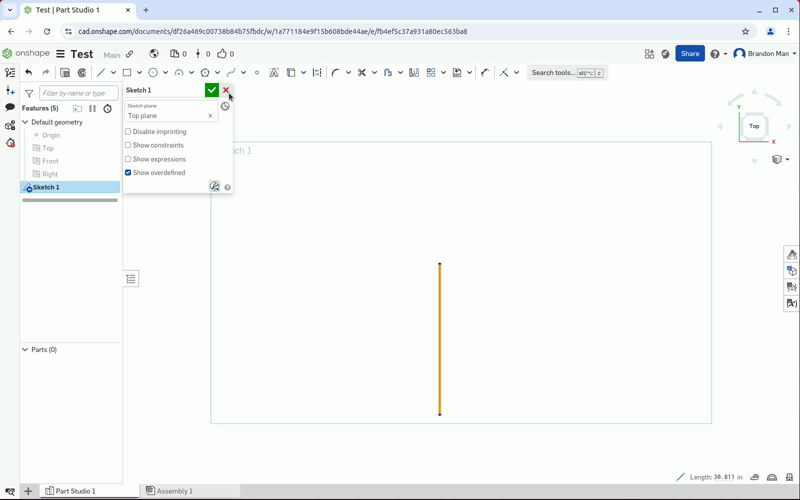
key(shift+h)
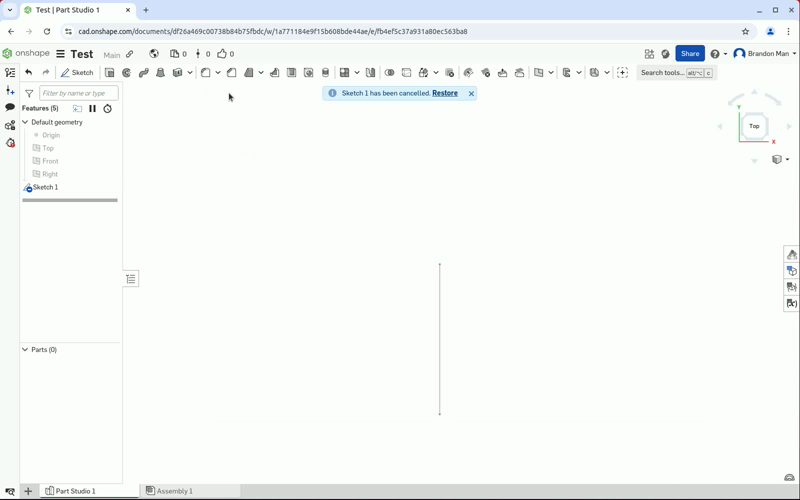
key(shift+s)
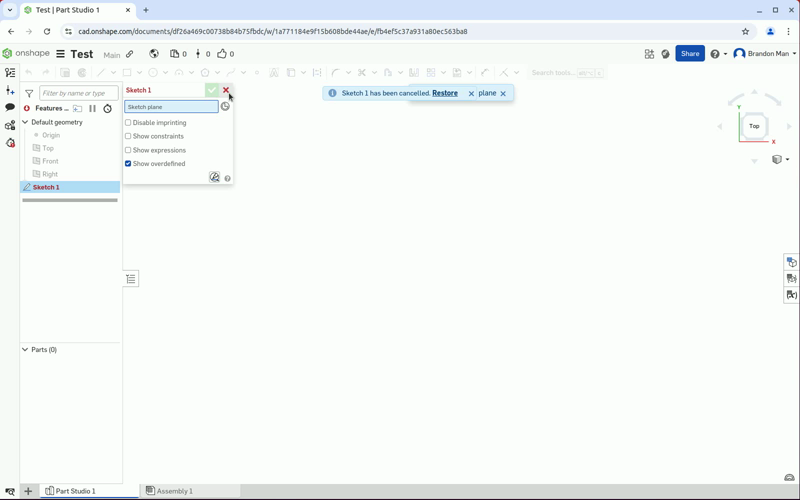
mouse_move(73, 150)
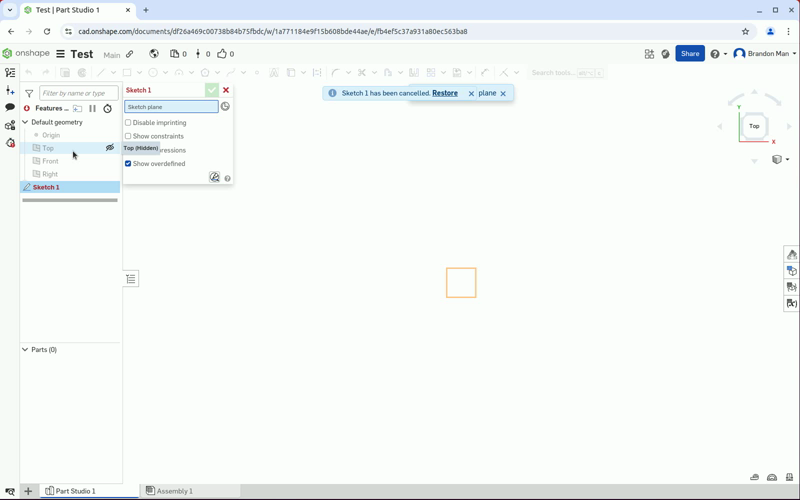
click(73, 150)
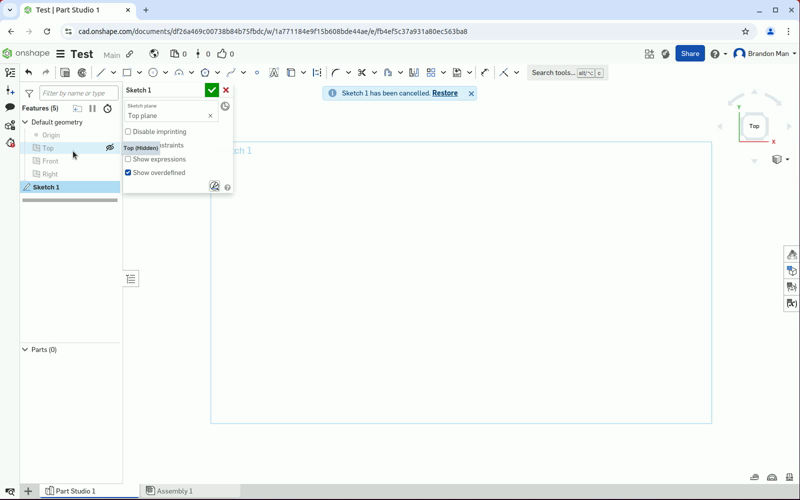
mouse_move(73, 352)
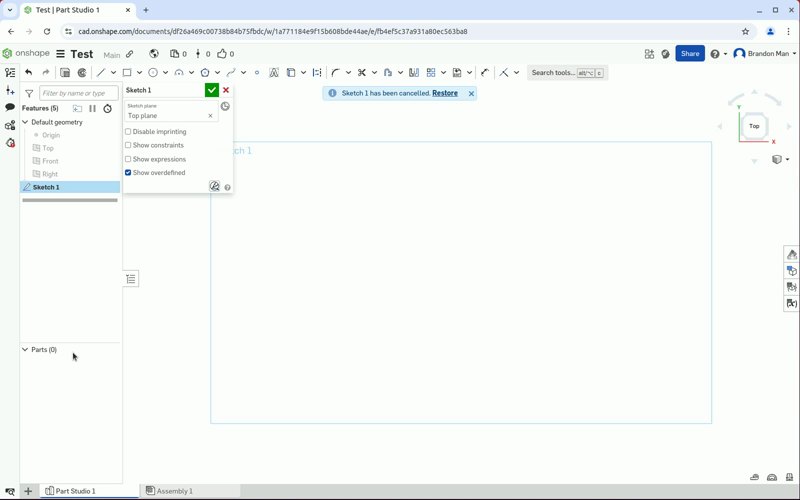
key(y)
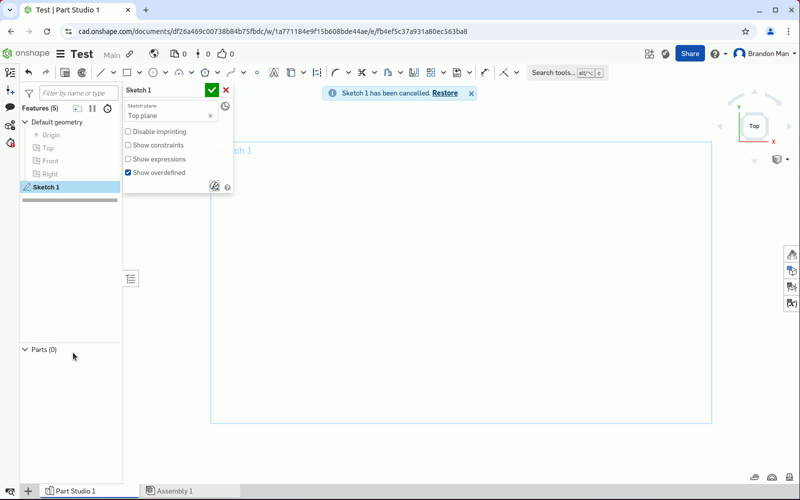
key(l)
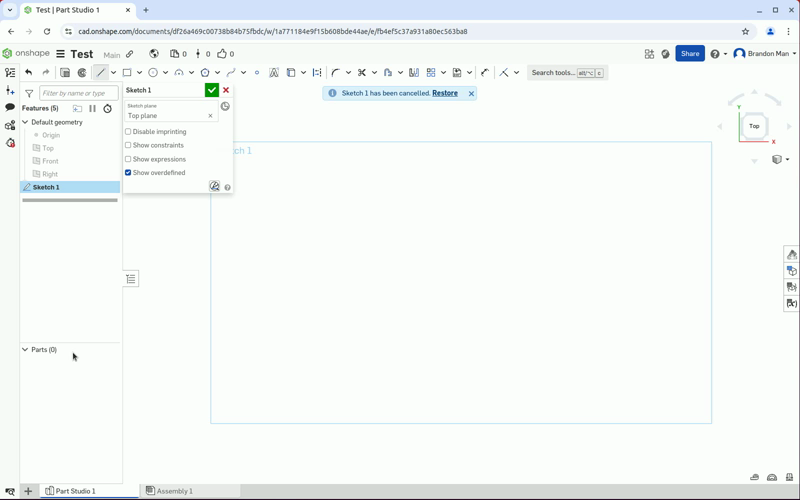
key_down(shift)
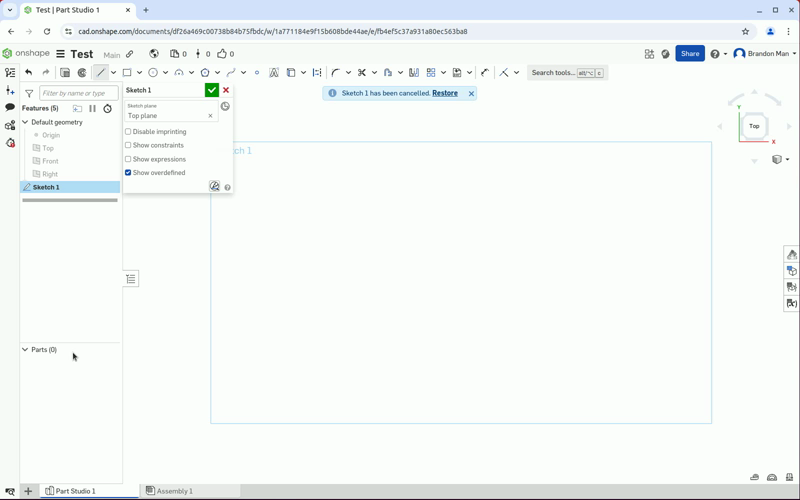
mouse_move(422, 275)
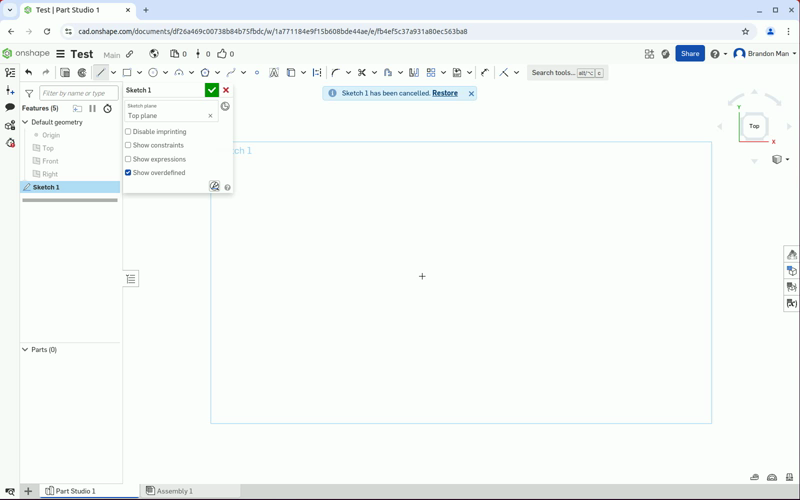
click(422, 275)
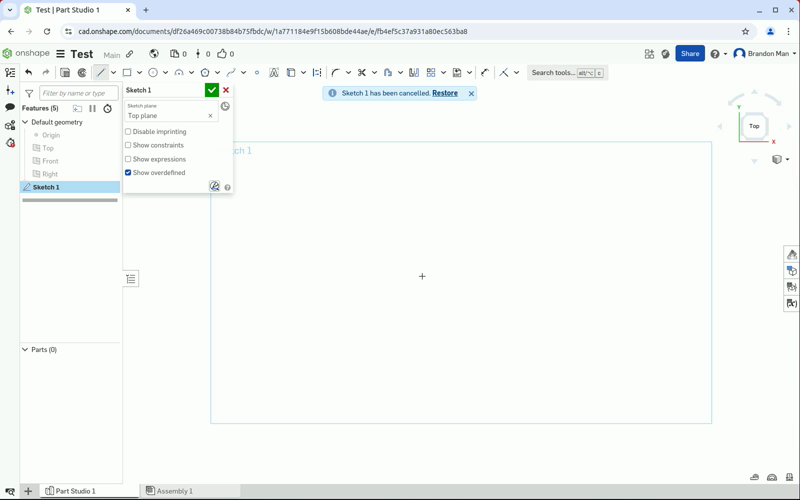
key_up(shift)
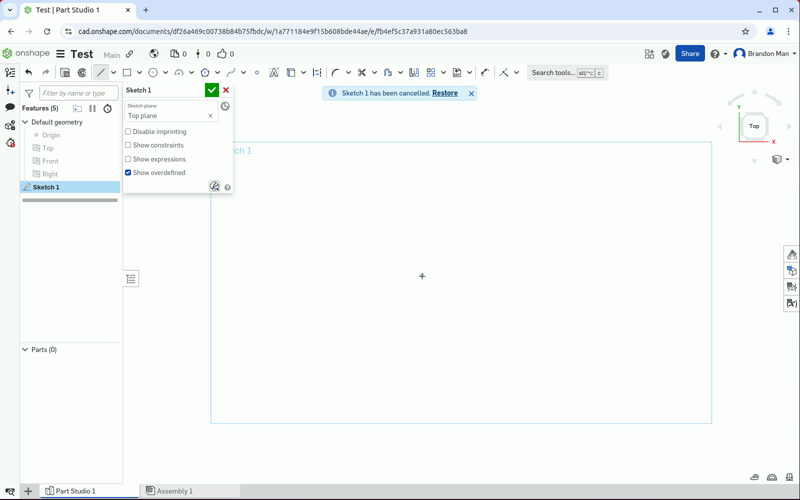
key_down(shift)
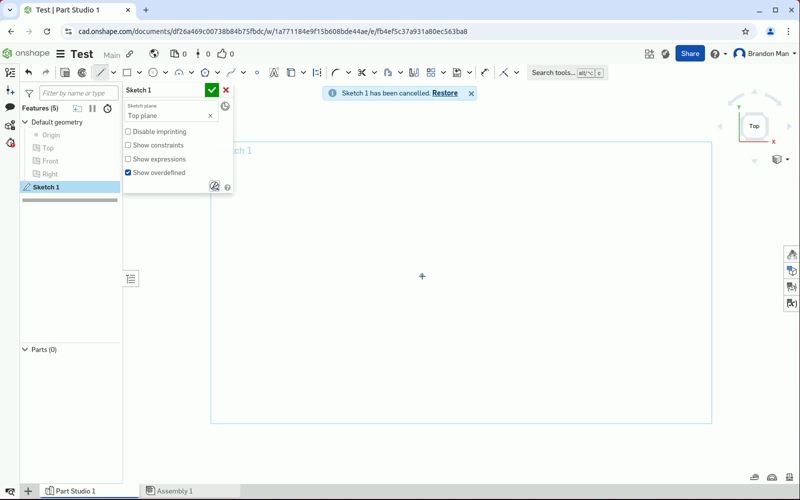
mouse_move(452, 275)
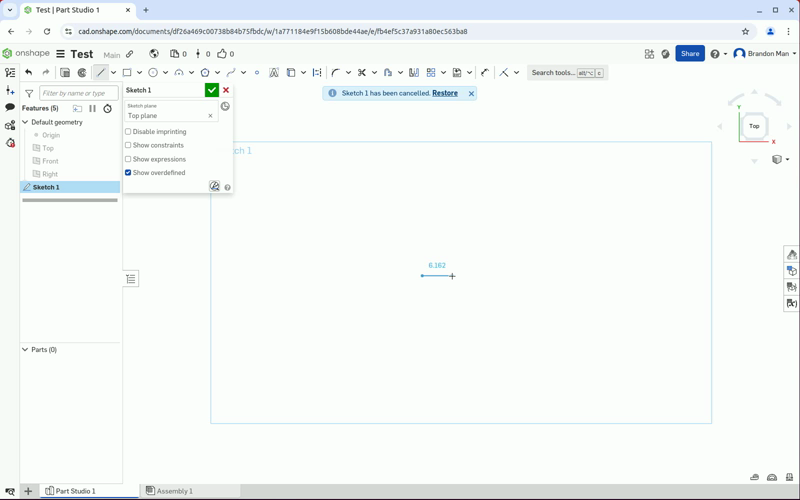
mouse_move(448, 275)
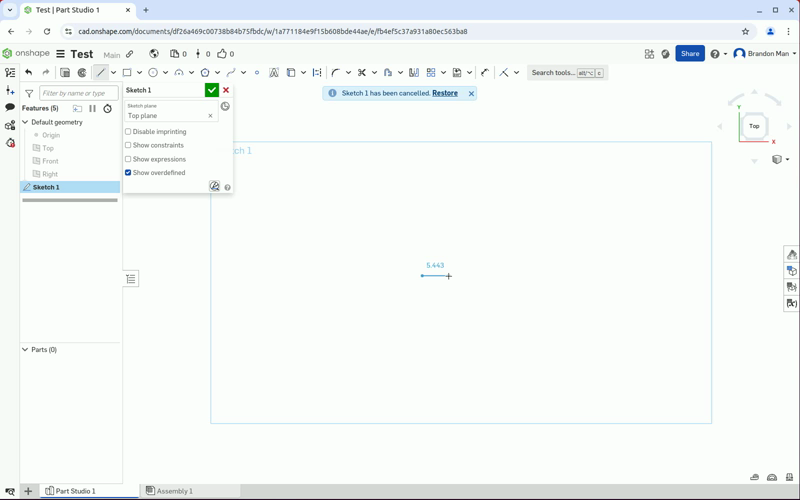
click(448, 275)
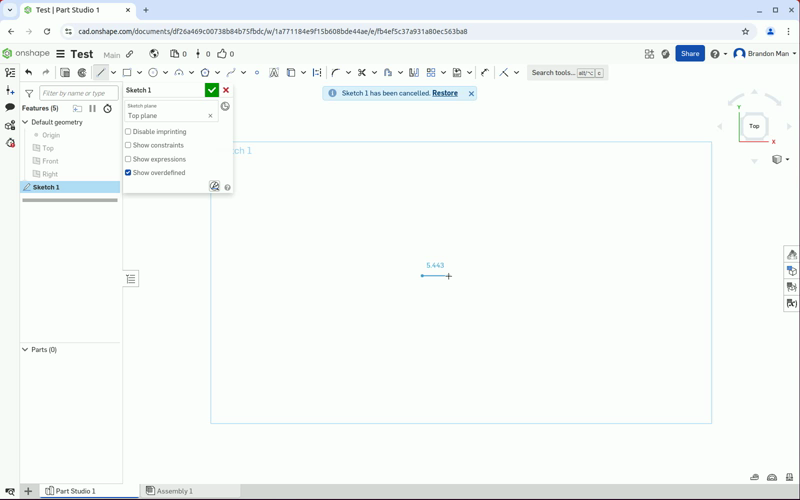
key_up(shift)
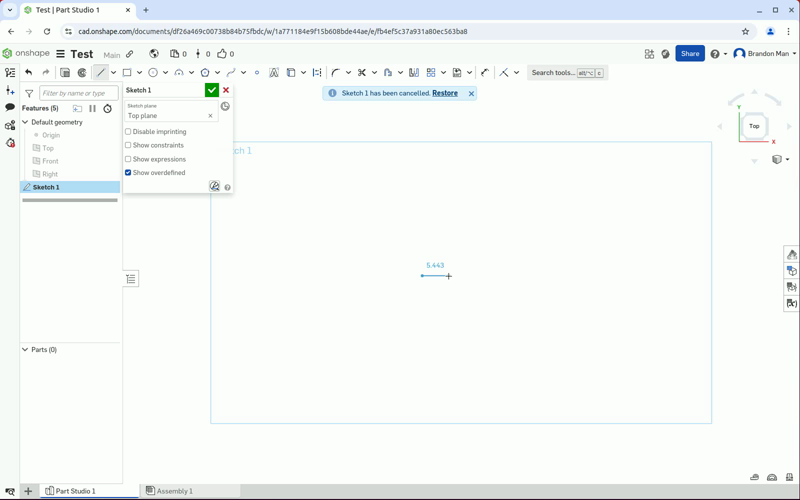
key_down(shift)
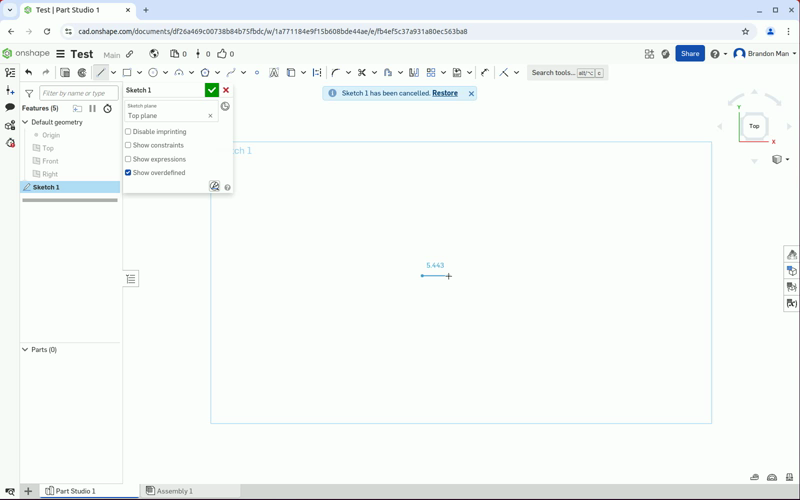
mouse_move(478, 275)
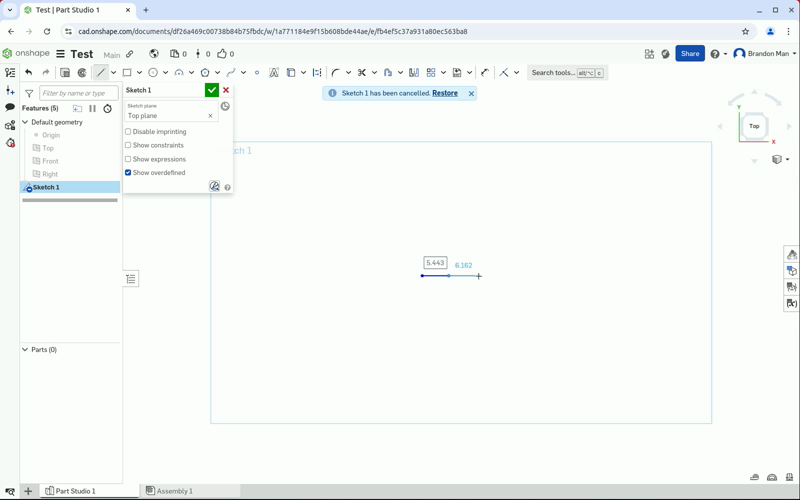
mouse_move(448, 249)
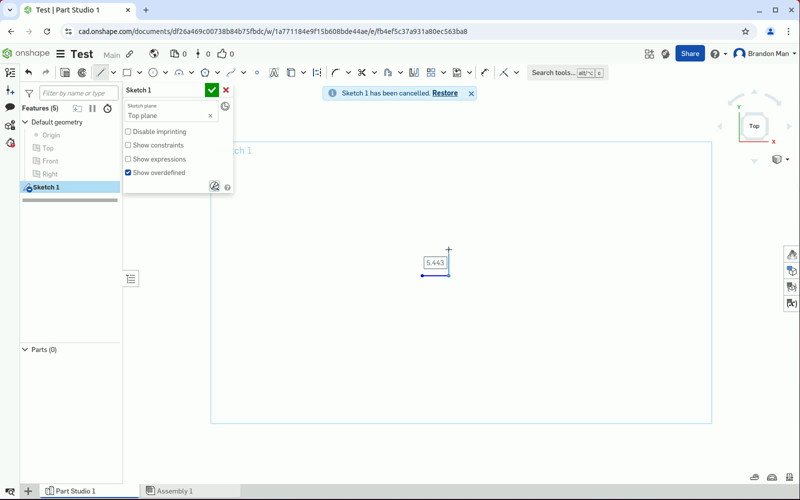
click(448, 249)
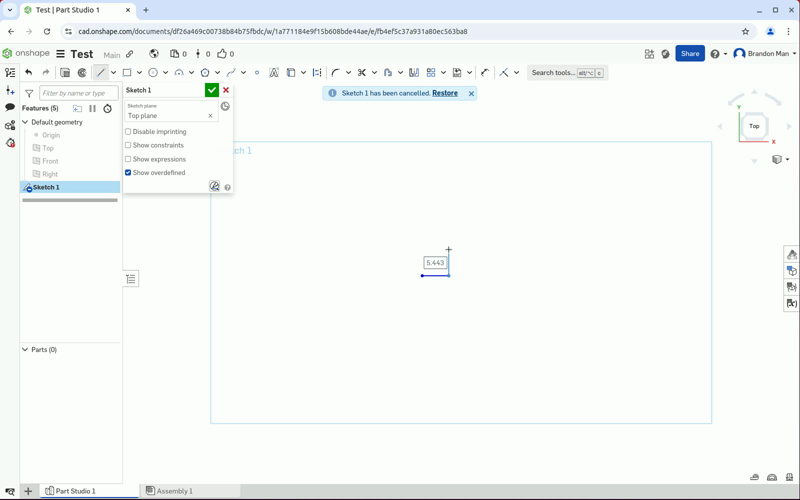
key_up(shift)
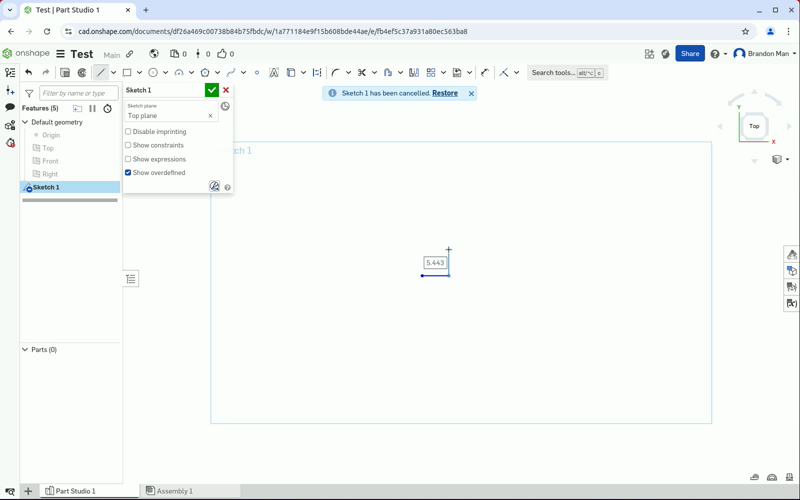
key_down(shift)
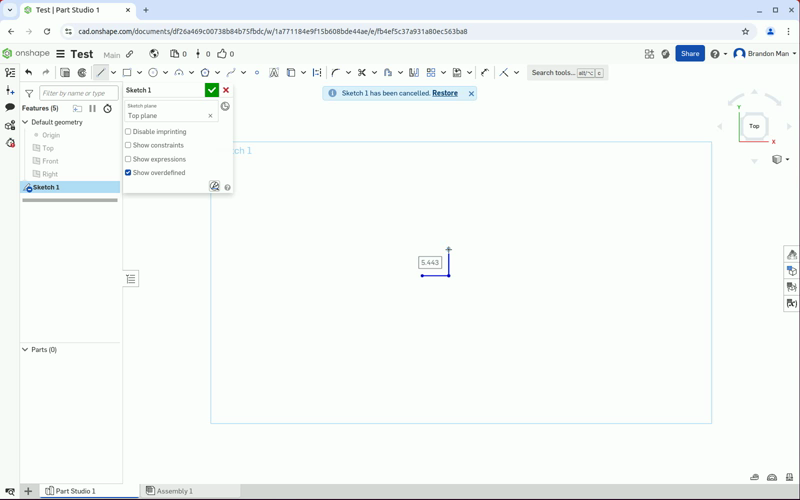
mouse_move(478, 249)
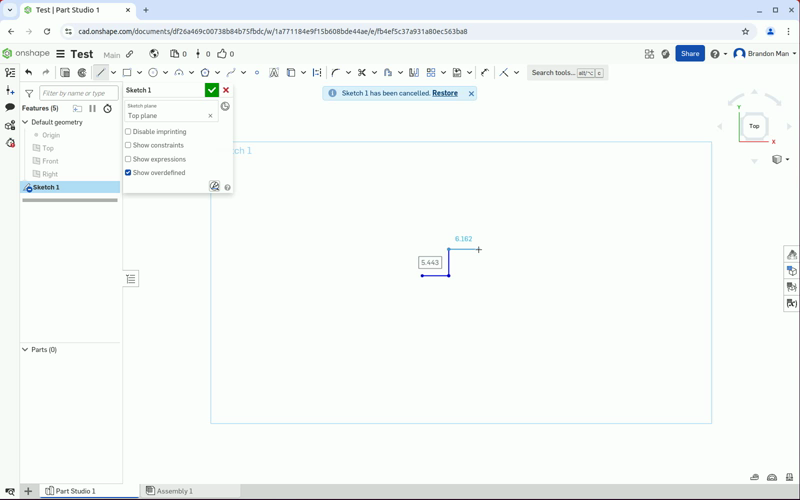
mouse_move(422, 249)
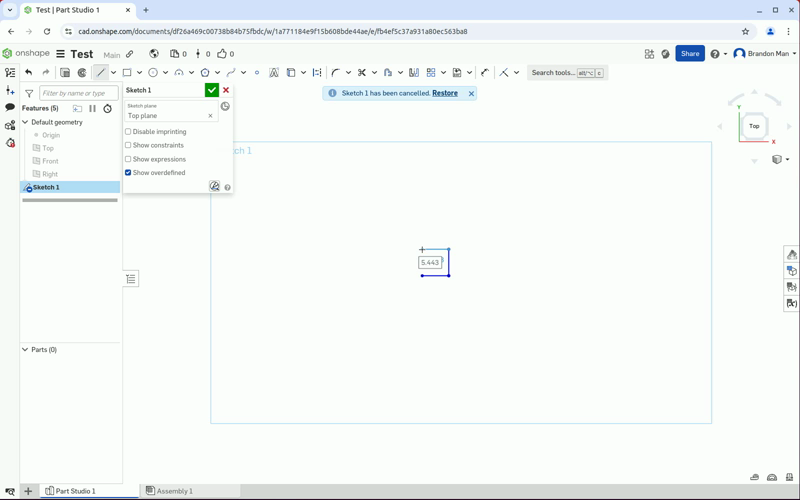
click(422, 249)
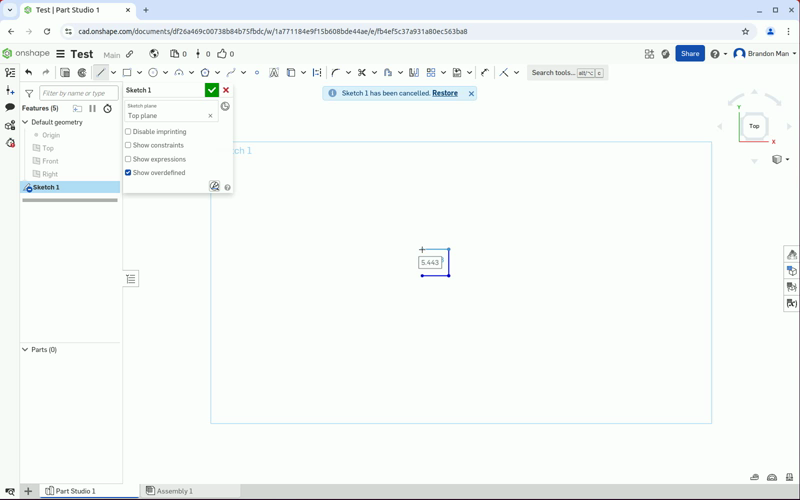
key_up(shift)
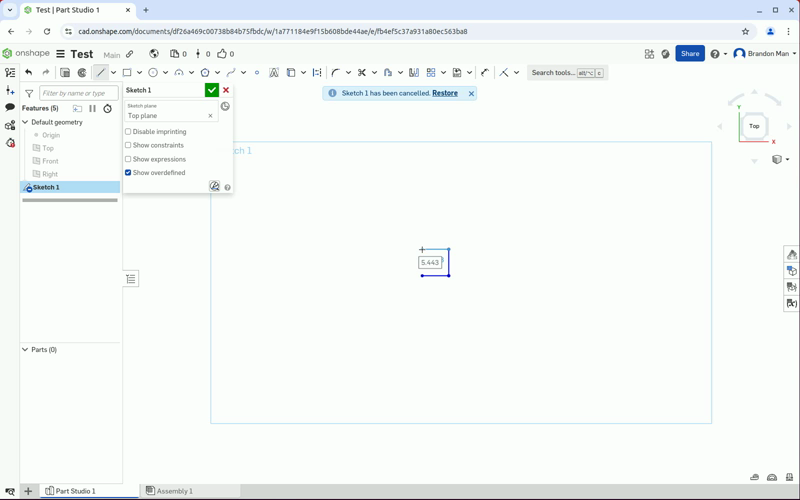
mouse_move(452, 249)
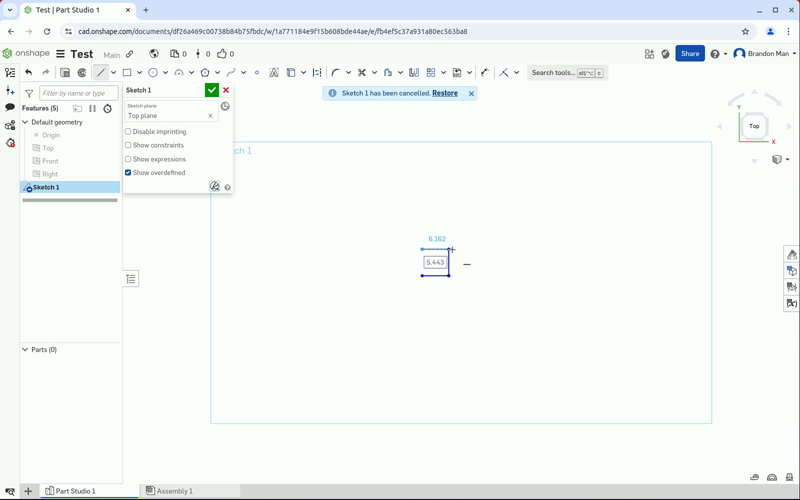
key_down(shift)
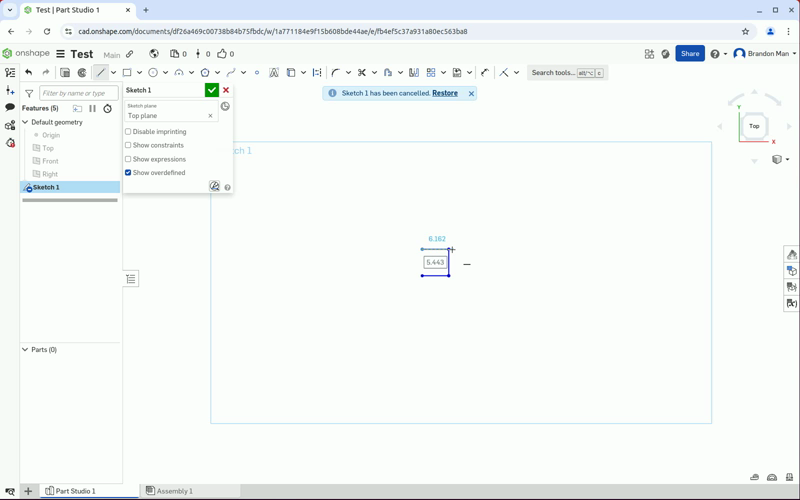
mouse_move(422, 275)
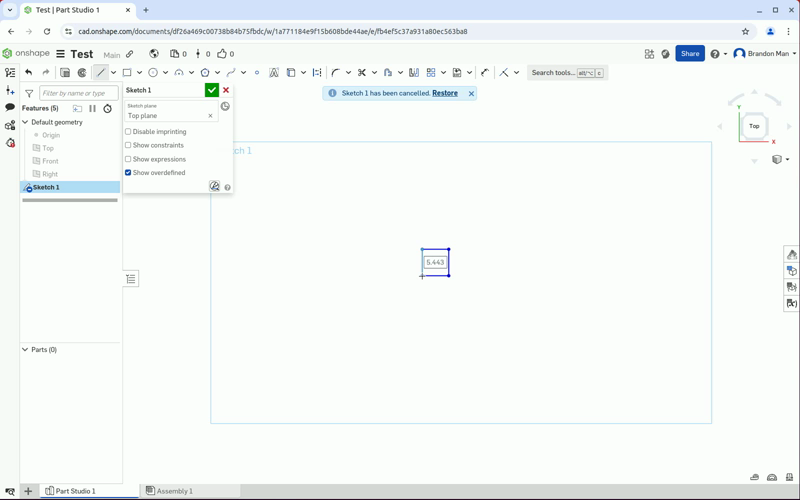
key_up(shift)
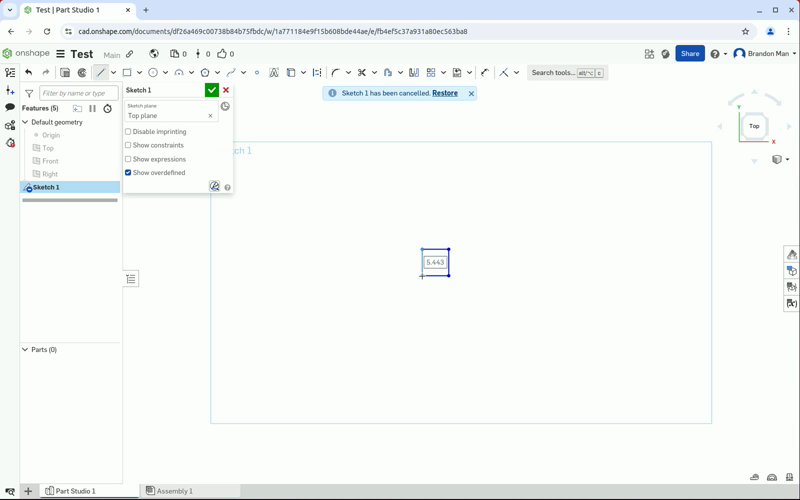
click(422, 275)
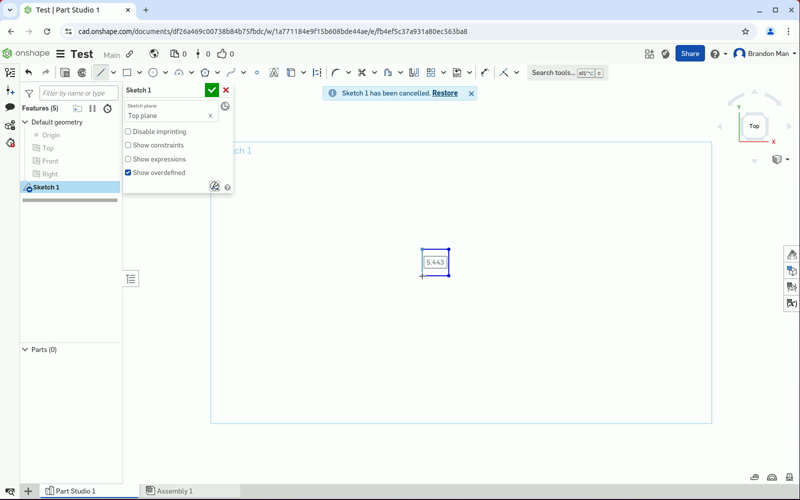
key(esc)
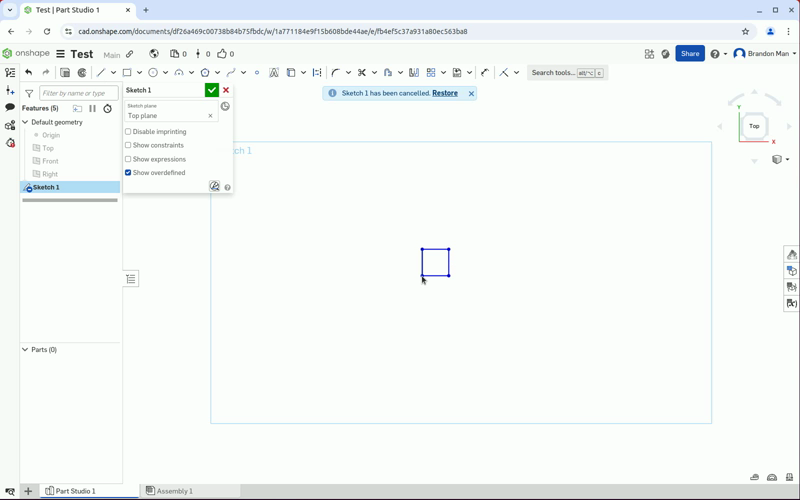
mouse_move(443, 274)
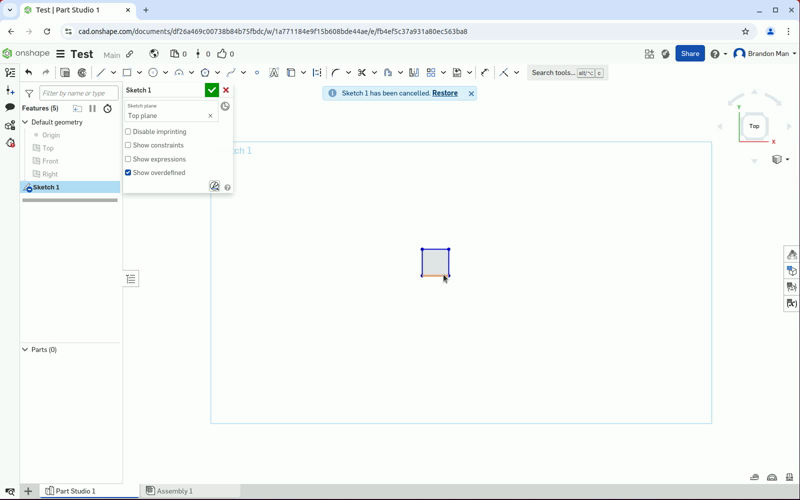
scroll(6)
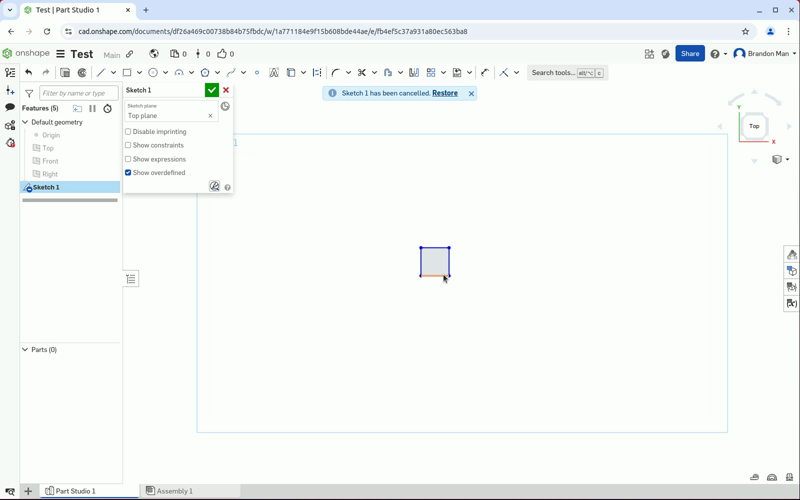
scroll(6)
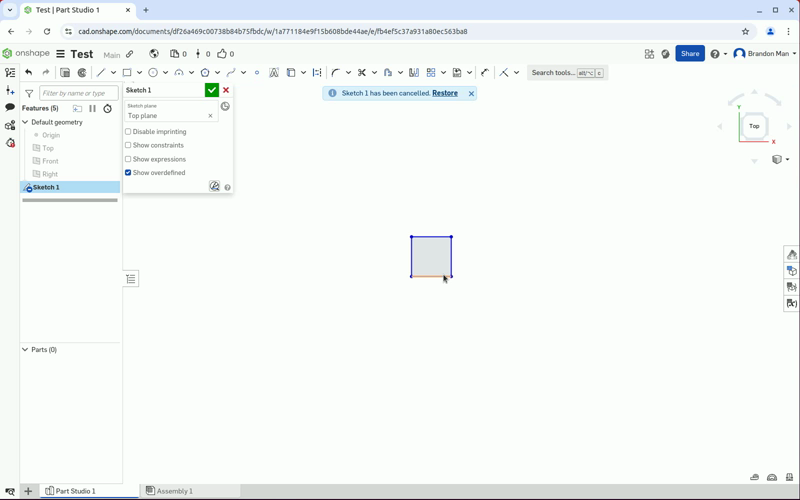
scroll(6)
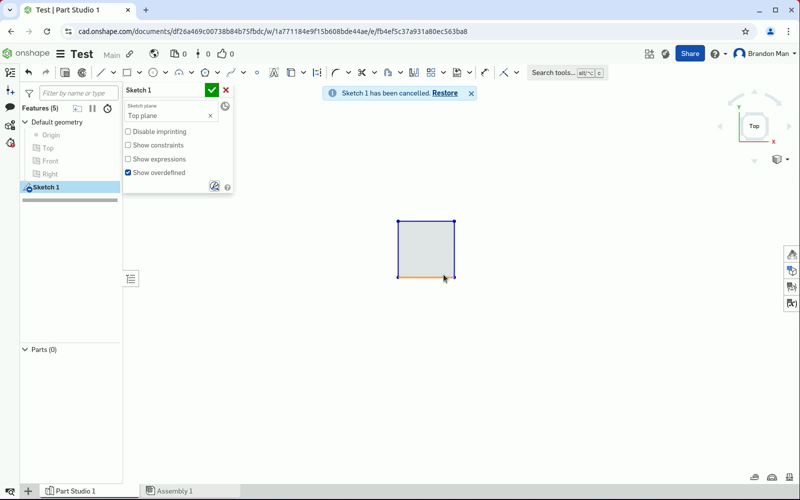
scroll(6)
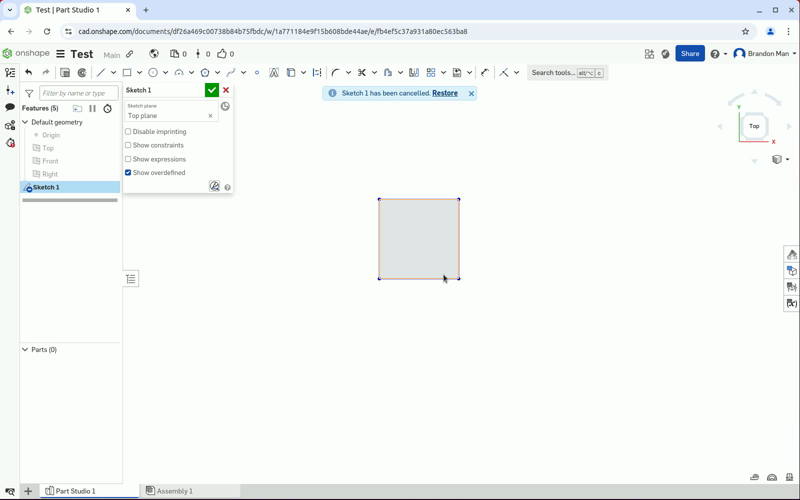
scroll(6)
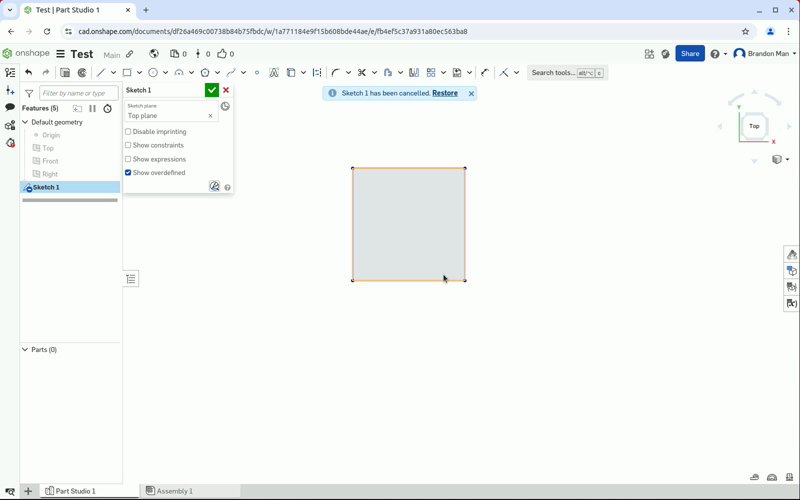
scroll(6)
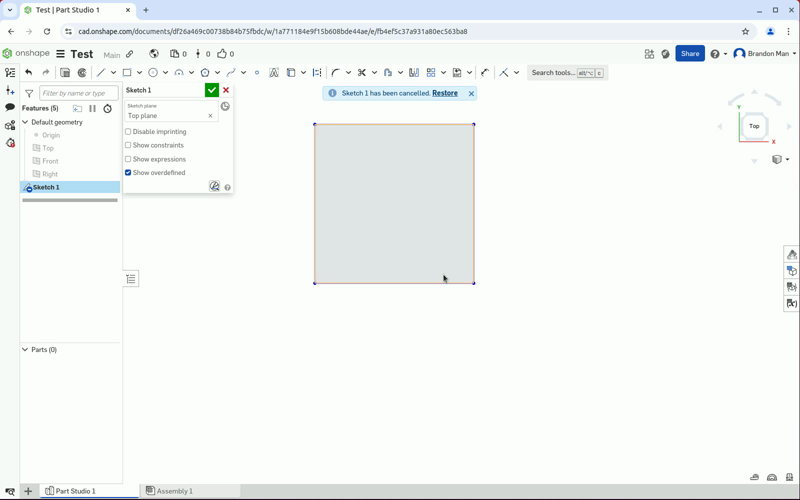
scroll(6)
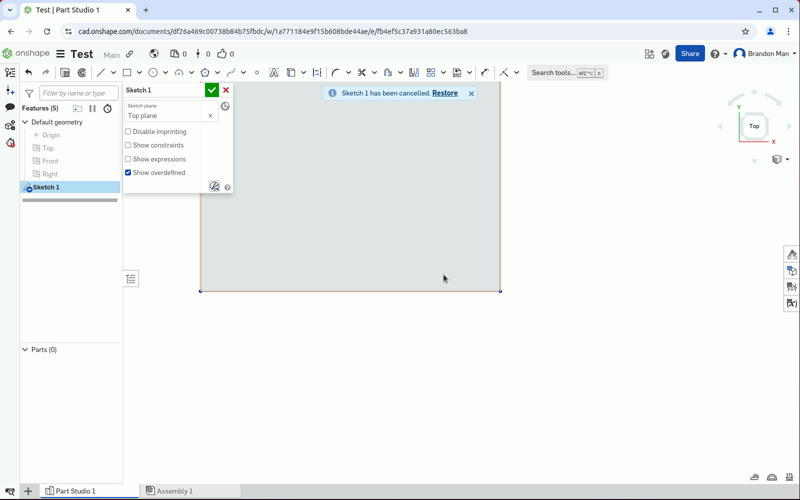
click(443, 274)
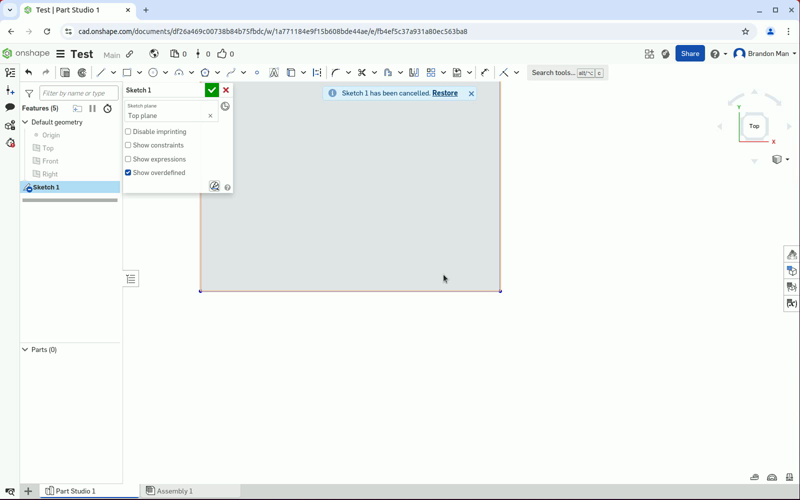
scroll(-6)
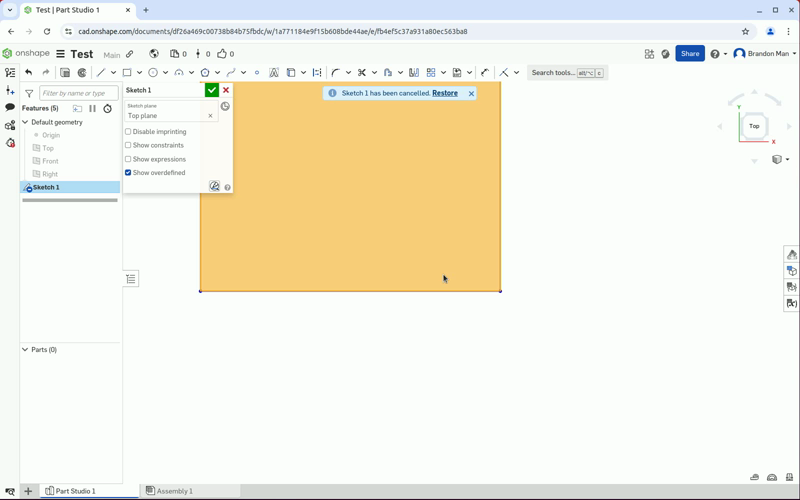
scroll(-6)
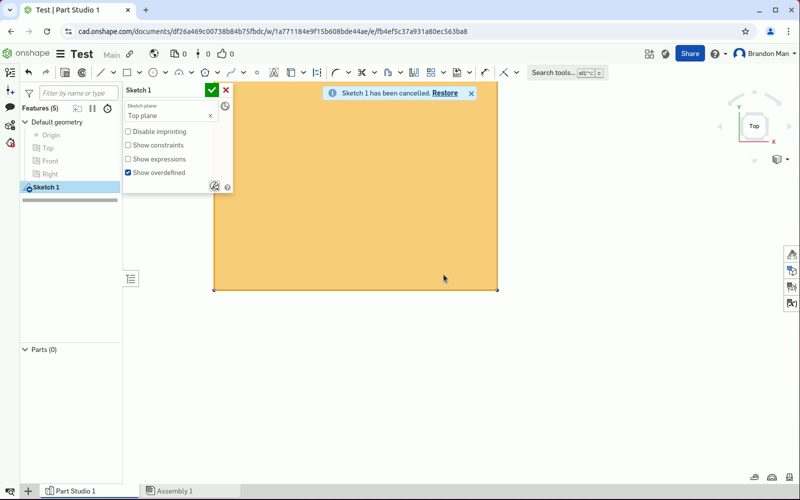
scroll(-6)
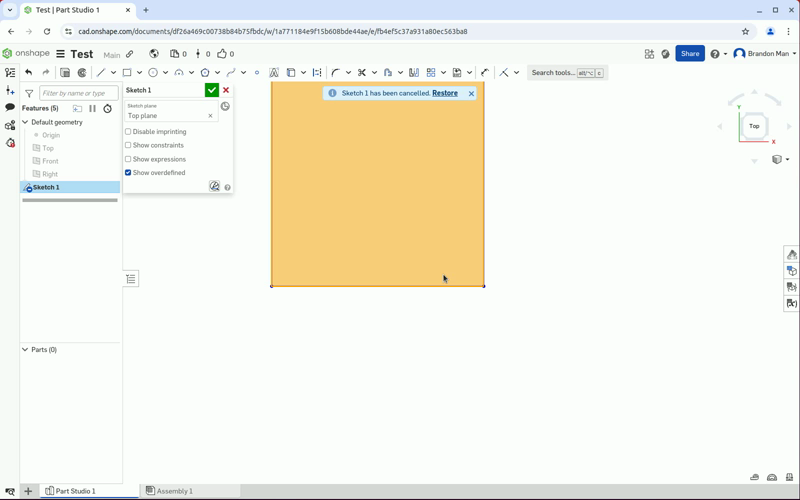
scroll(-6)
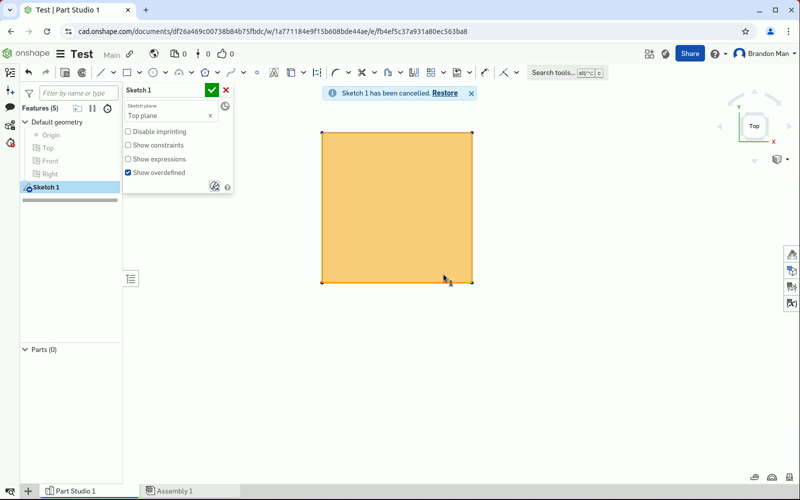
scroll(-6)
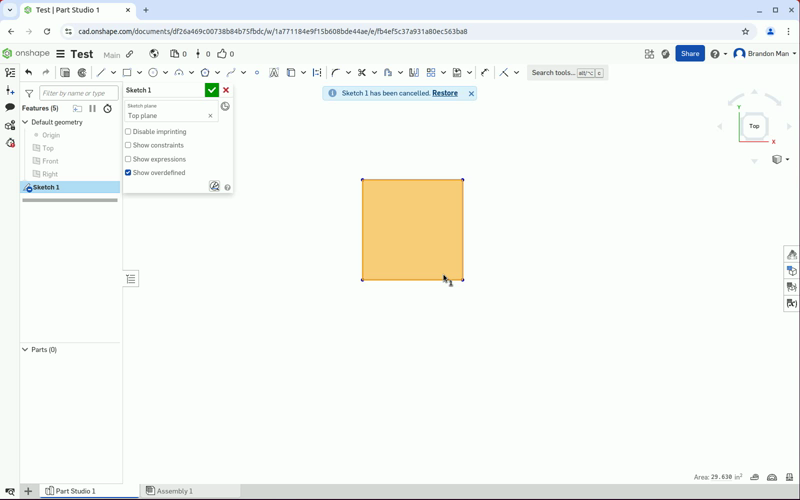
scroll(-6)
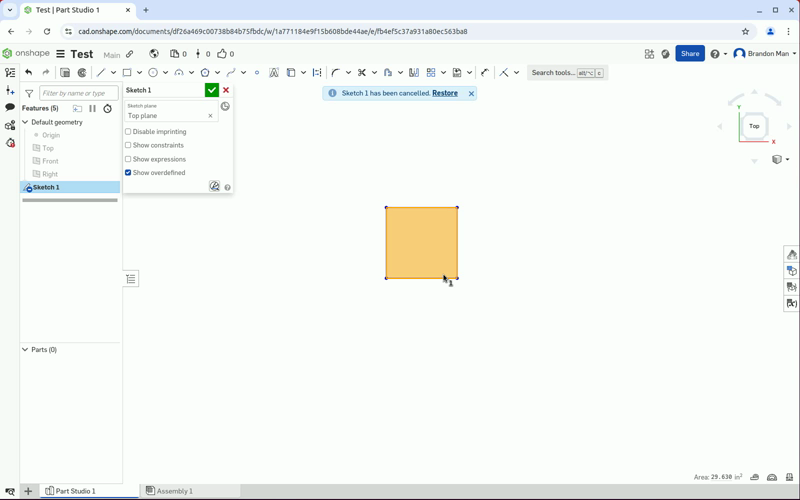
scroll(-6)
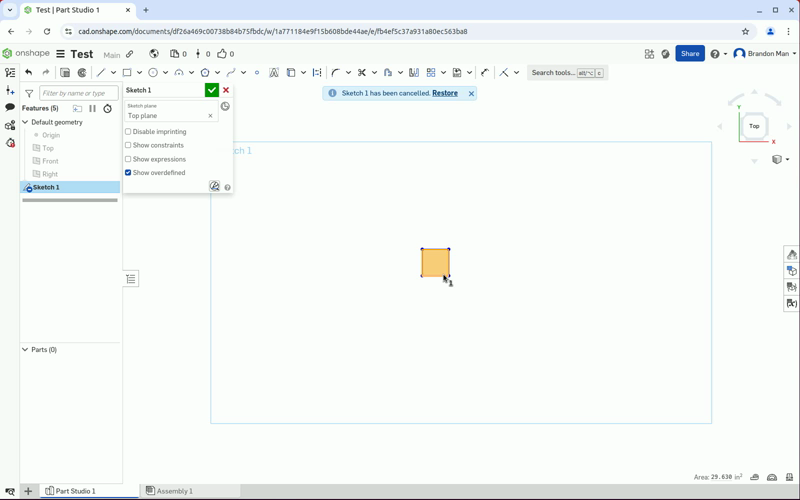
mouse_move(73, 352)
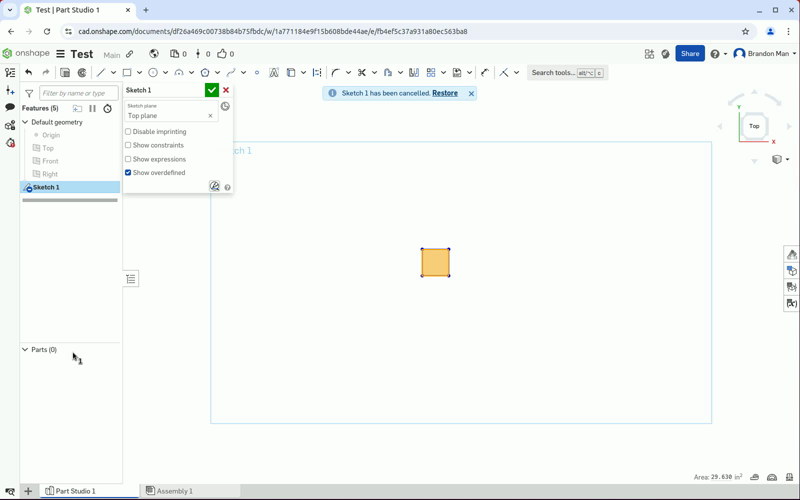
key(shift+y)
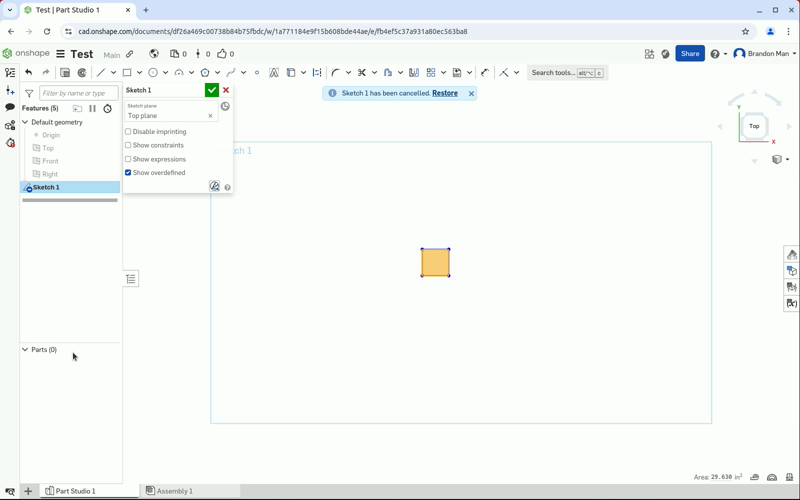
key(shift+e)
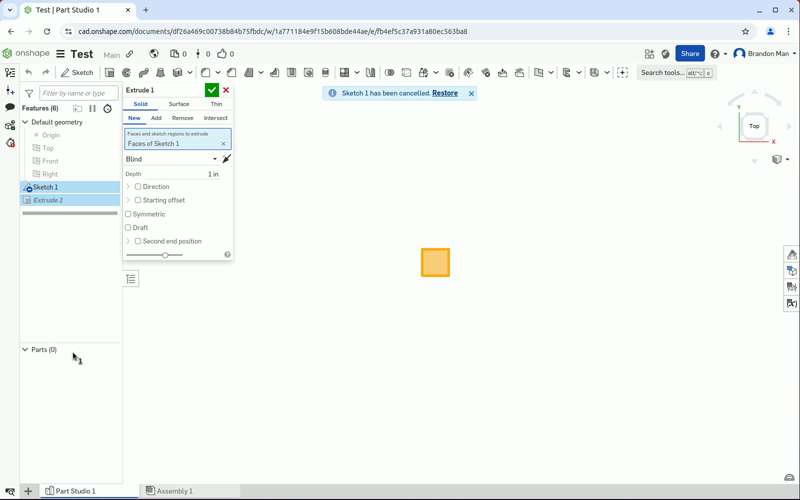
mouse_move(143, 106)
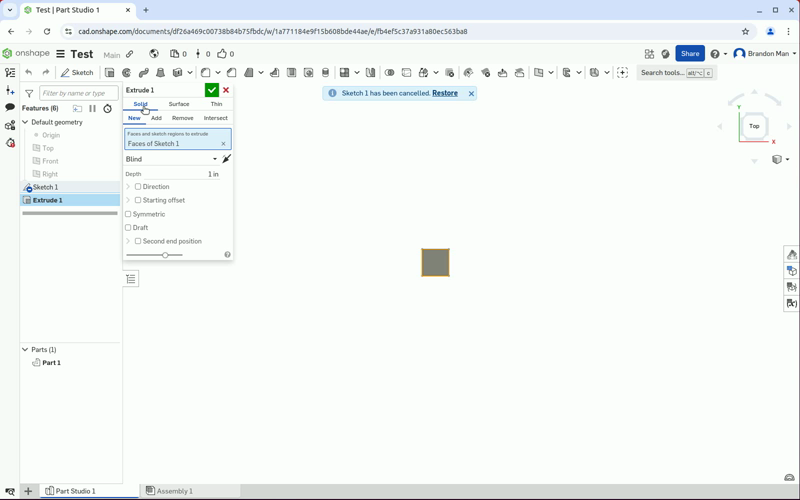
click(143, 106)
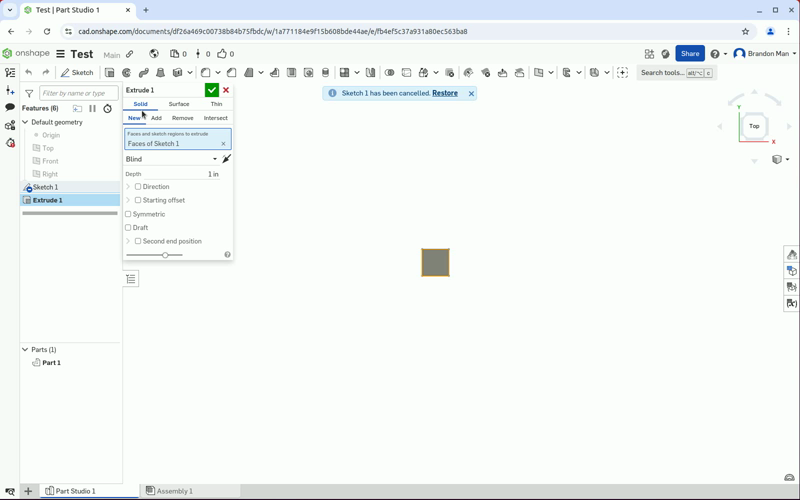
mouse_move(137, 120)
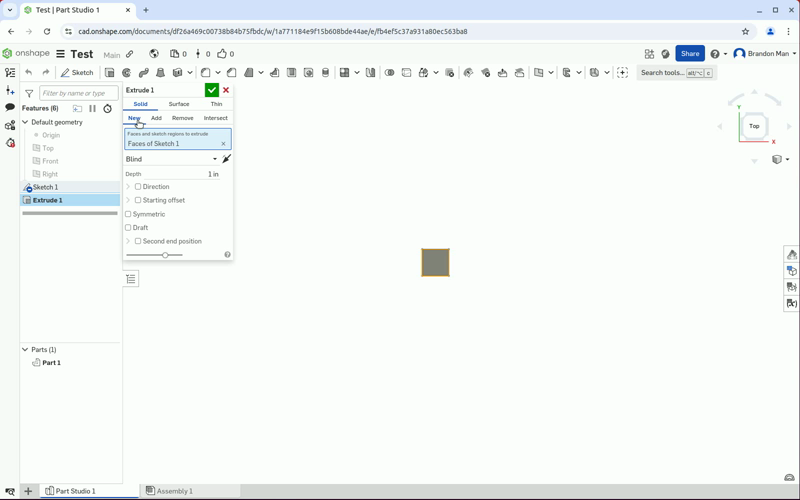
click(137, 120)
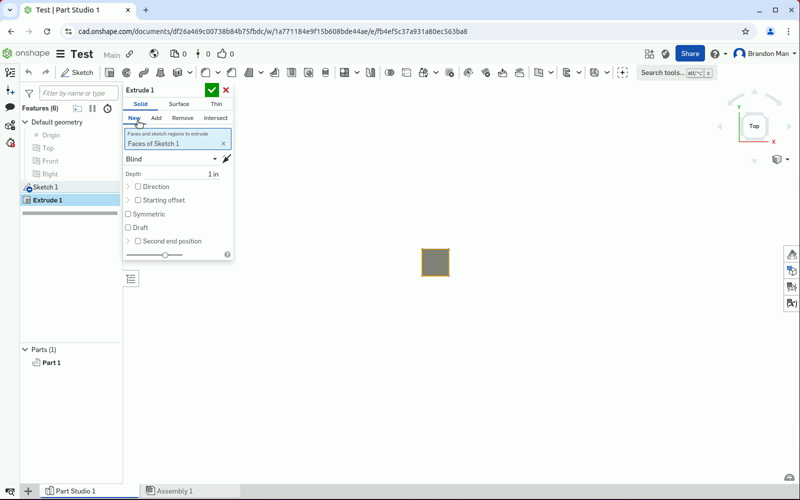
key(tab, 4)
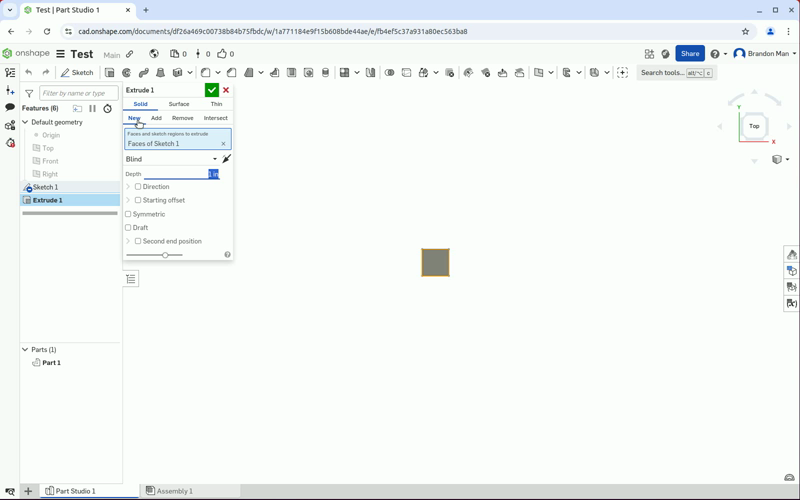
text(23.108)
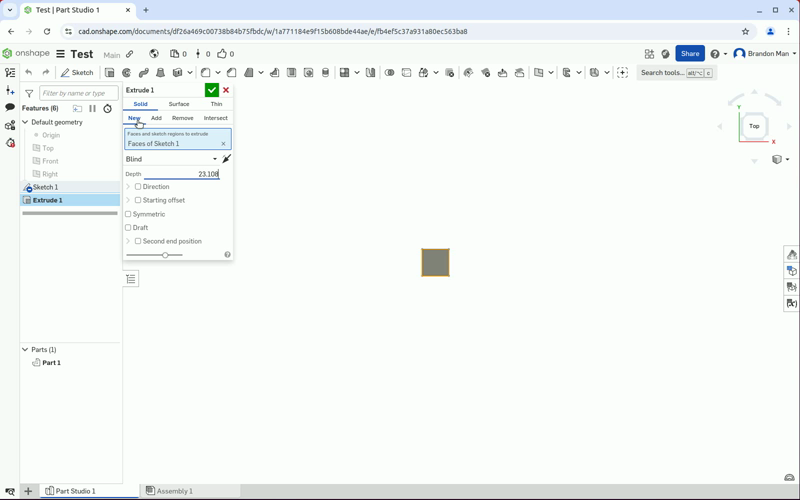
key(enter)
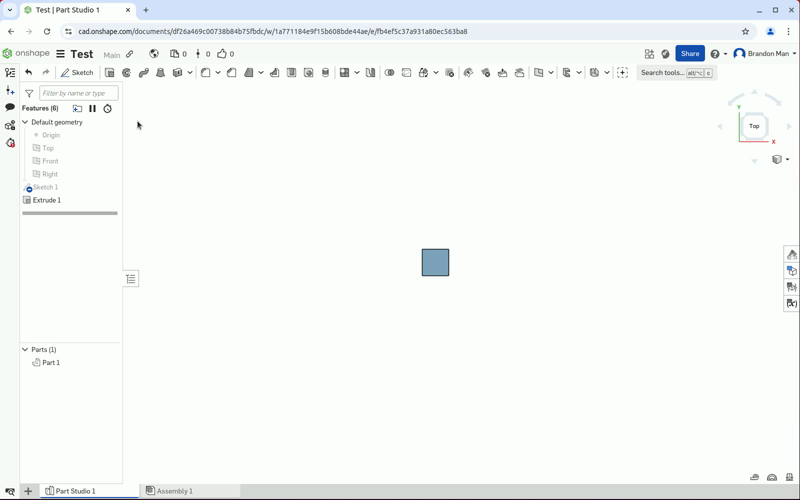
key(shift+h)
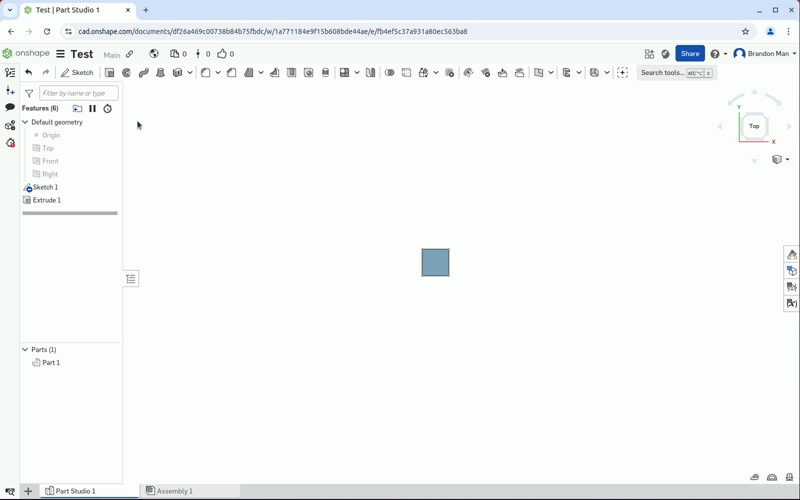
key(shift+h)
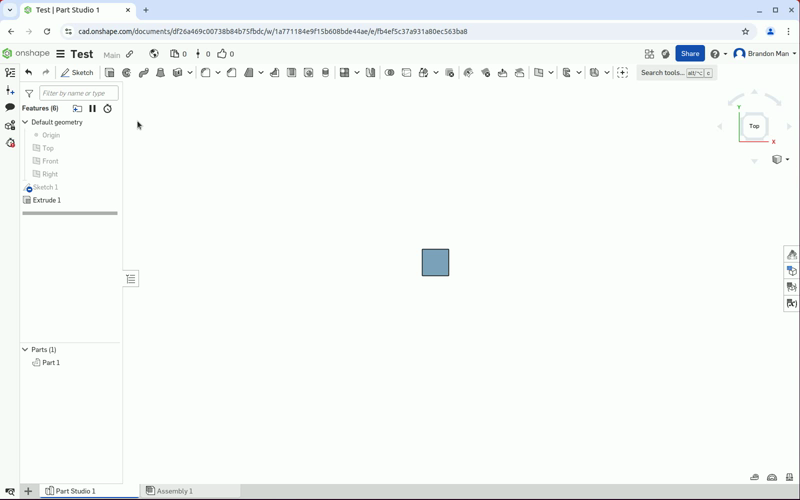
mouse_move(73, 189)
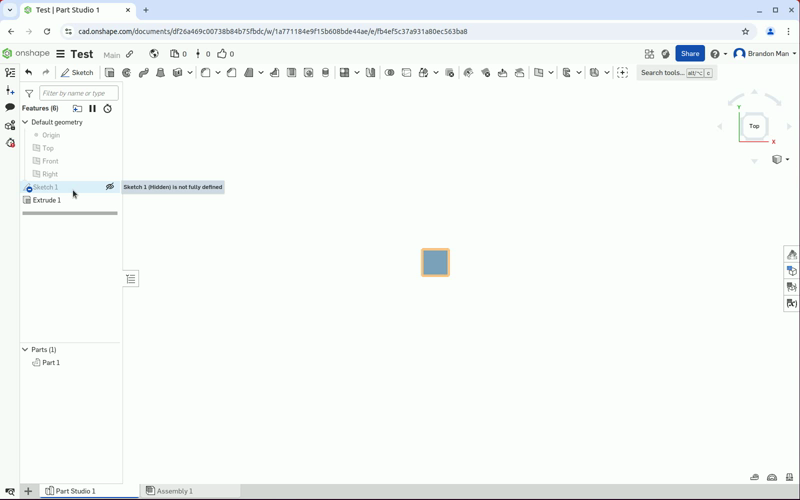
click(73, 189)
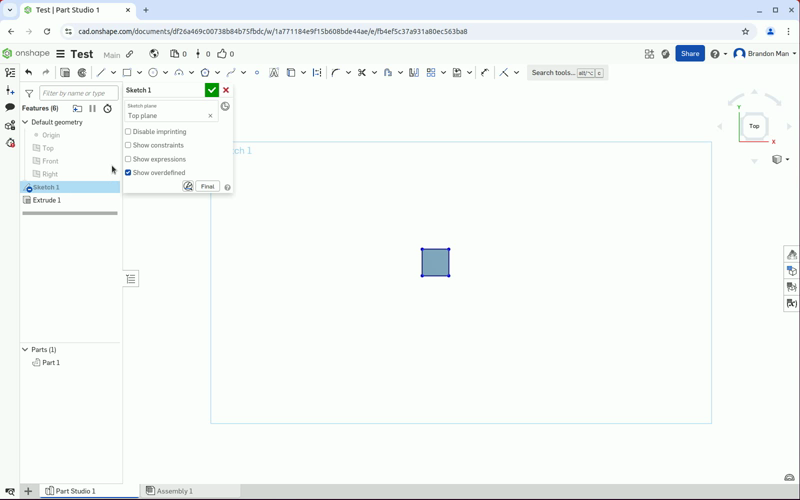
mouse_move(229, 92)
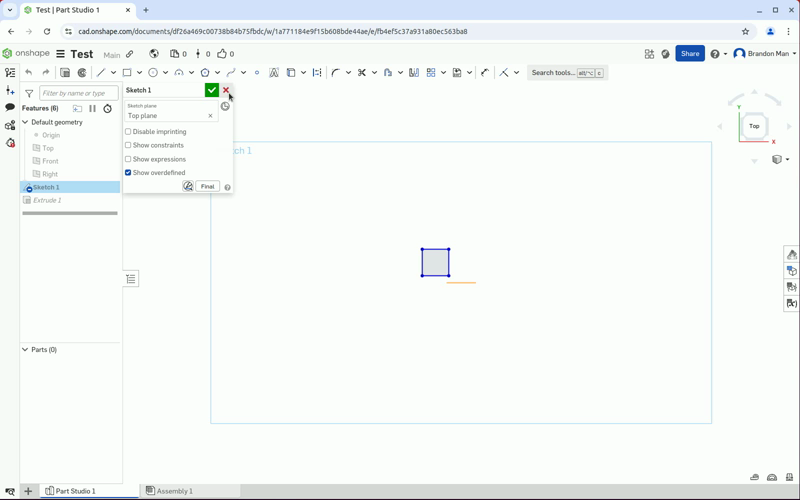
click(229, 92)
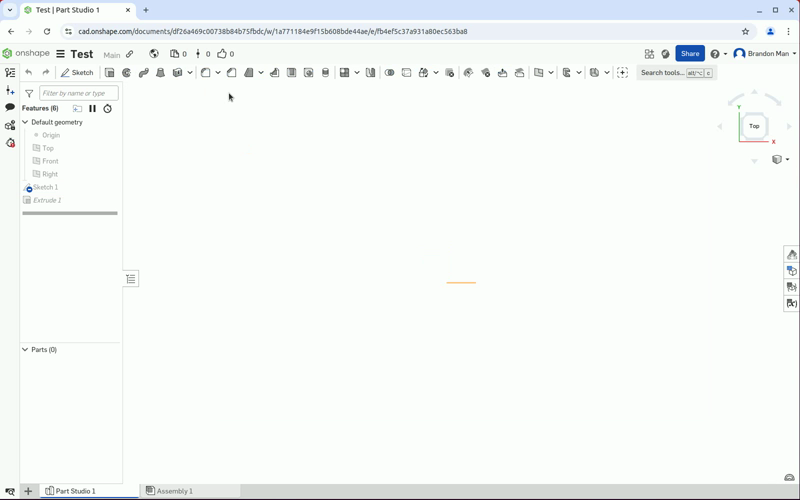
mouse_move(73, 352)
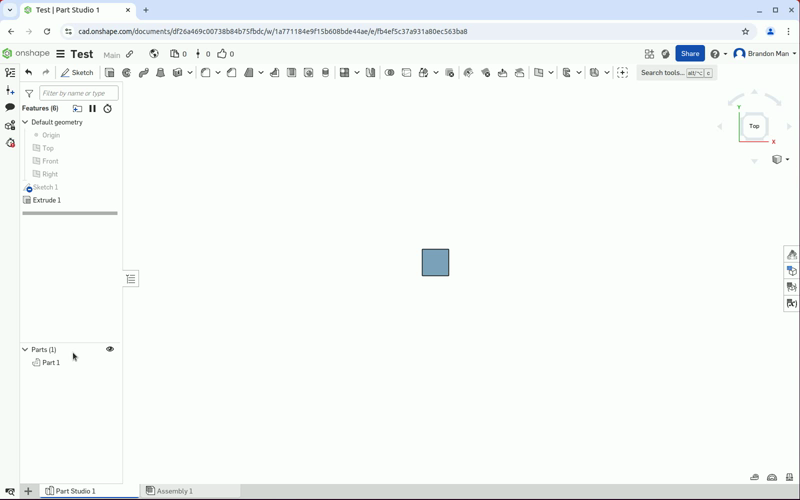
key(y)
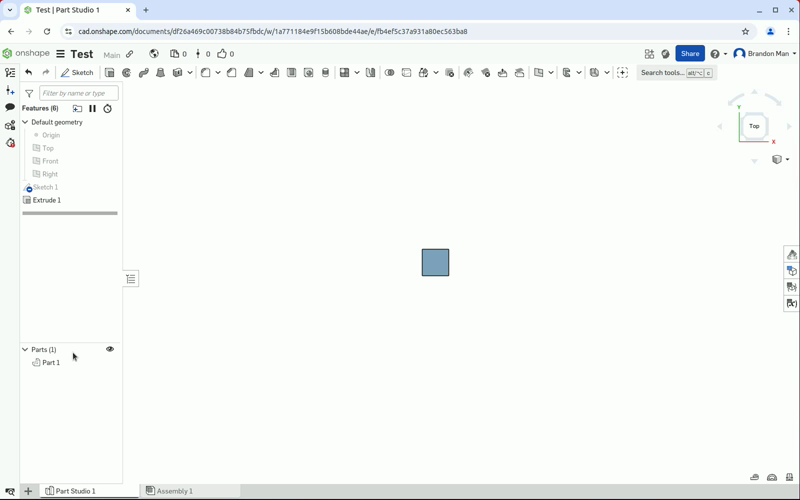
key(shift+p)
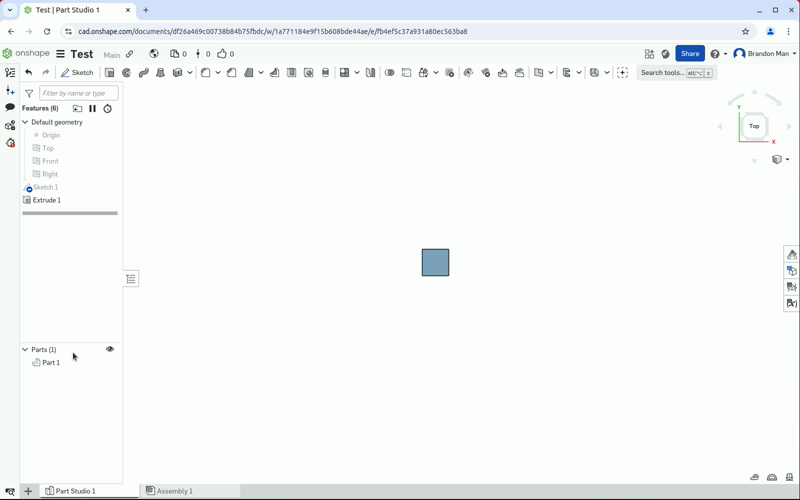
key(space)
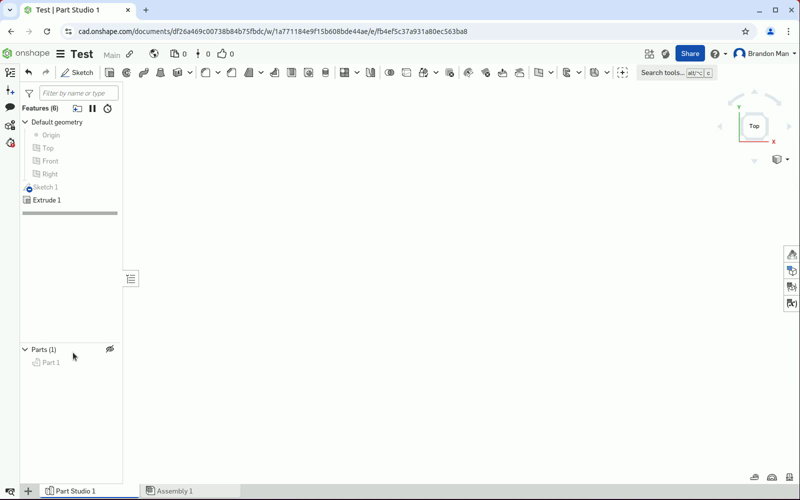
key_down(shift)
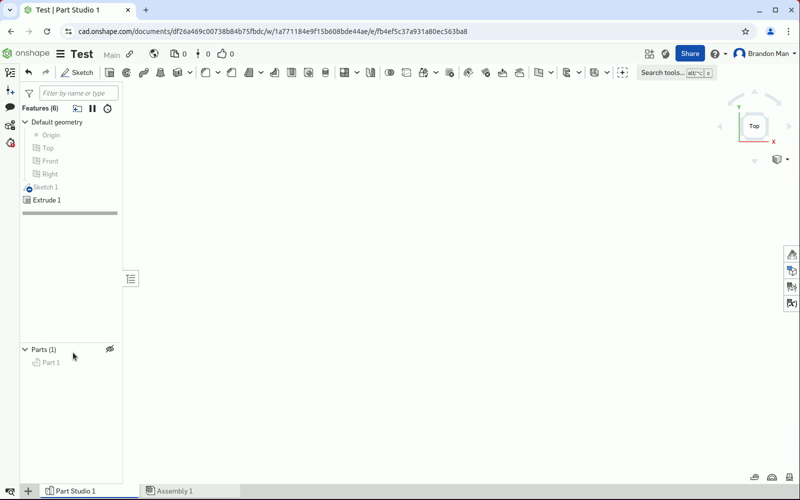
key(up)
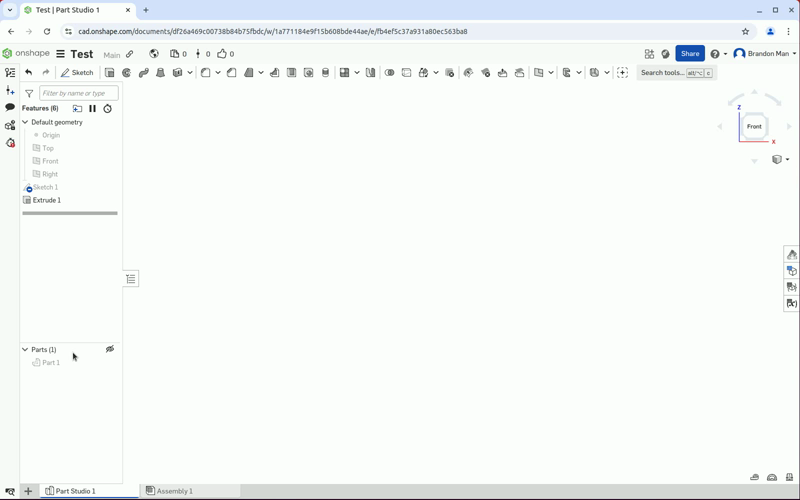
key_up(shift)
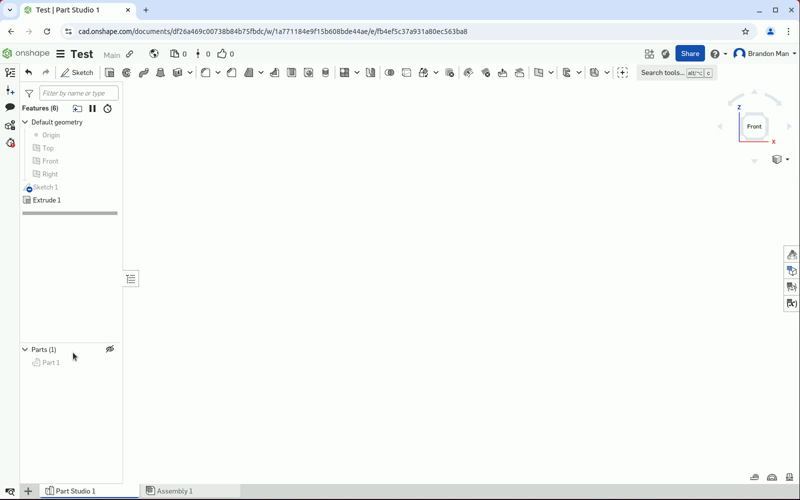
mouse_move(73, 352)
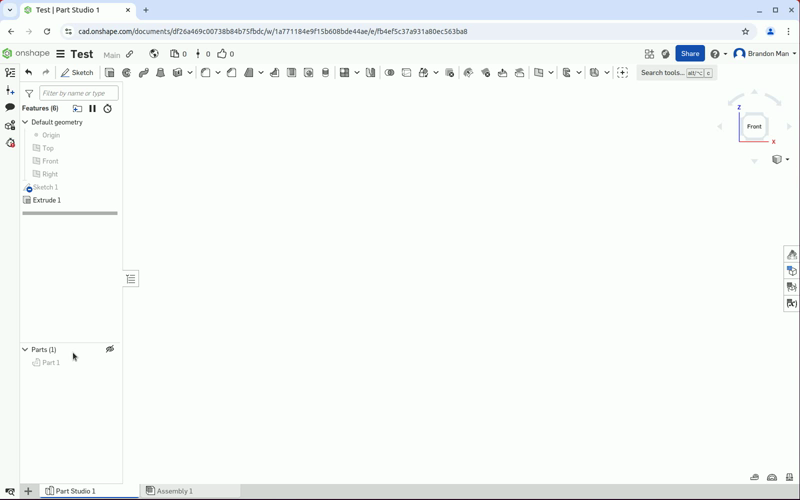
key(shift+y)
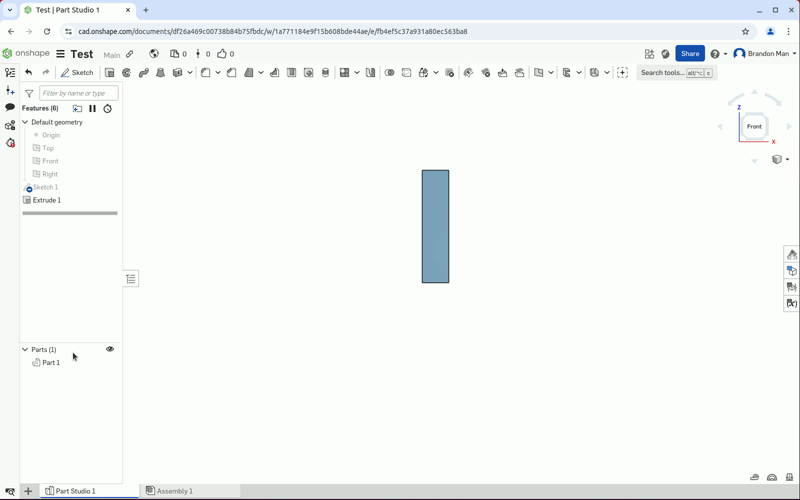
mouse_move(541, 75)
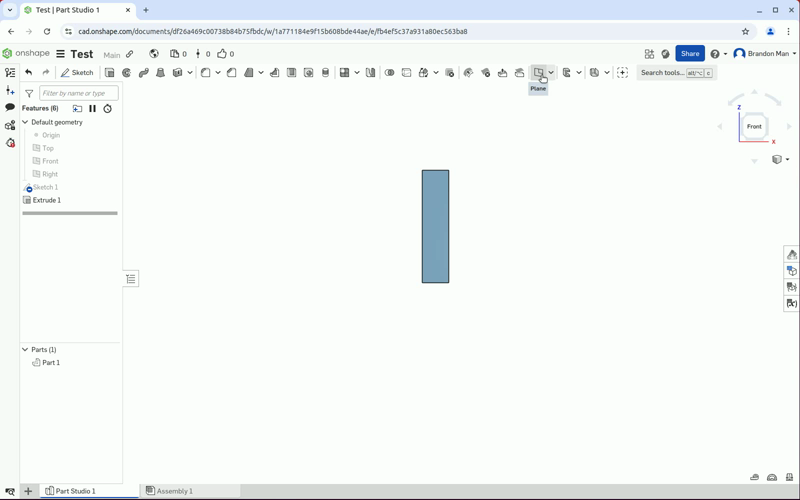
click(541, 75)
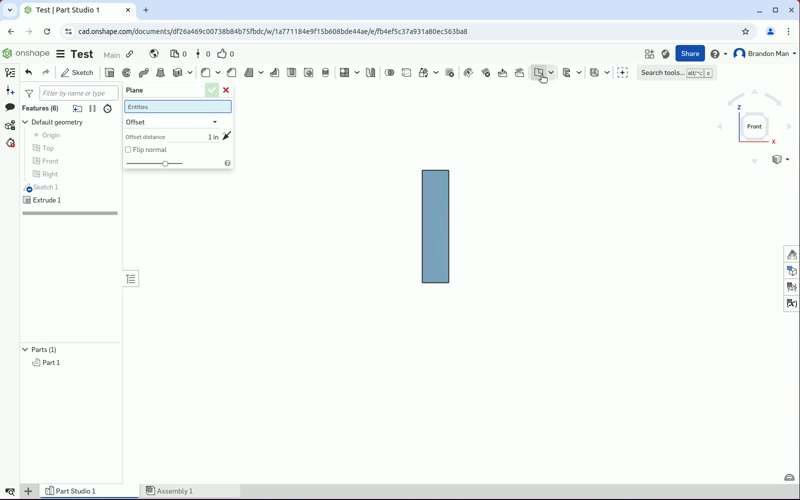
mouse_move(73, 163)
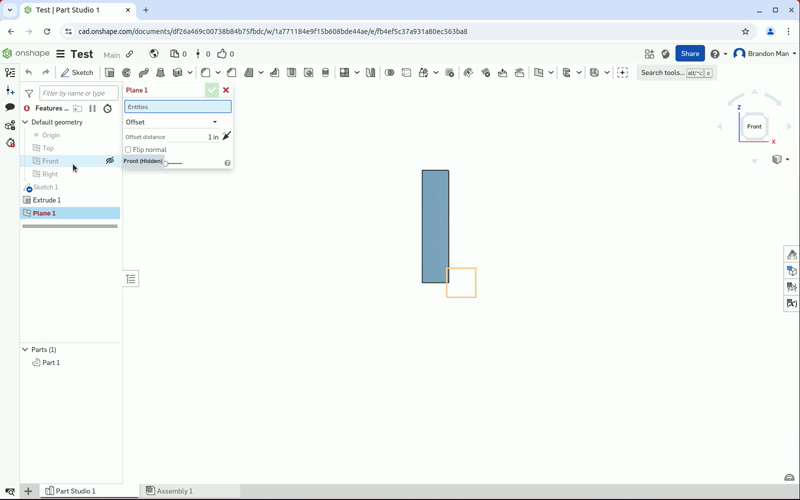
click(73, 163)
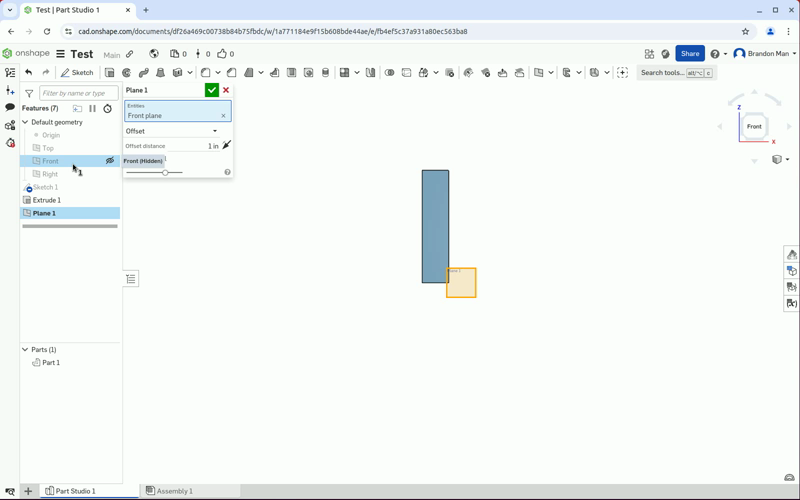
key(tab, 2)
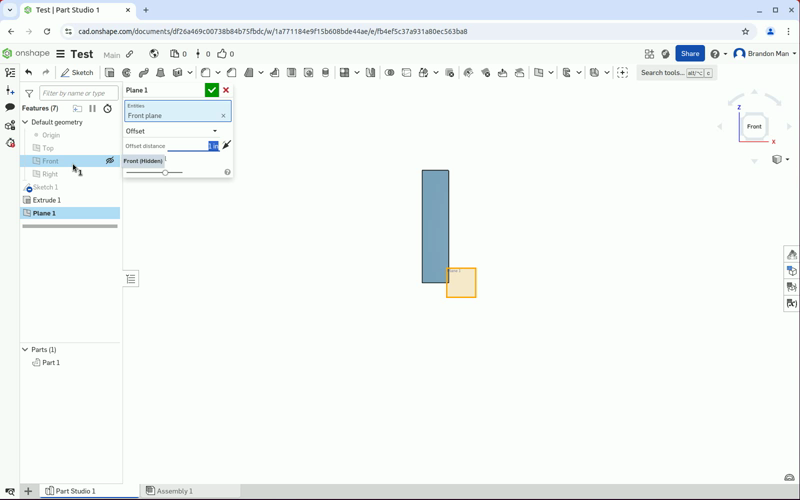
text(1.448)
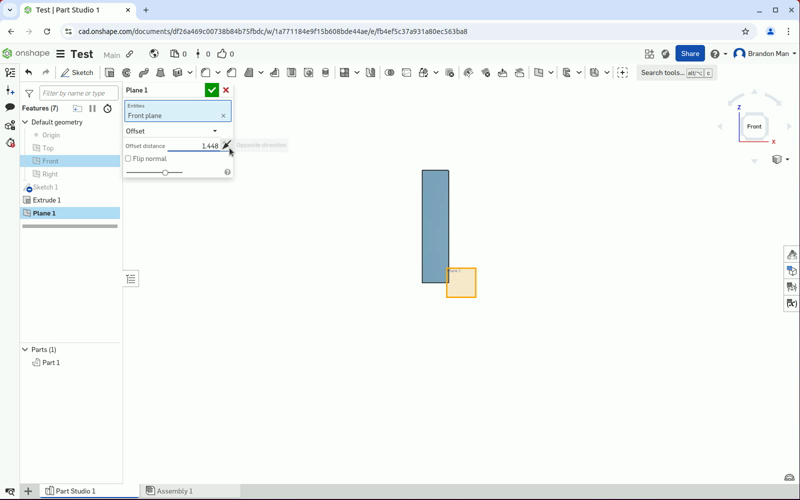
mouse_move(229, 147)
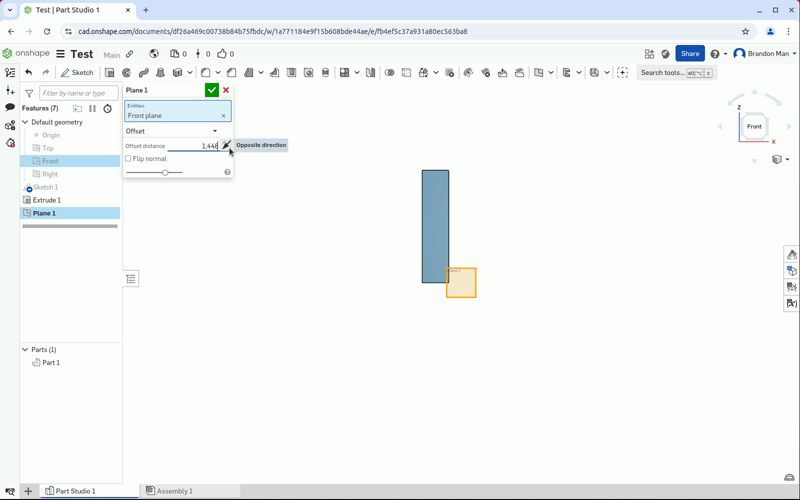
click(229, 147)
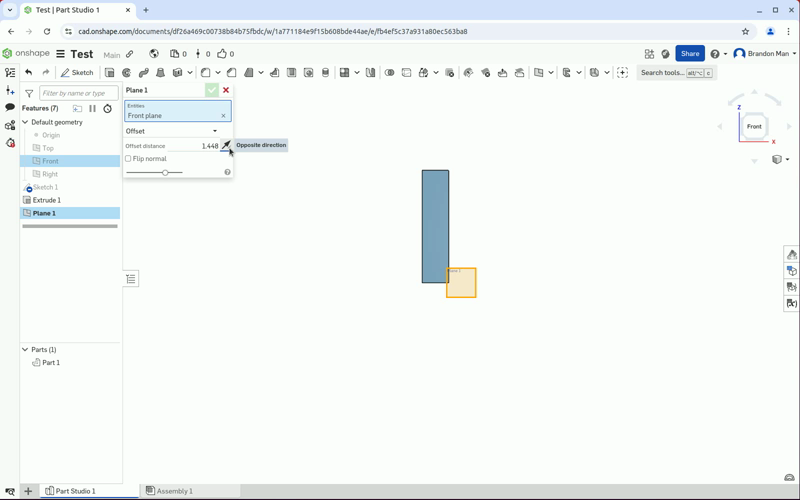
key(enter, 2)
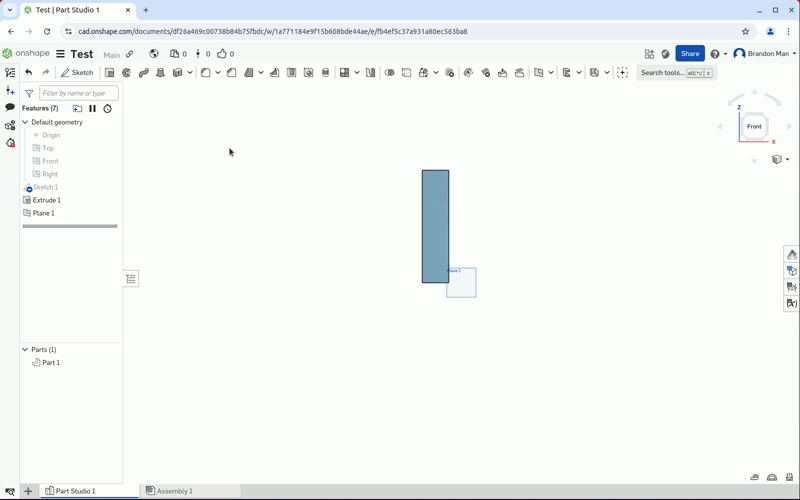
key(shift+s)
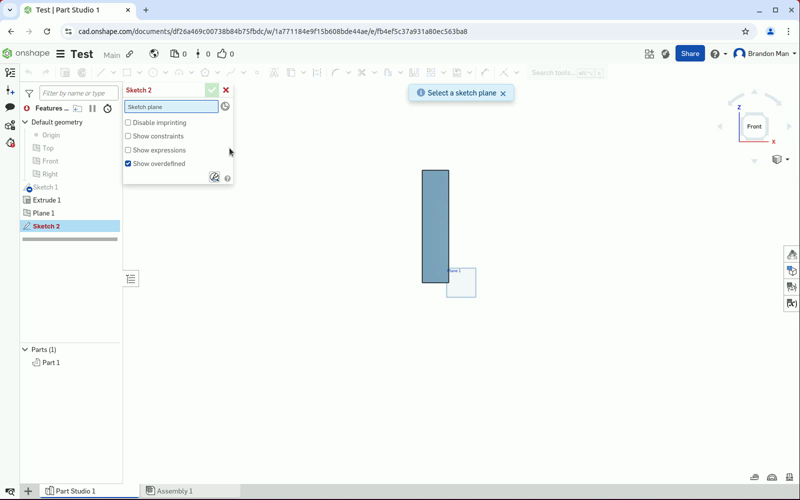
mouse_move(73, 215)
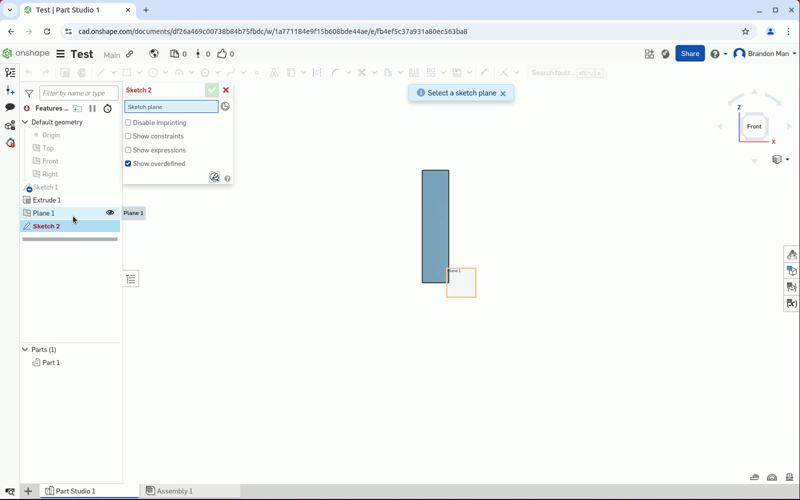
click(73, 215)
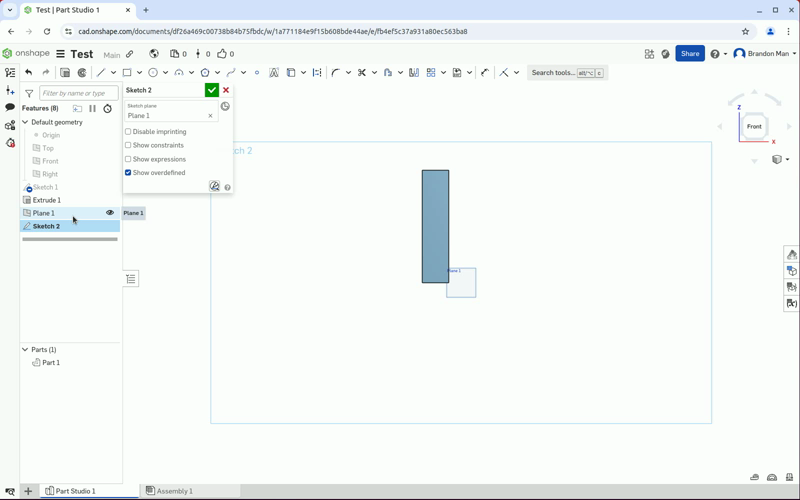
mouse_move(73, 352)
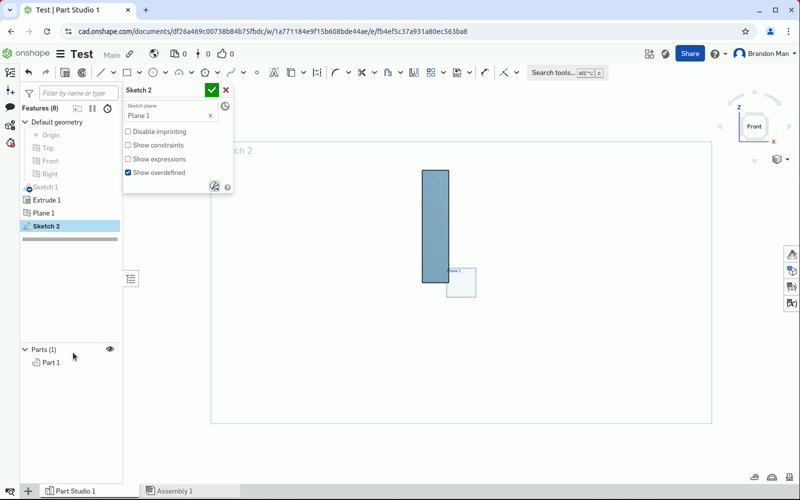
key(y)
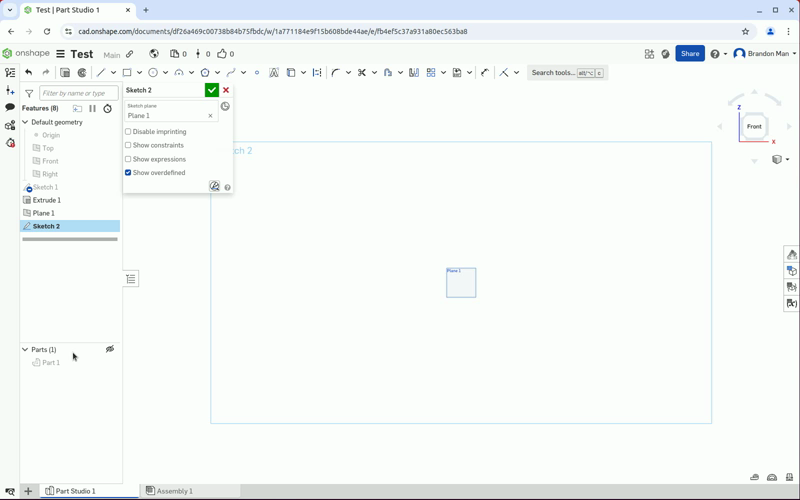
key(l)
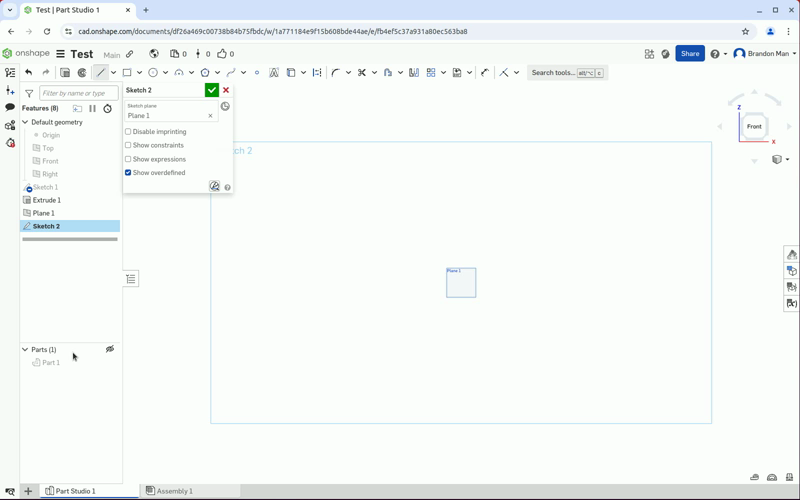
key_down(shift)
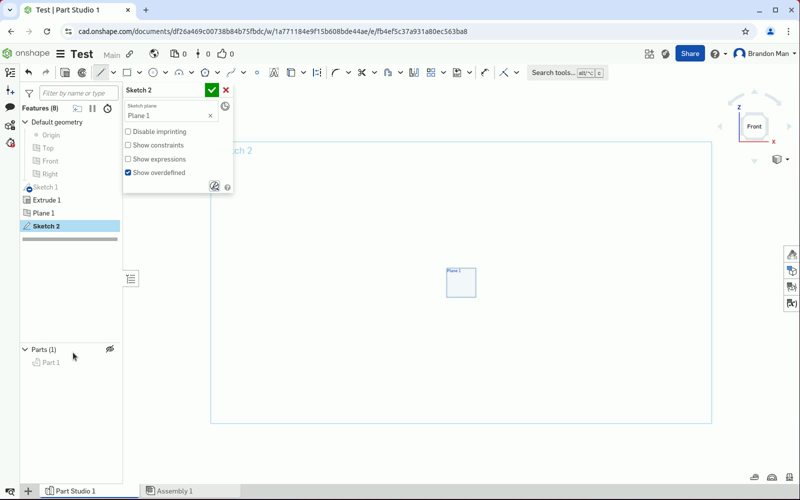
mouse_move(413, 272)
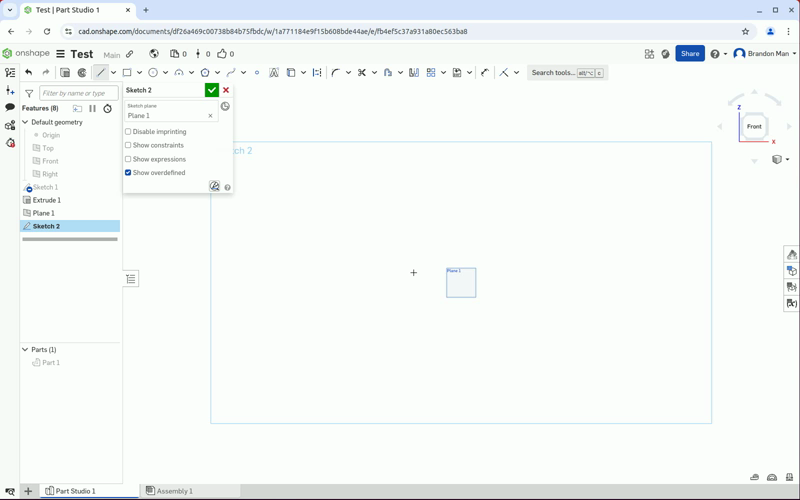
click(413, 272)
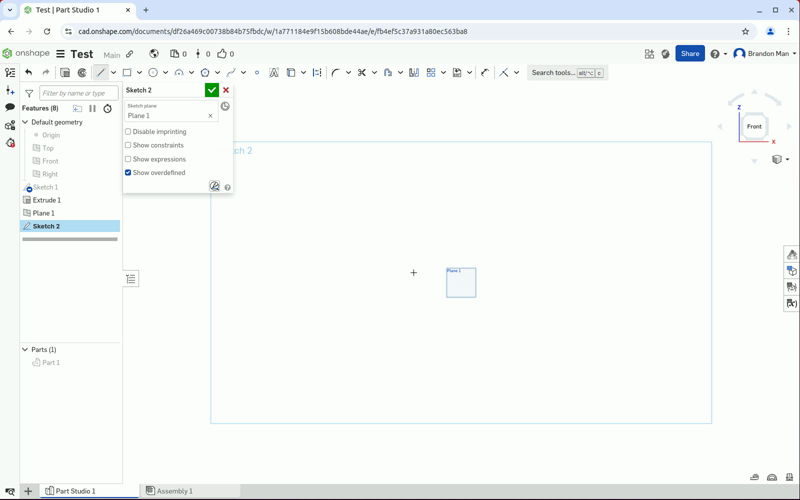
key_up(shift)
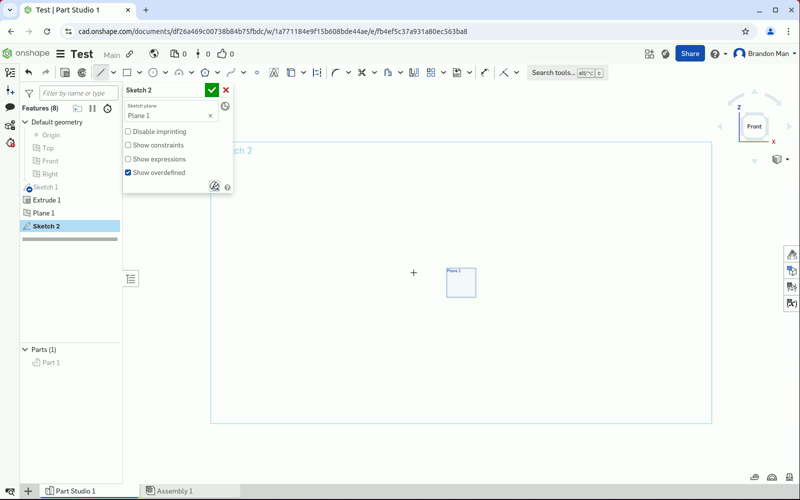
key_down(shift)
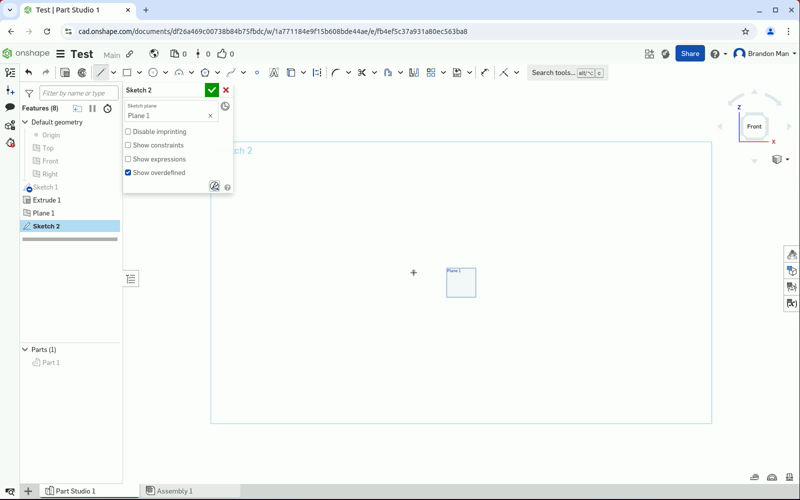
mouse_move(444, 272)
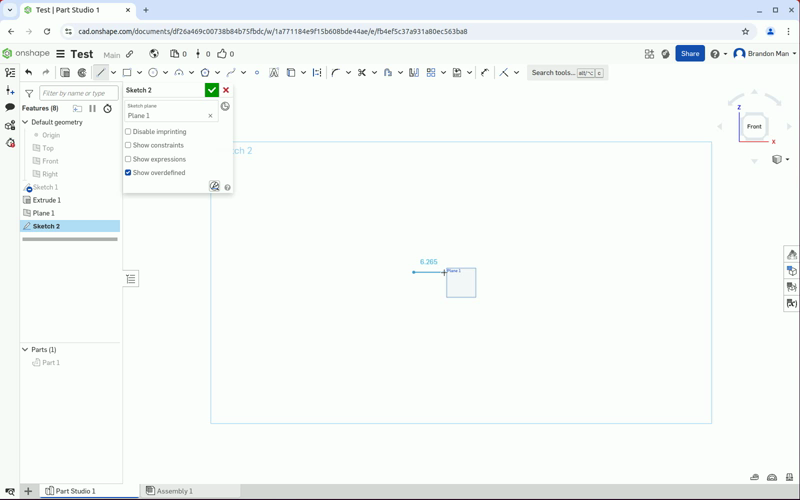
mouse_move(421, 272)
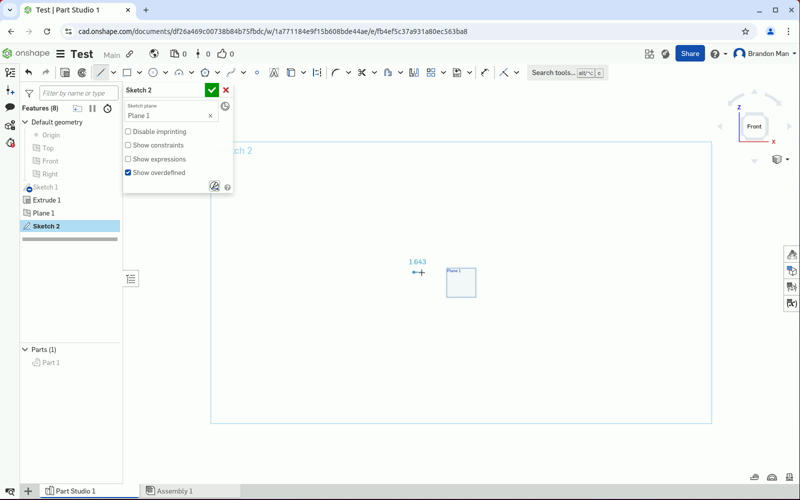
click(421, 272)
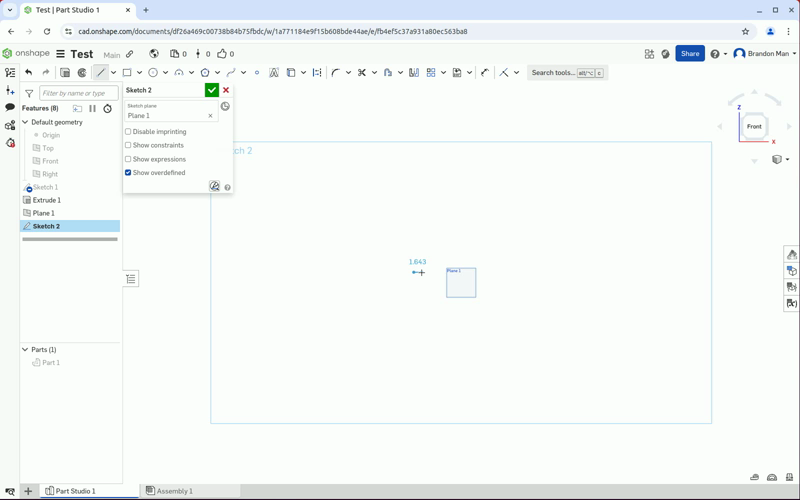
key_up(shift)
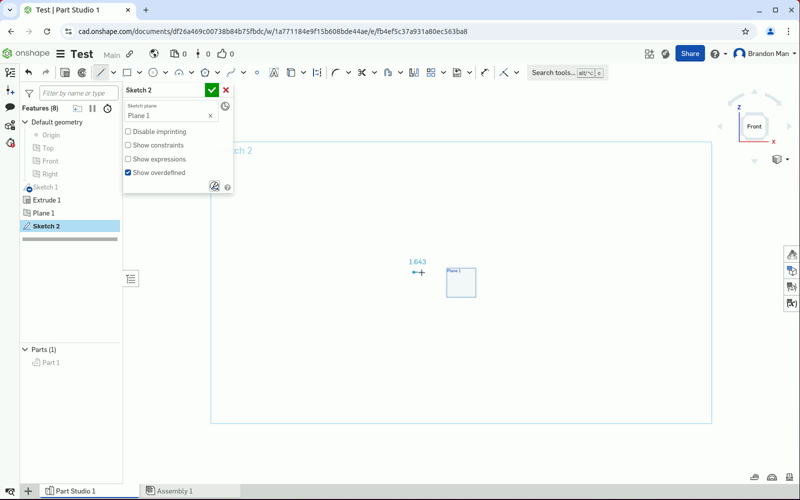
key_down(shift)
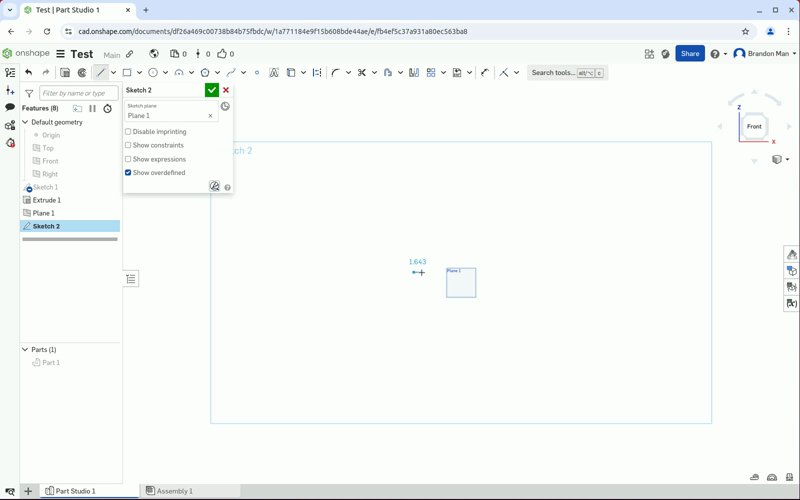
mouse_move(421, 179)
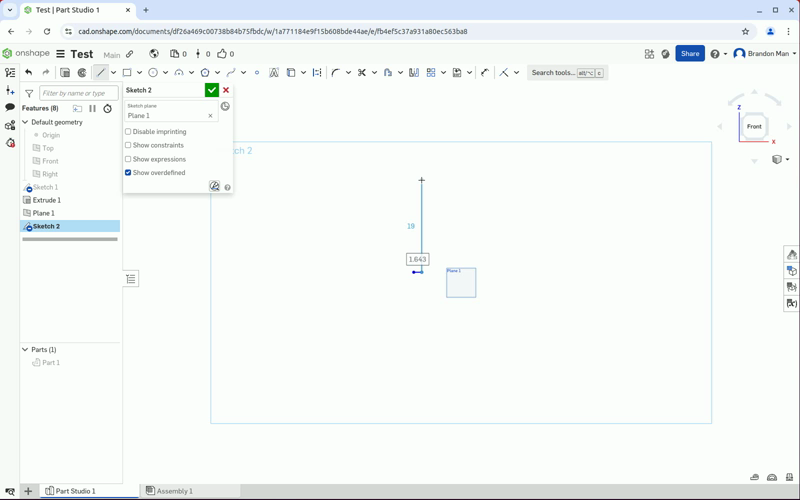
click(421, 179)
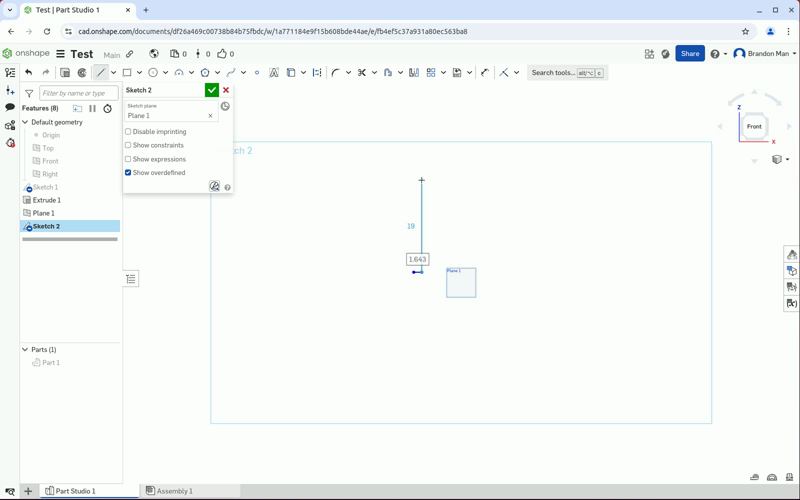
key_up(shift)
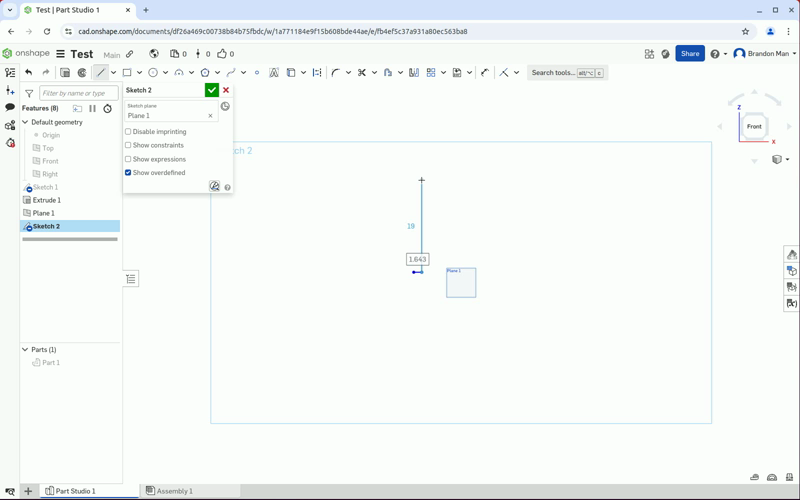
key_down(shift)
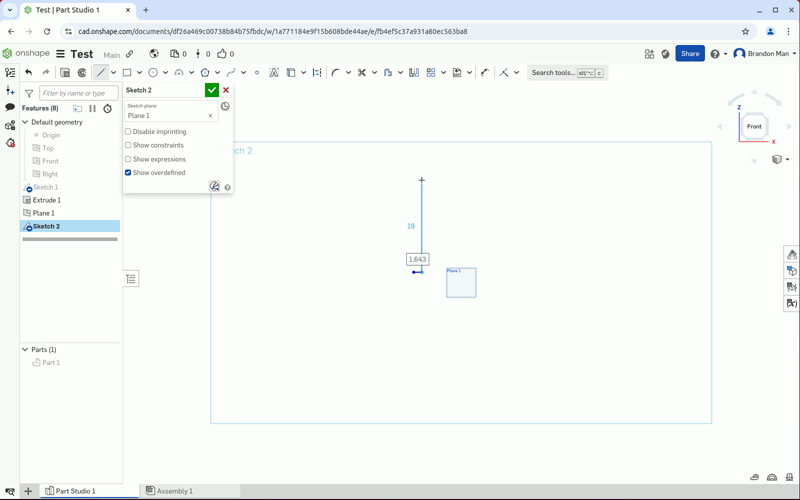
mouse_move(451, 179)
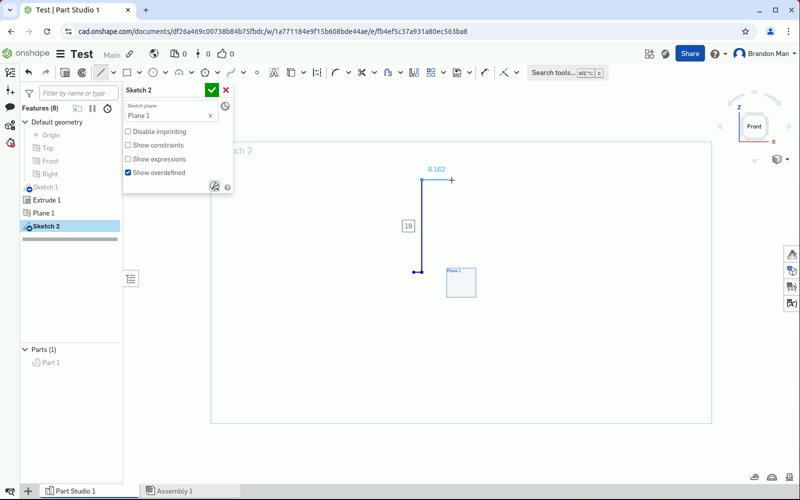
mouse_move(413, 179)
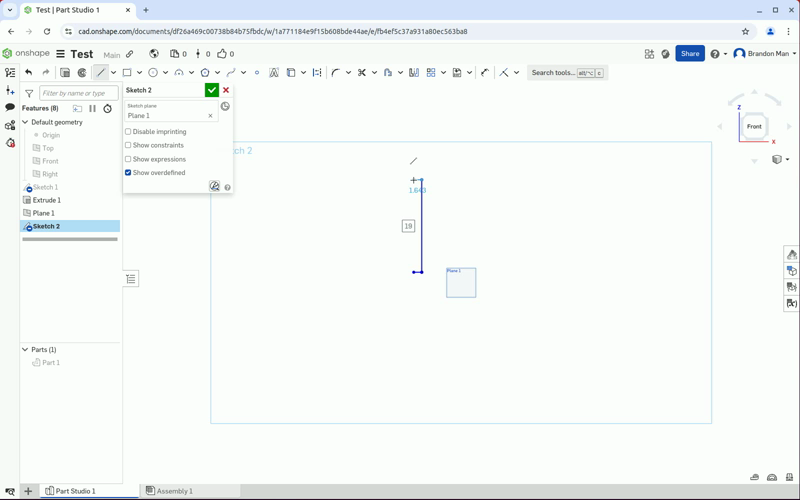
click(413, 179)
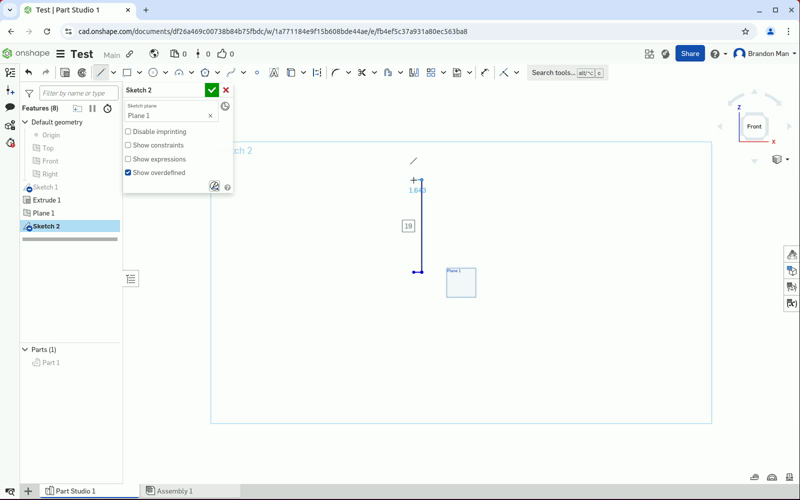
key_up(shift)
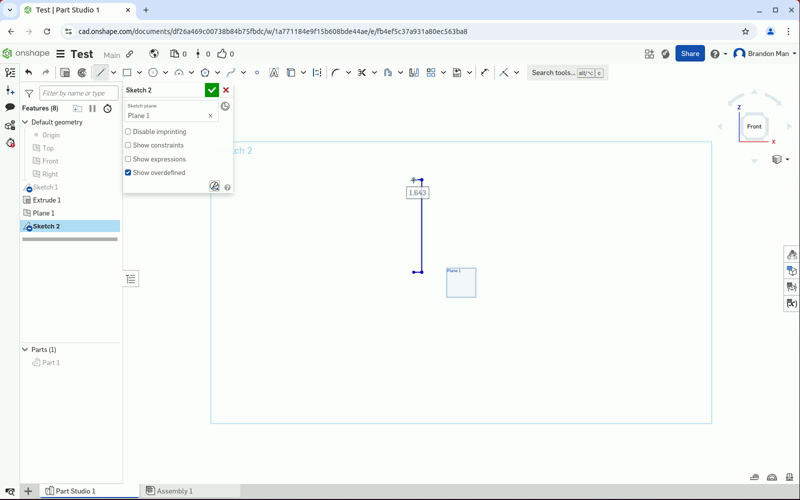
key_down(shift)
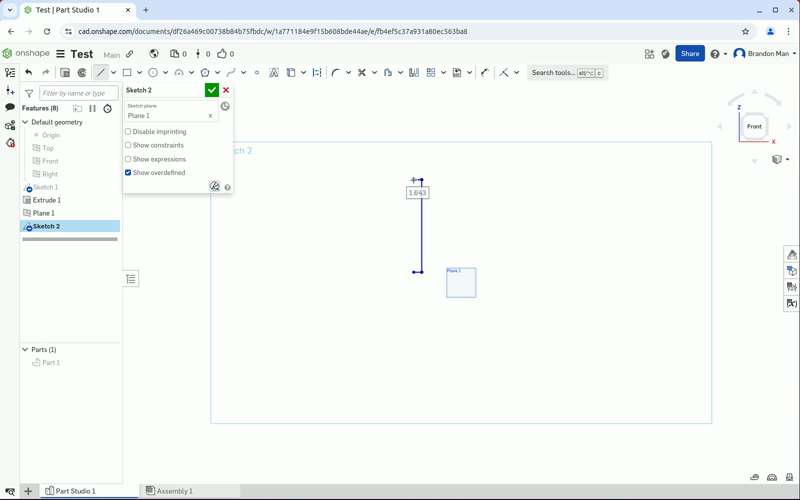
mouse_move(413, 272)
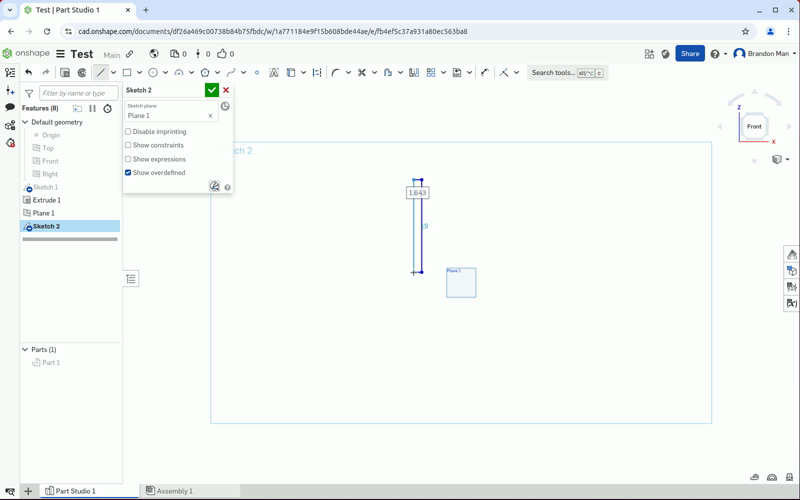
key_up(shift)
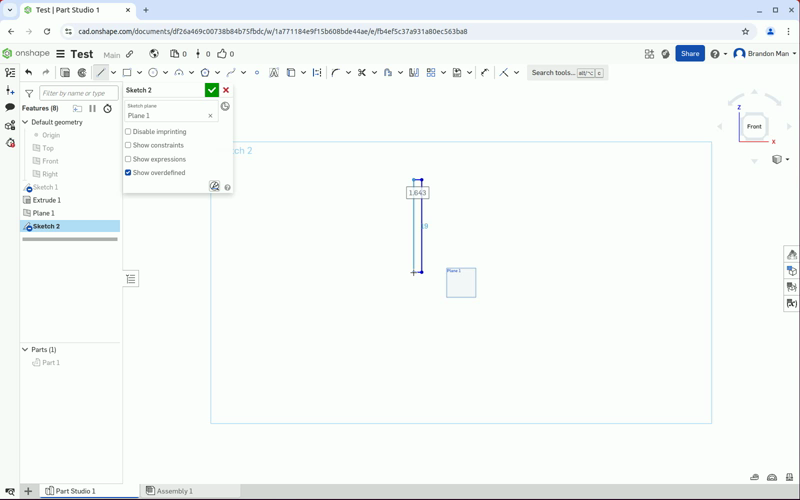
click(413, 272)
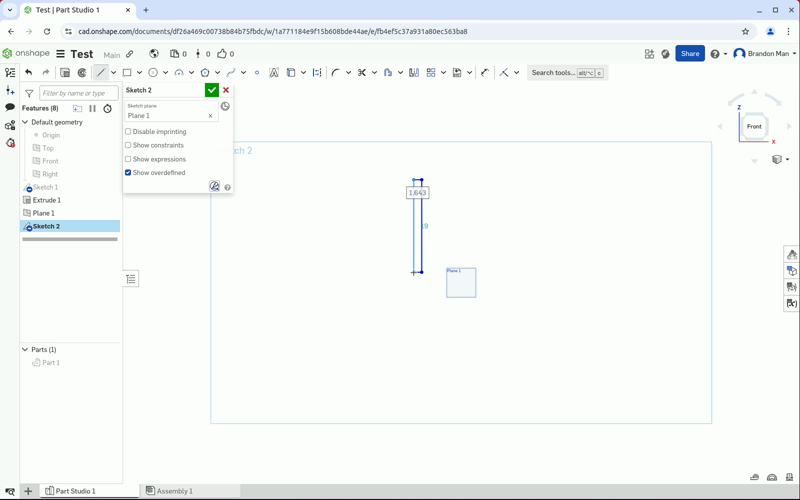
key(esc)
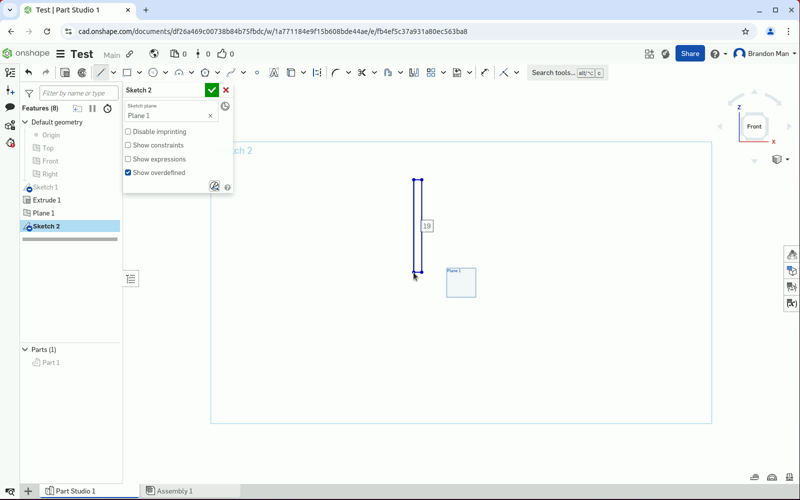
mouse_move(419, 235)
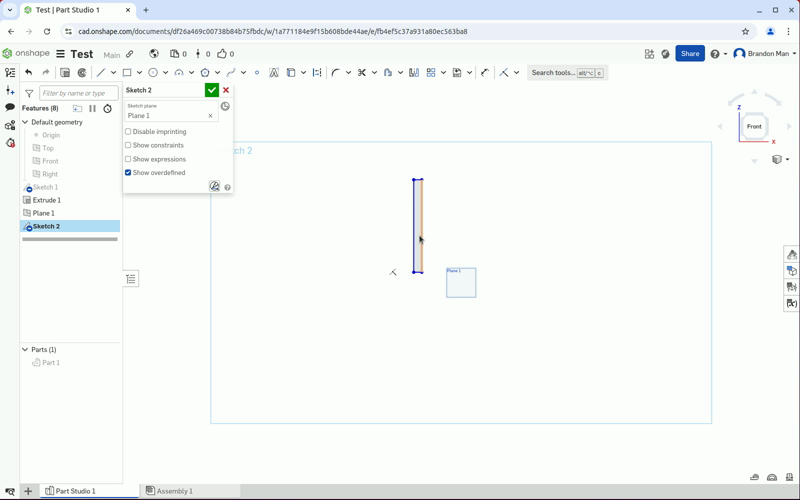
scroll(6)
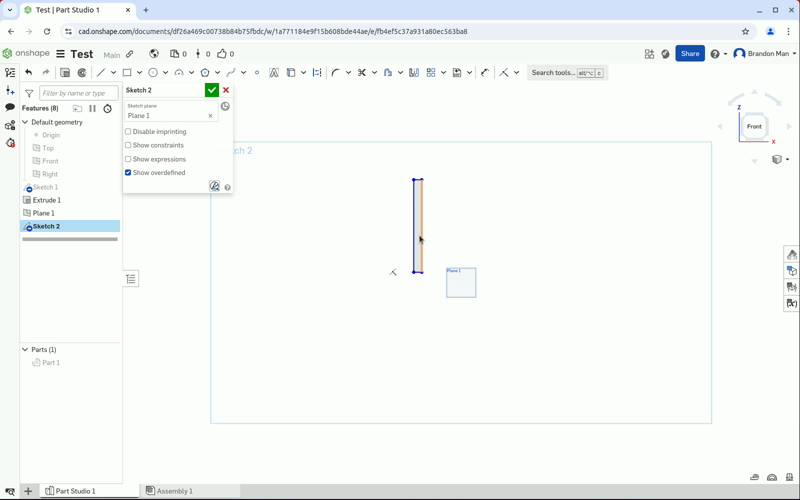
scroll(6)
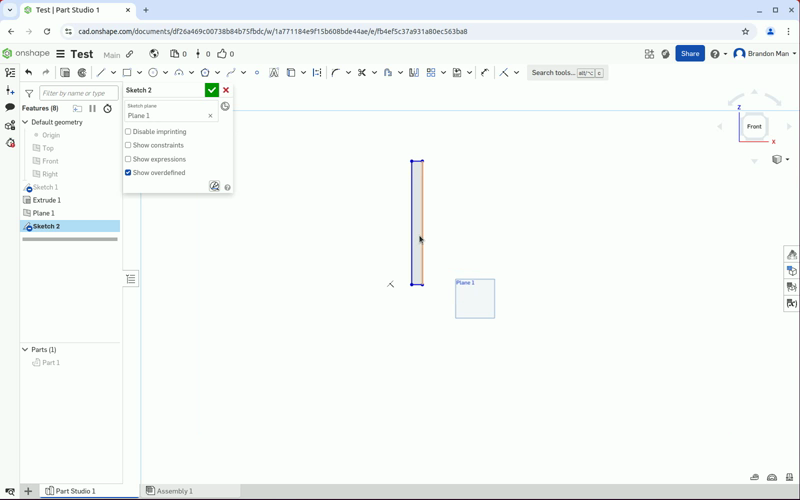
scroll(6)
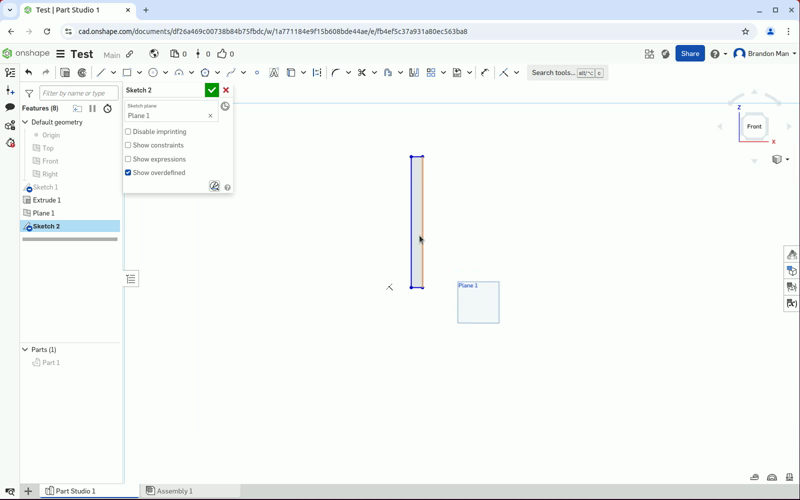
scroll(6)
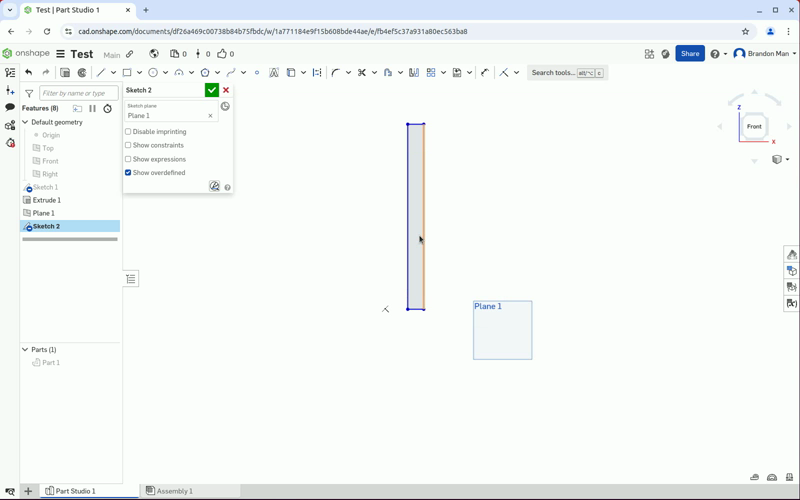
scroll(6)
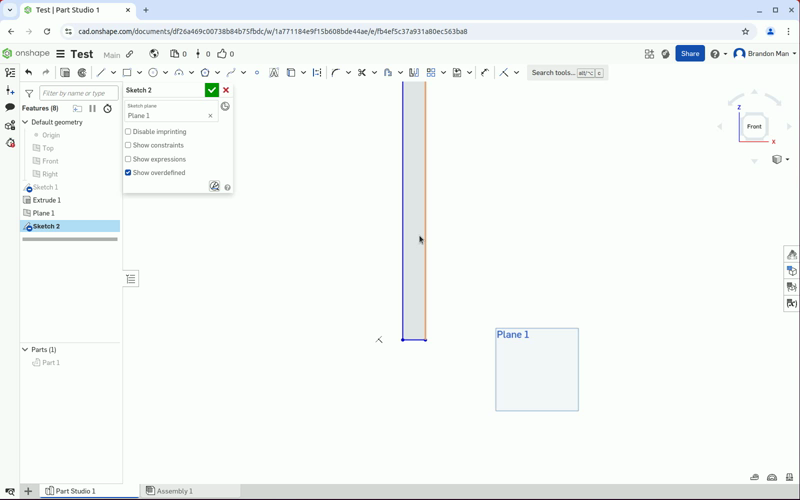
scroll(6)
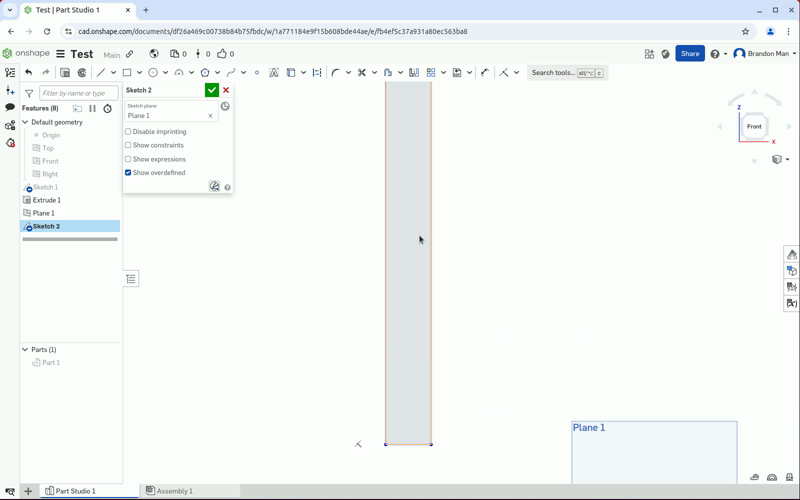
scroll(6)
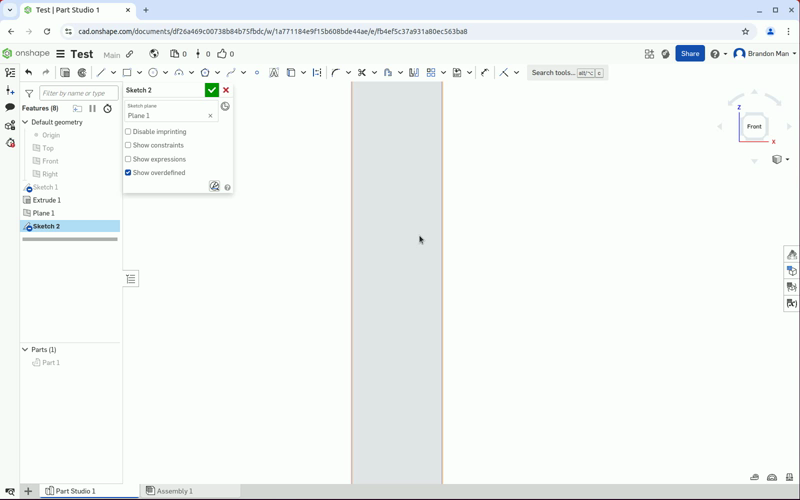
click(419, 235)
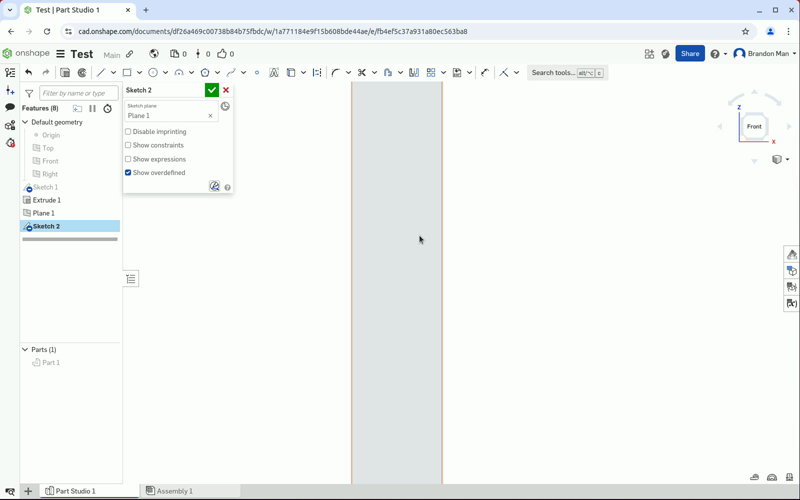
scroll(-6)
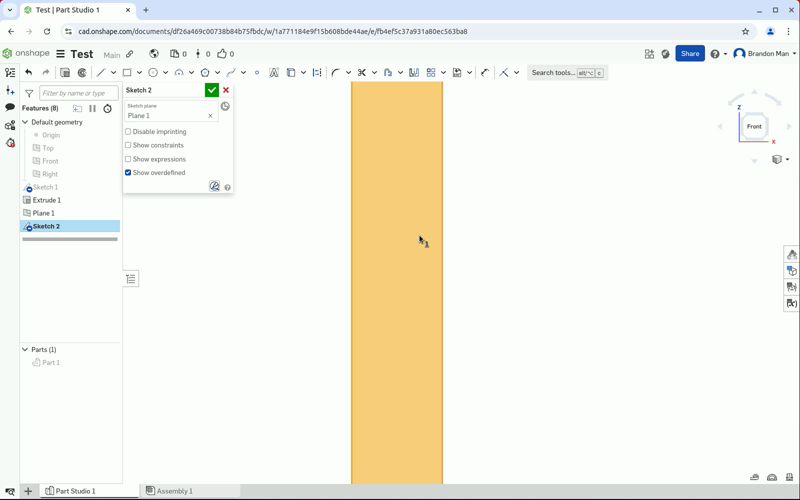
scroll(-6)
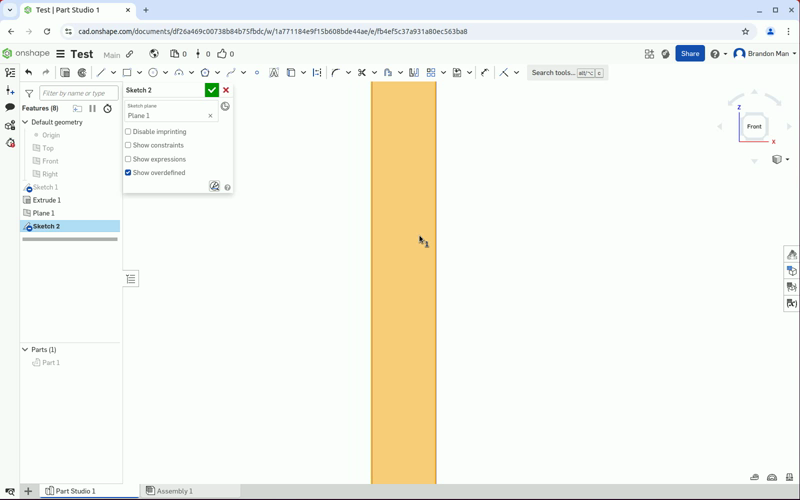
scroll(-6)
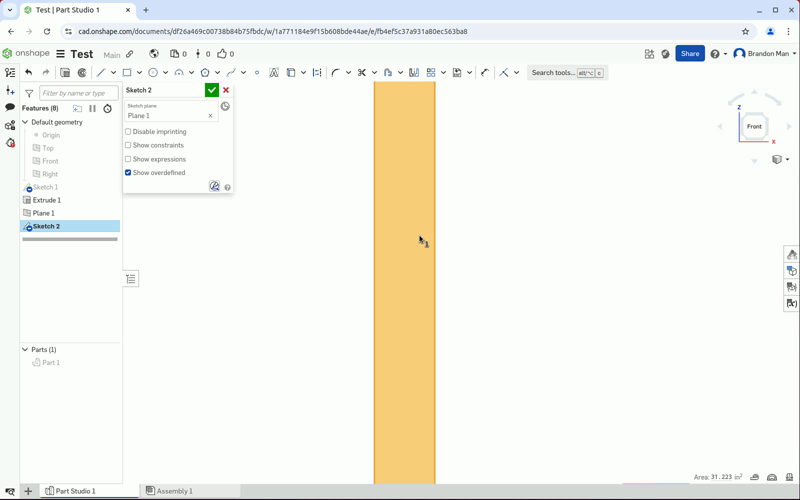
scroll(-6)
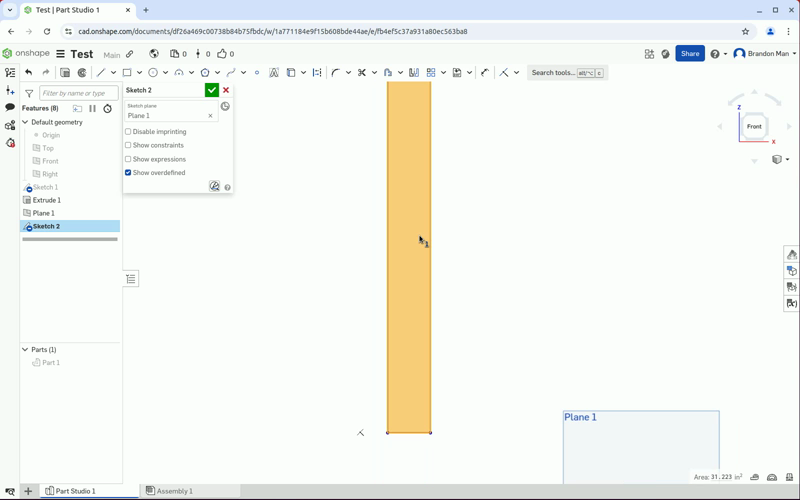
scroll(-6)
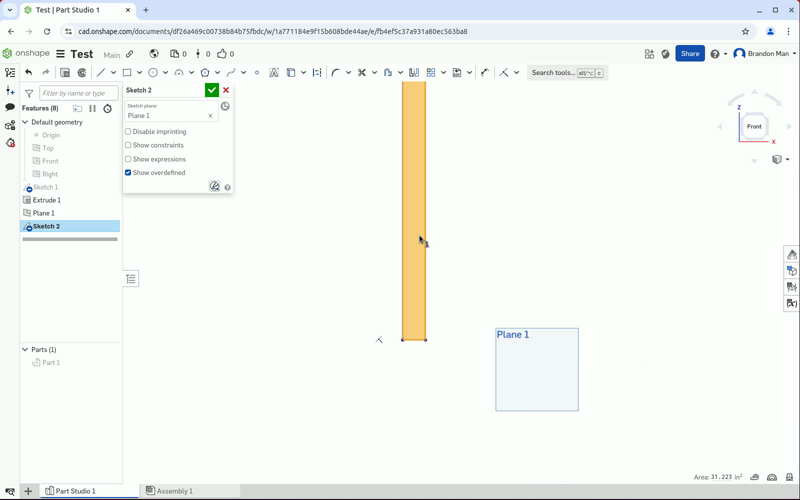
scroll(-6)
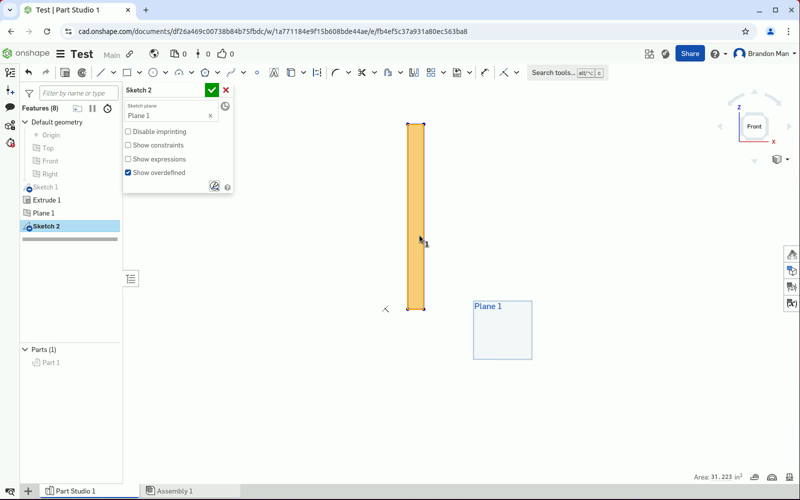
scroll(-6)
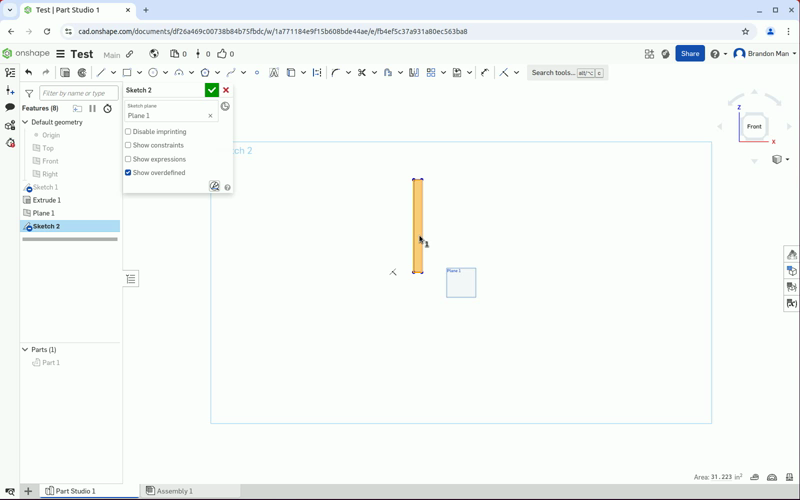
mouse_move(73, 352)
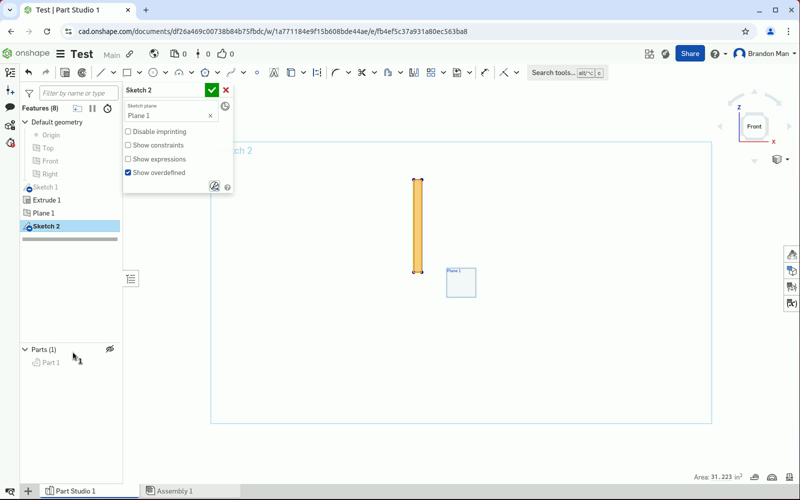
key(shift+y)
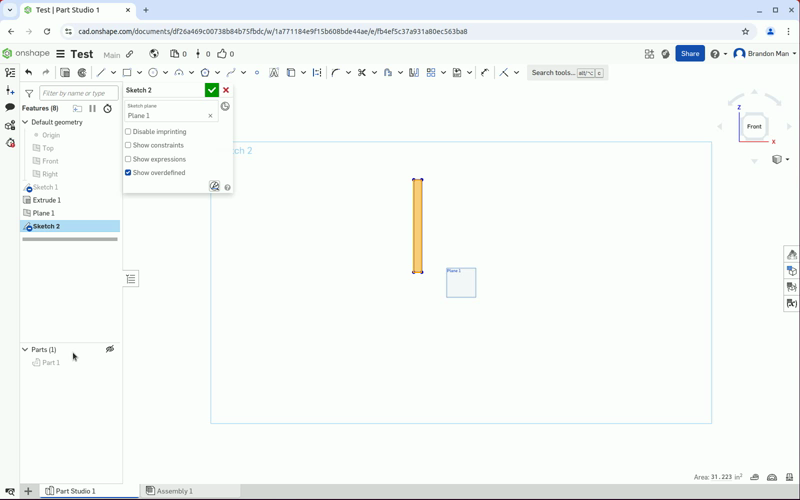
key(shift+e)
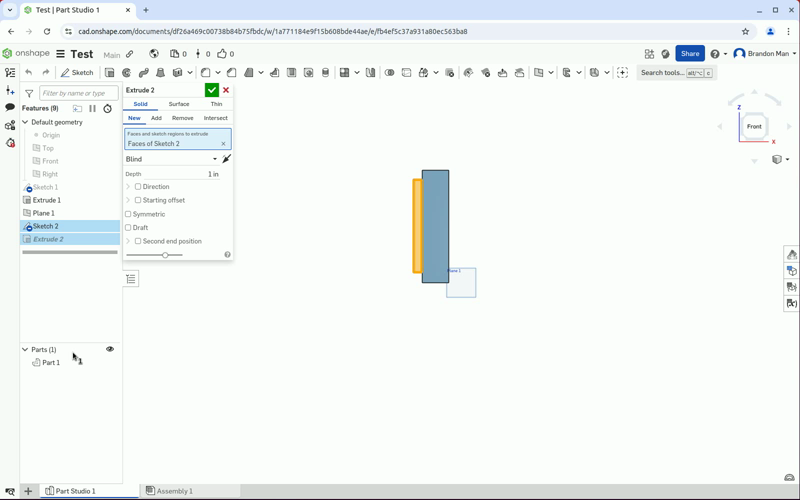
mouse_move(143, 106)
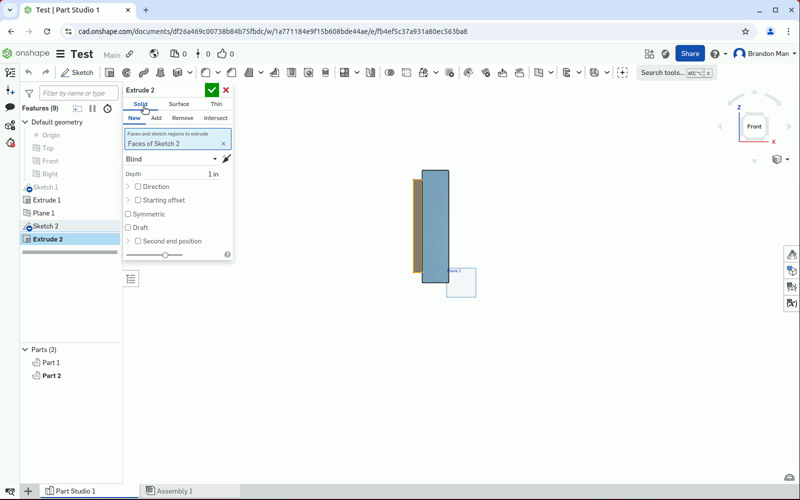
click(143, 106)
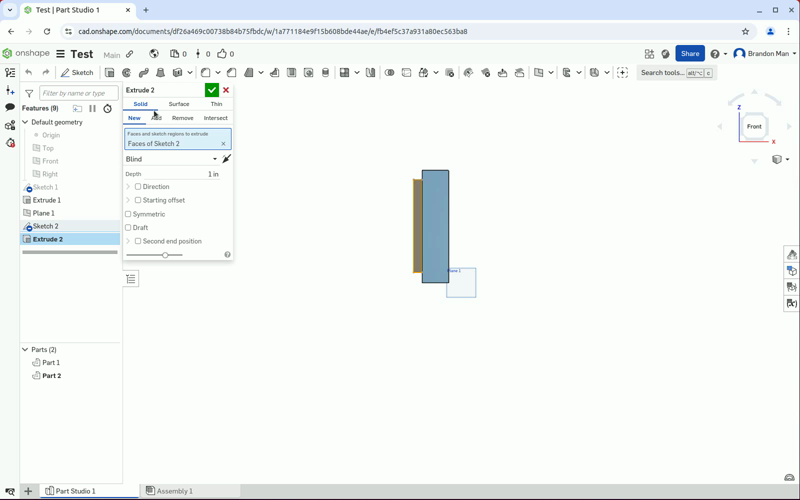
mouse_move(186, 120)
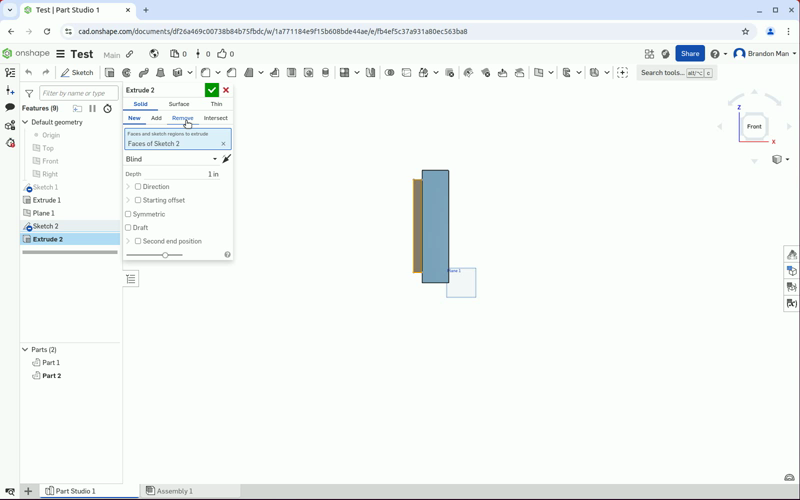
click(186, 120)
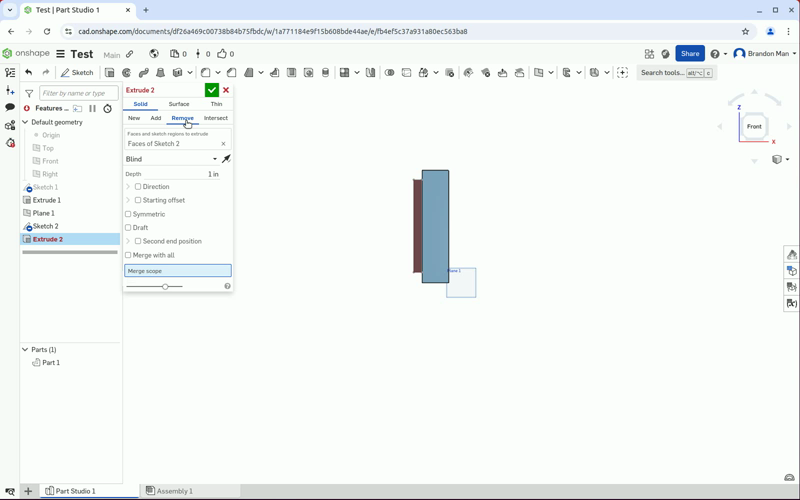
key(tab, 4)
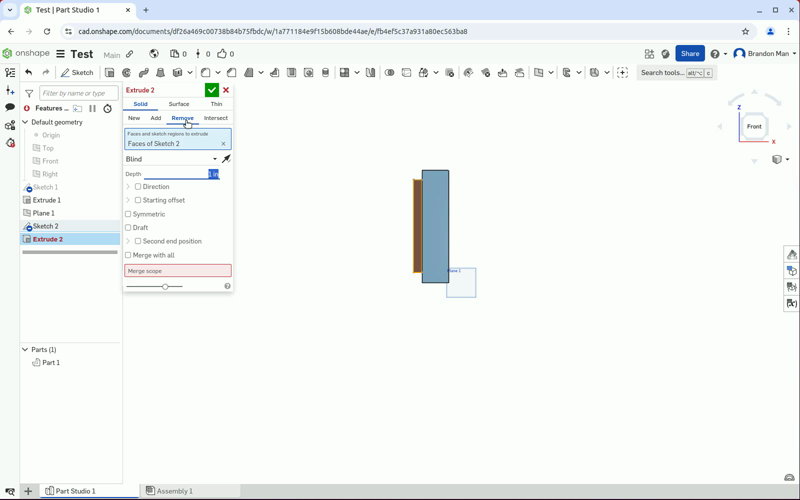
text(4.092)
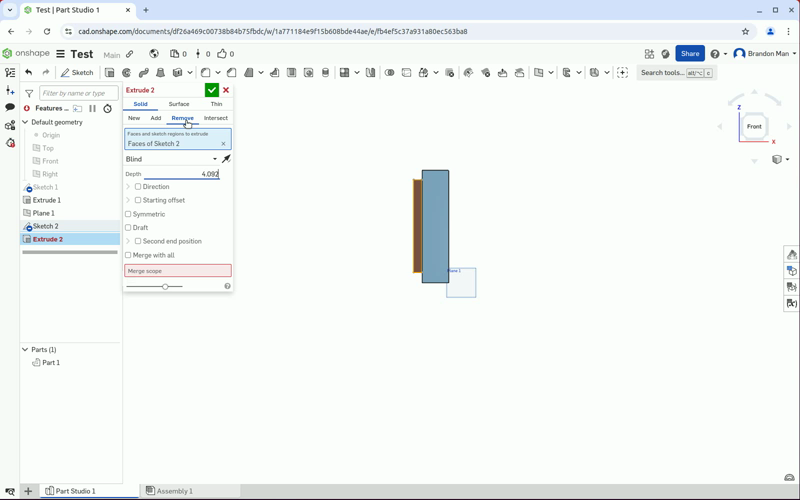
key(tab, 6)
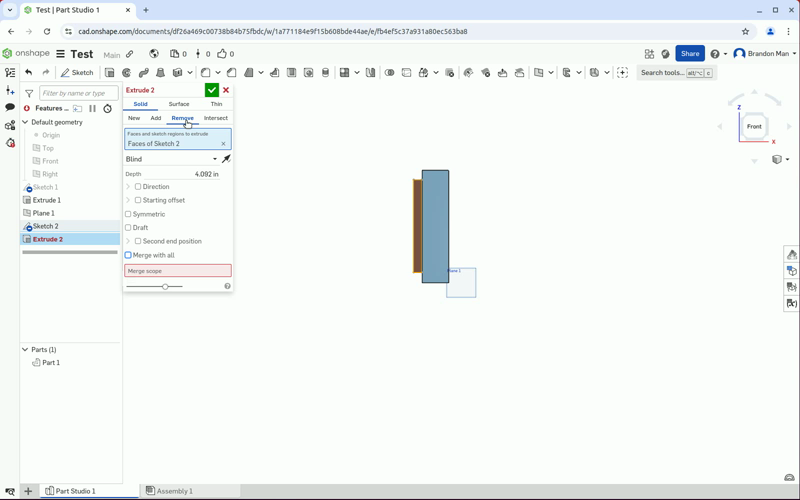
key(space)
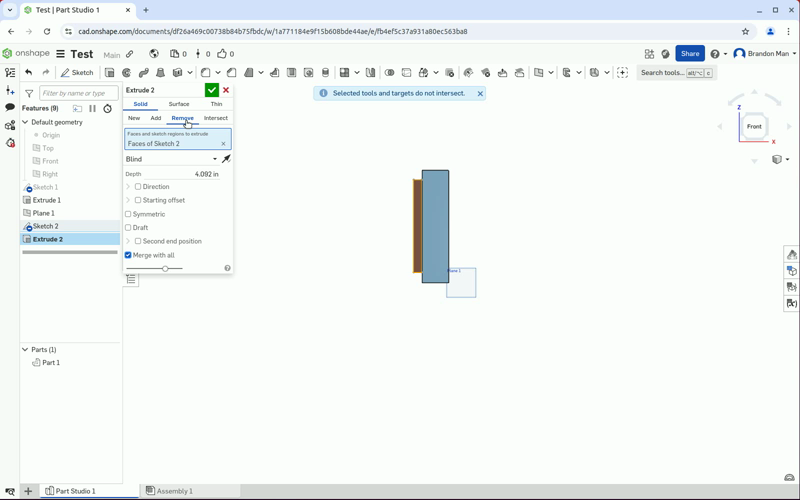
key(enter)
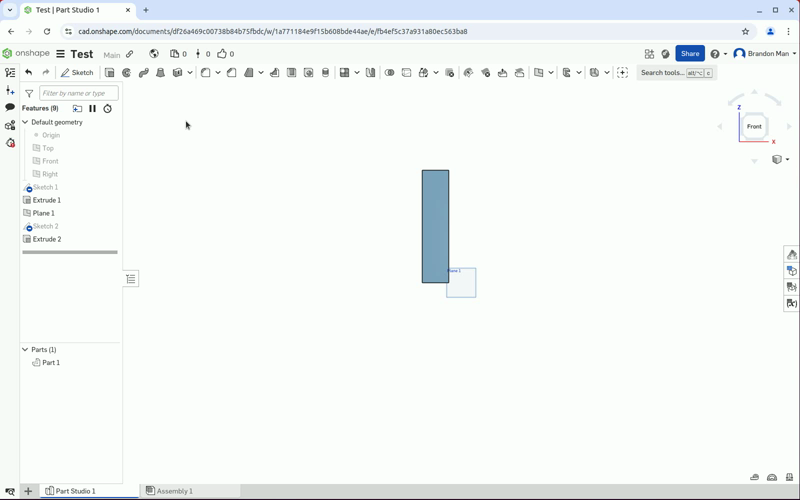
key(shift+h)
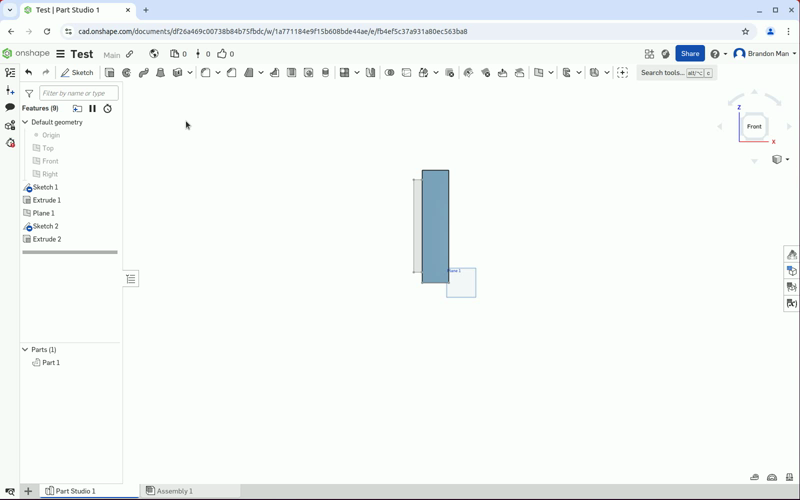
key(shift+h)
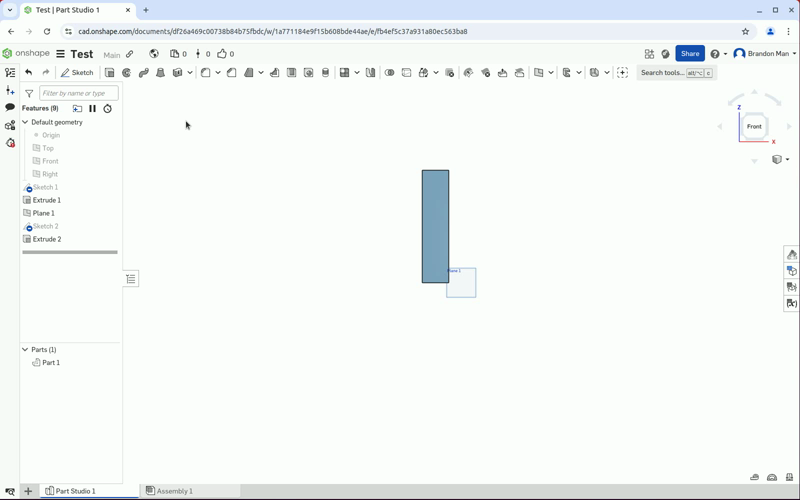
mouse_move(73, 189)
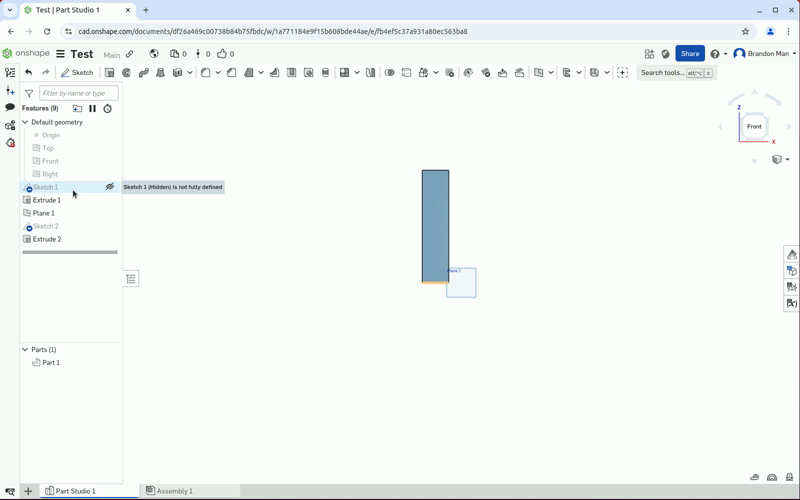
click(73, 189)
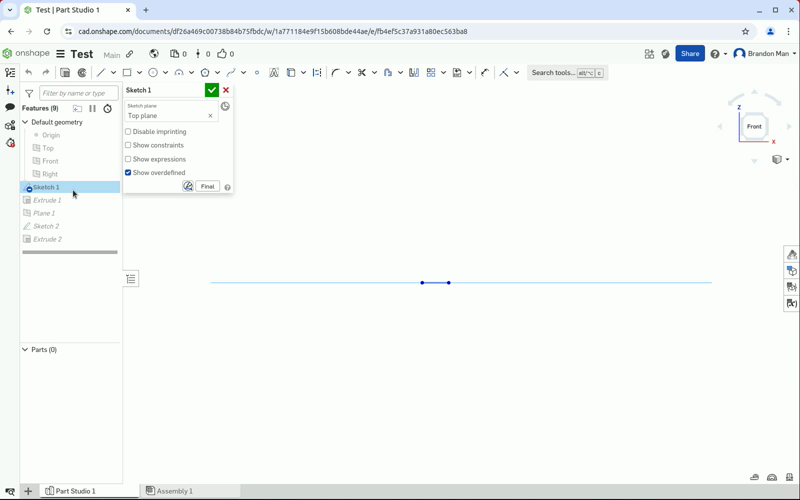
mouse_move(229, 92)
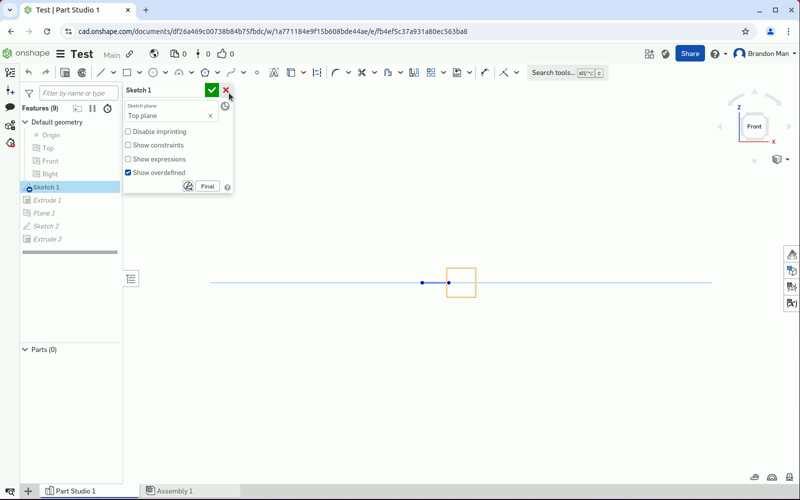
click(229, 92)
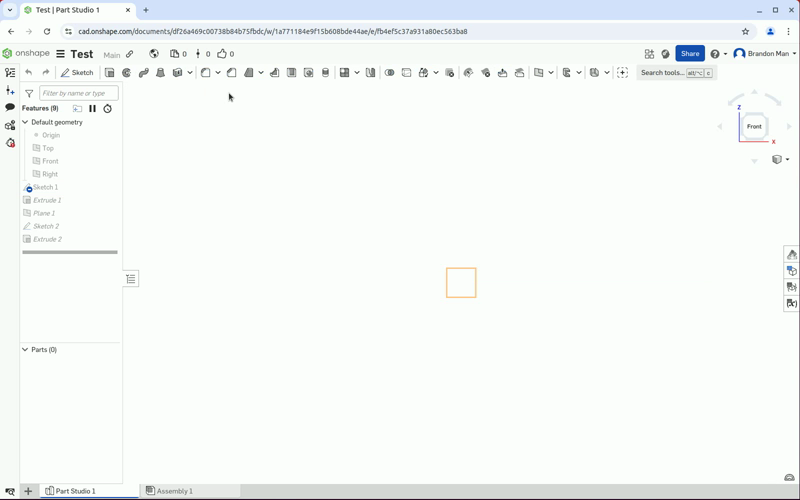
key(shift+s)
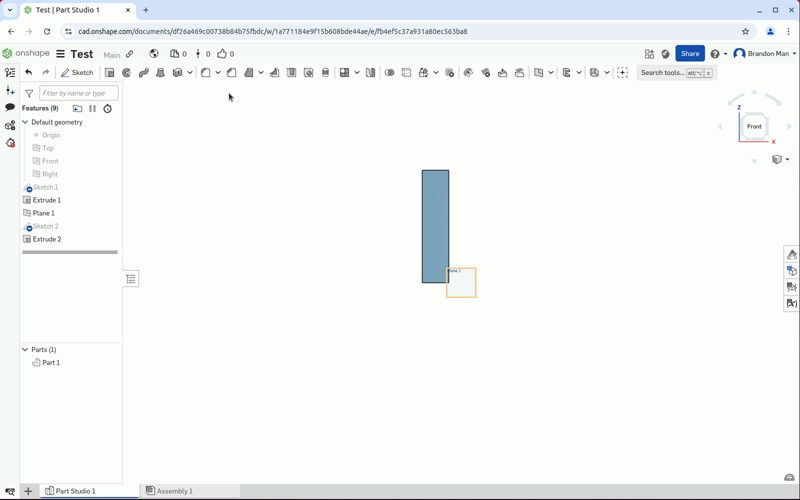
mouse_move(73, 215)
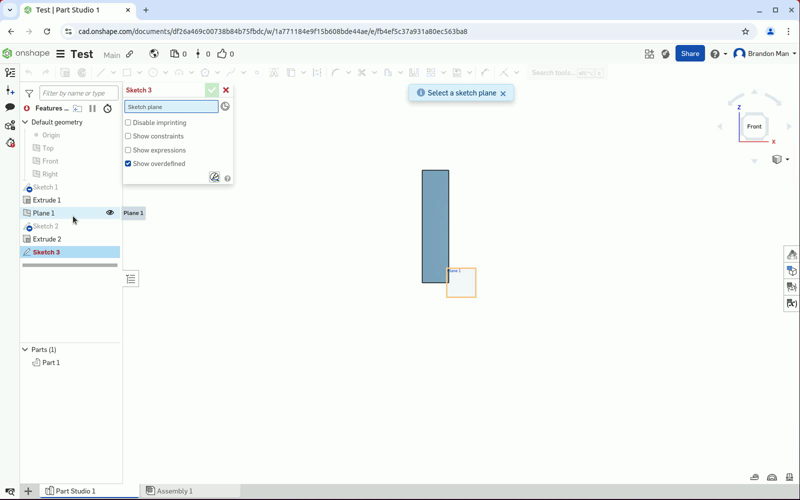
click(73, 215)
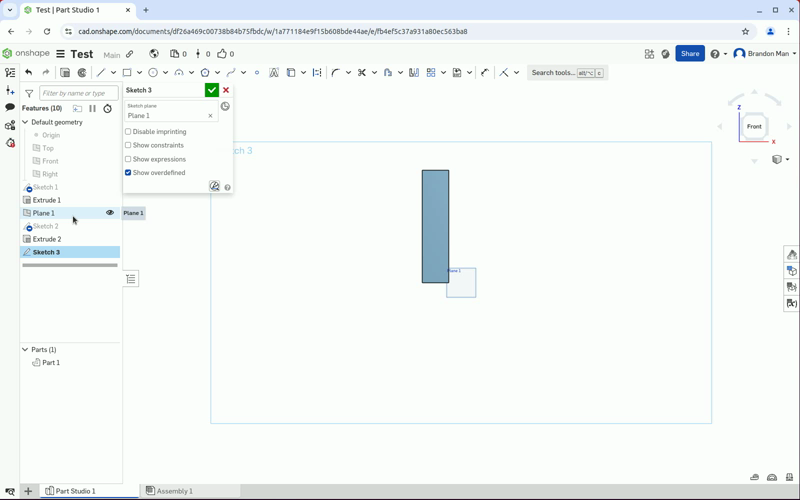
mouse_move(73, 352)
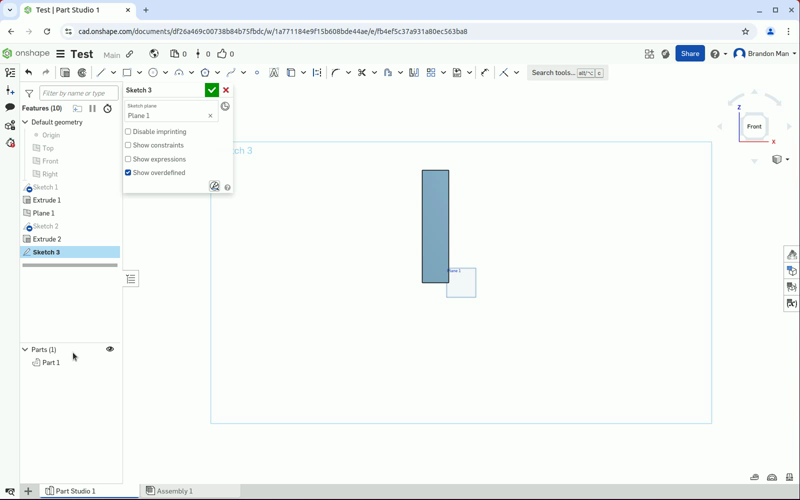
key(y)
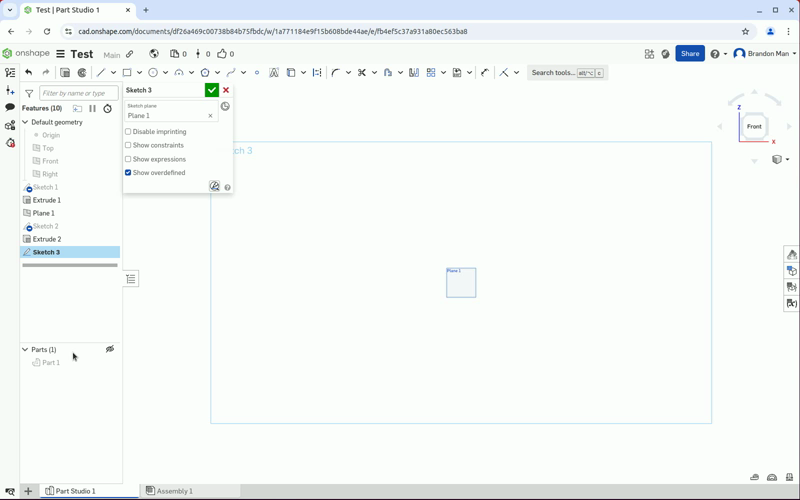
key(l)
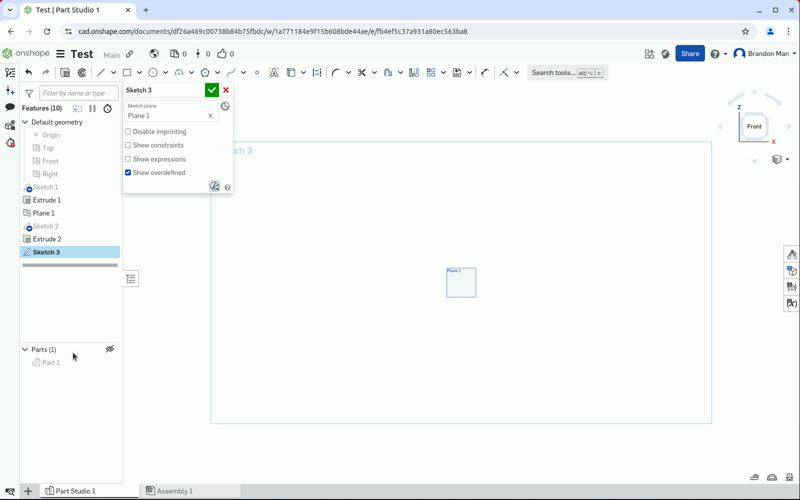
key_down(shift)
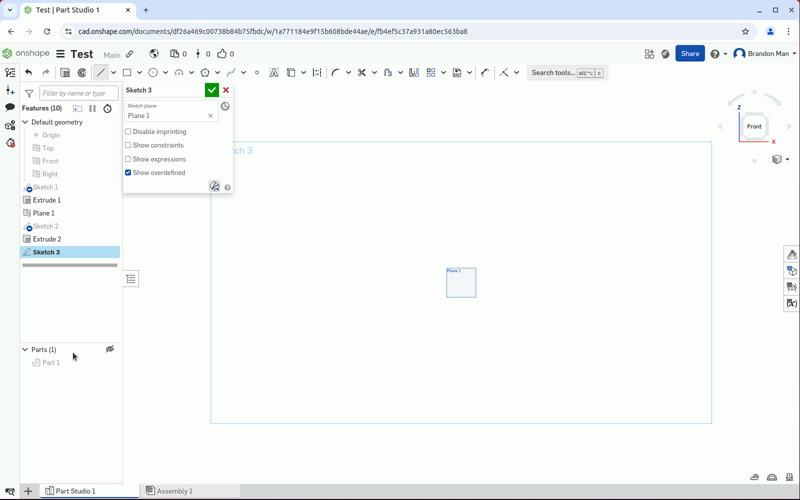
mouse_move(422, 272)
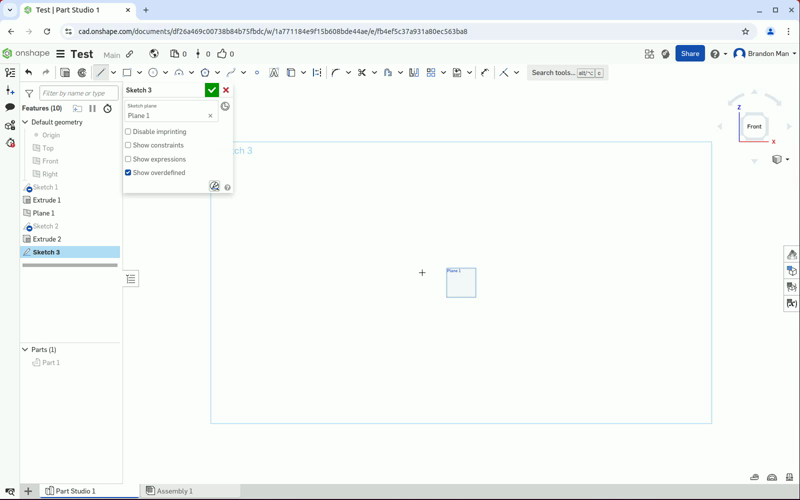
click(422, 272)
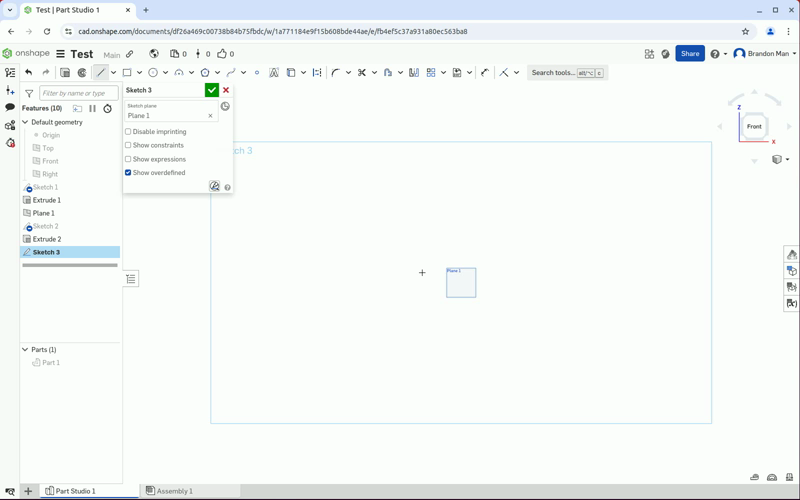
key_up(shift)
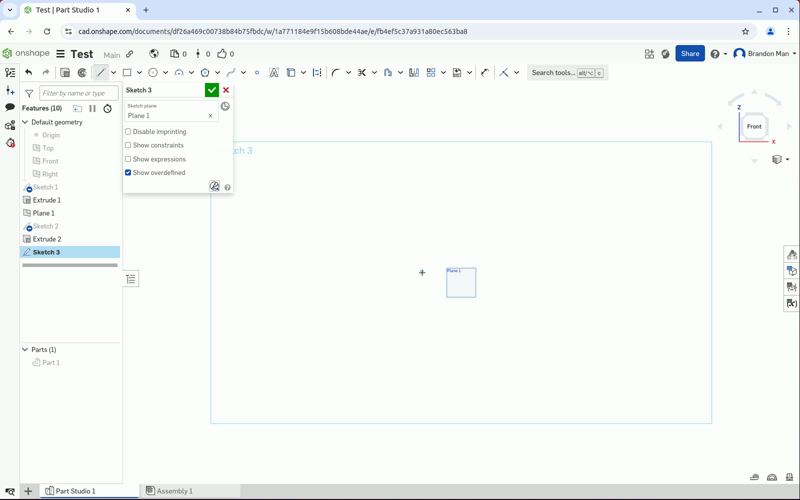
key_down(shift)
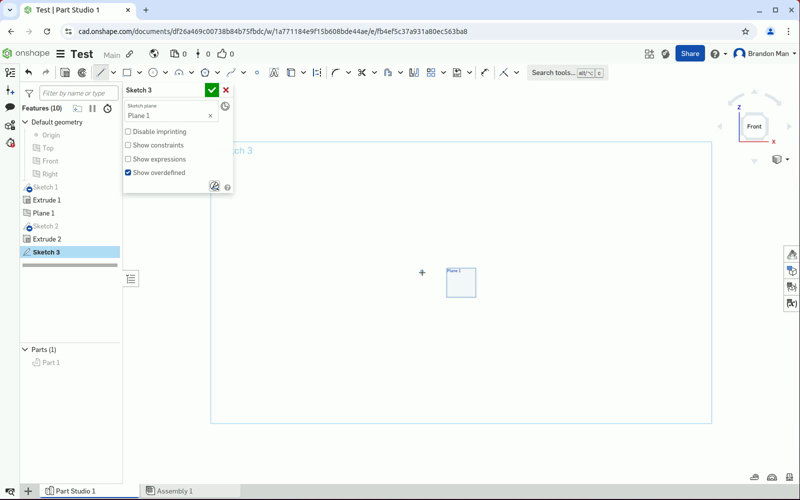
mouse_move(452, 272)
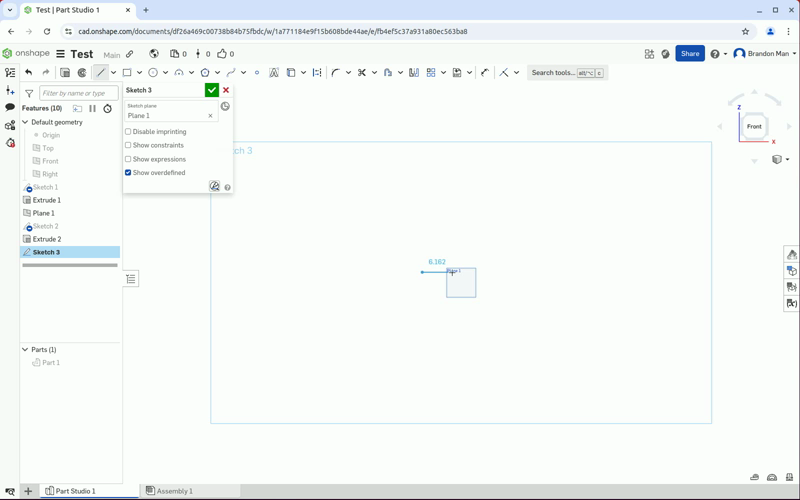
mouse_move(442, 272)
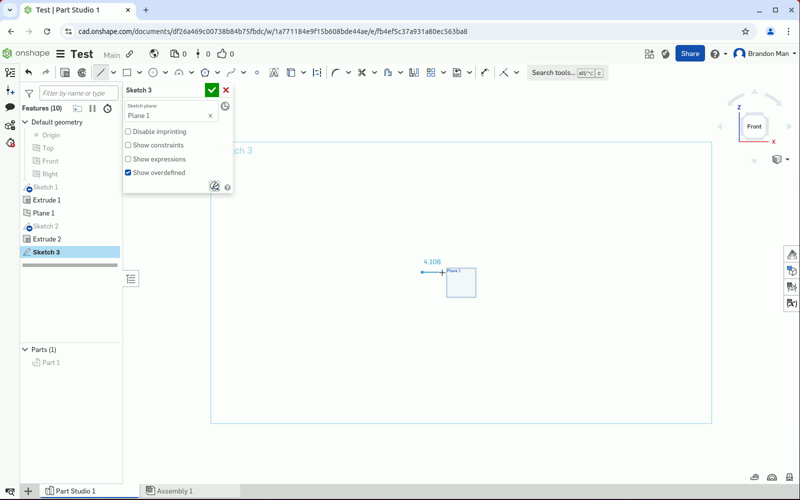
click(442, 272)
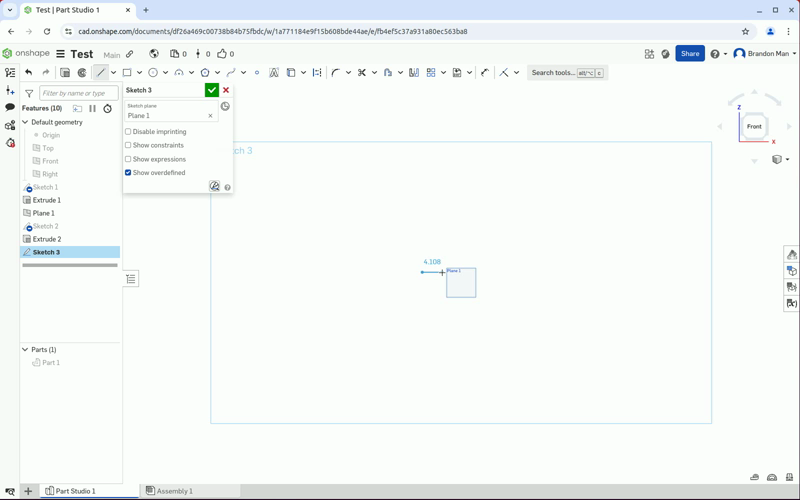
key_up(shift)
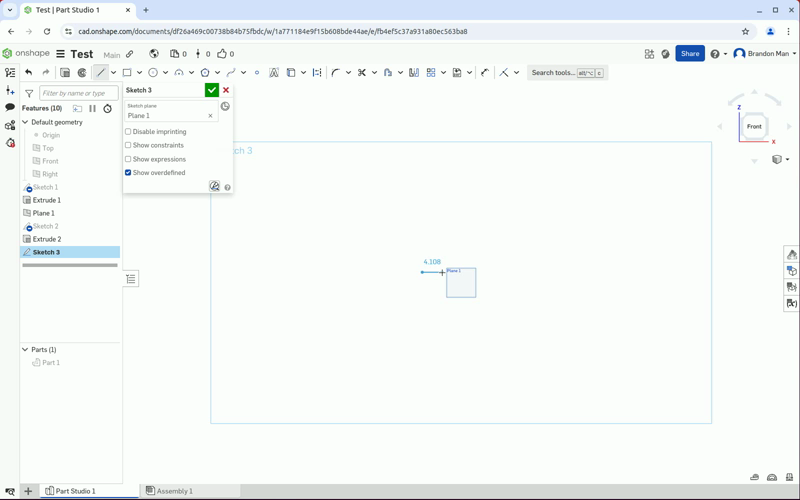
key_down(shift)
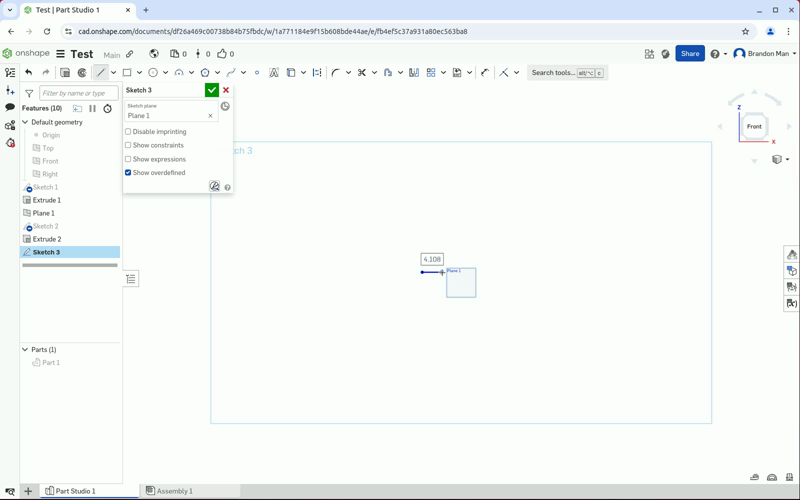
mouse_move(442, 179)
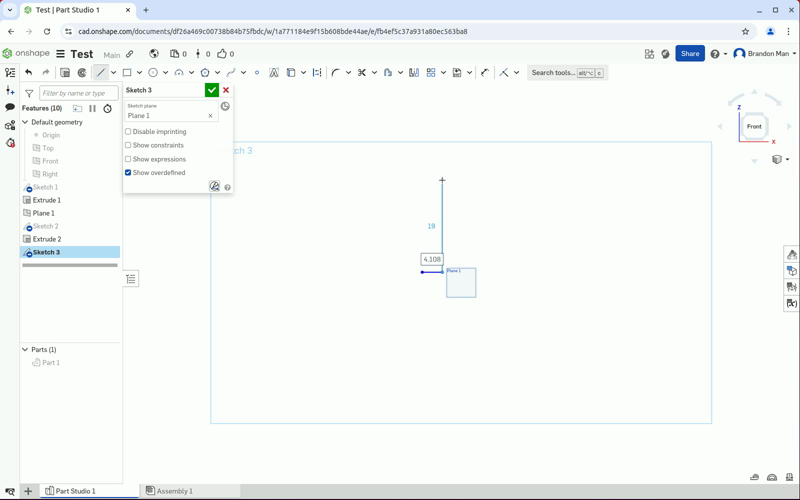
click(442, 179)
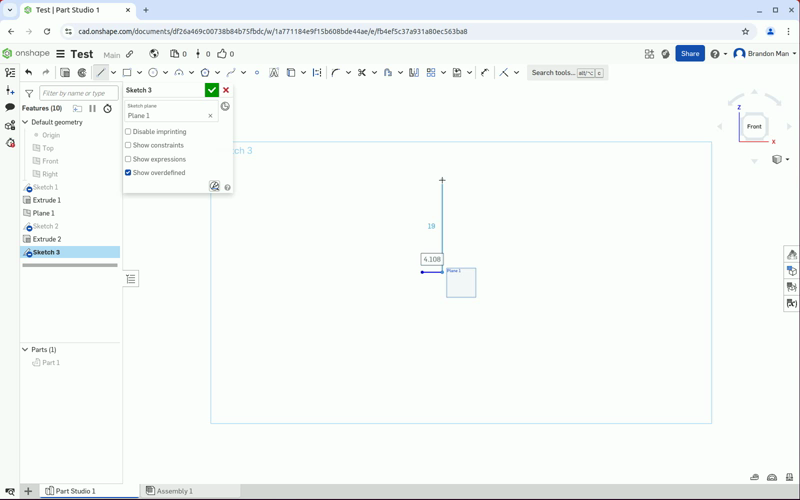
key_up(shift)
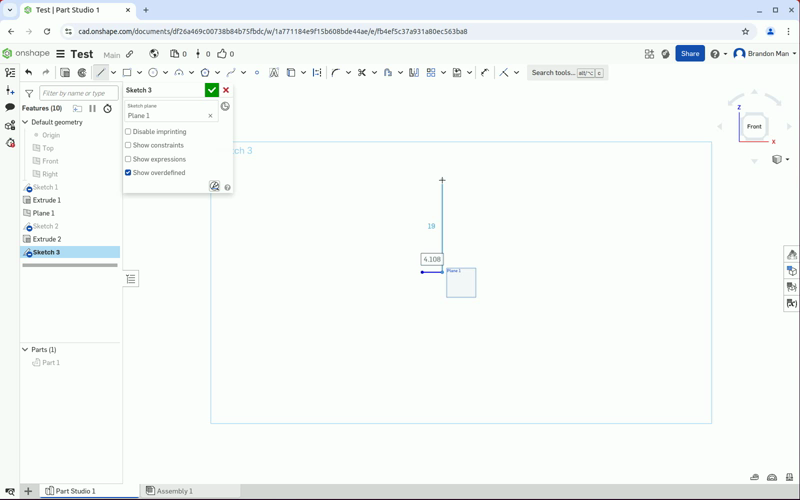
key_down(shift)
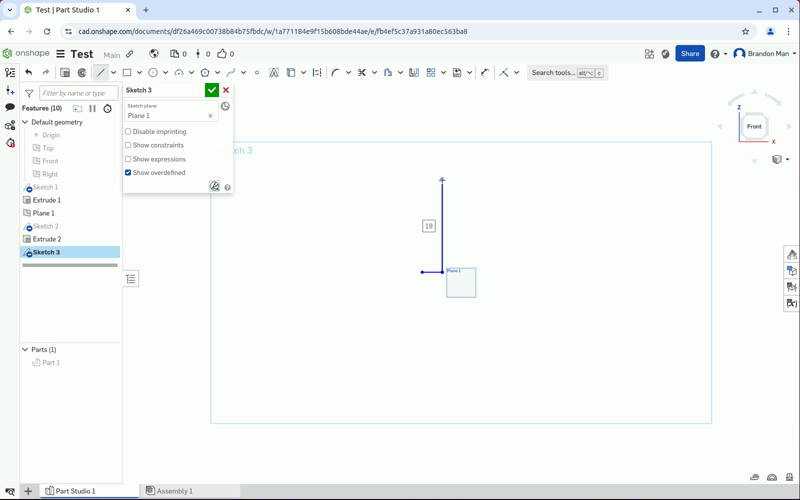
mouse_move(472, 179)
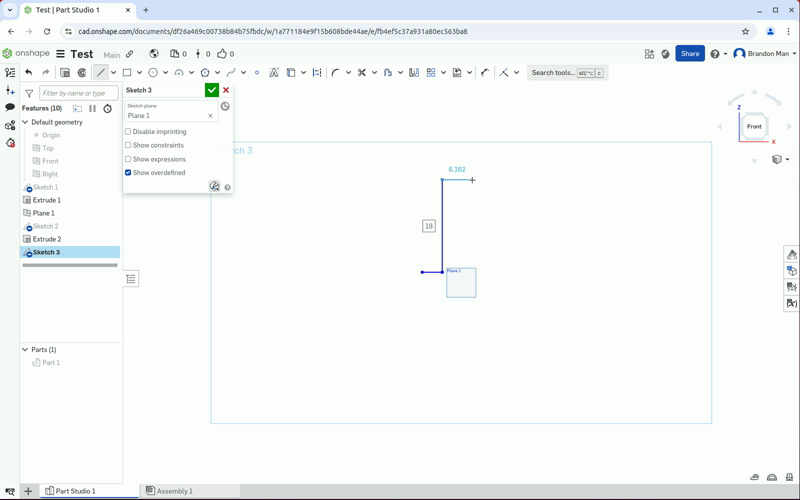
mouse_move(422, 179)
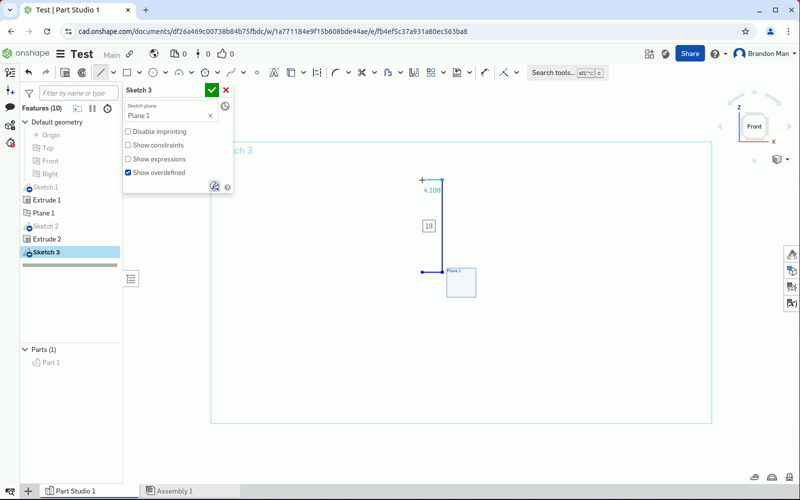
click(422, 179)
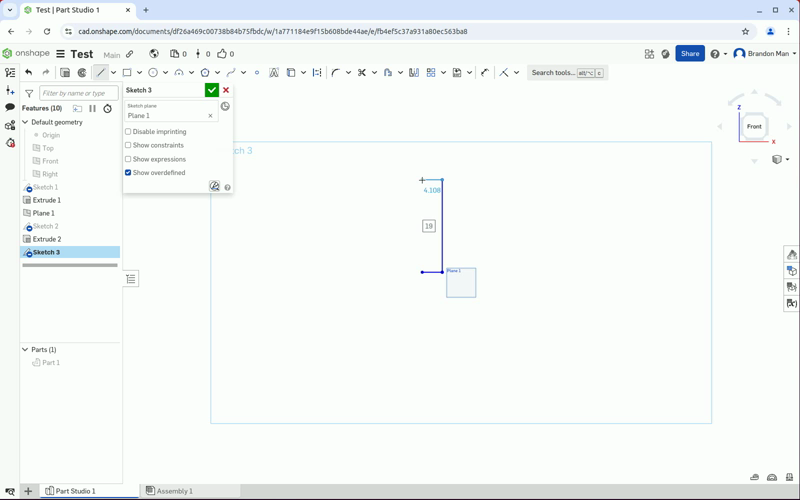
key_up(shift)
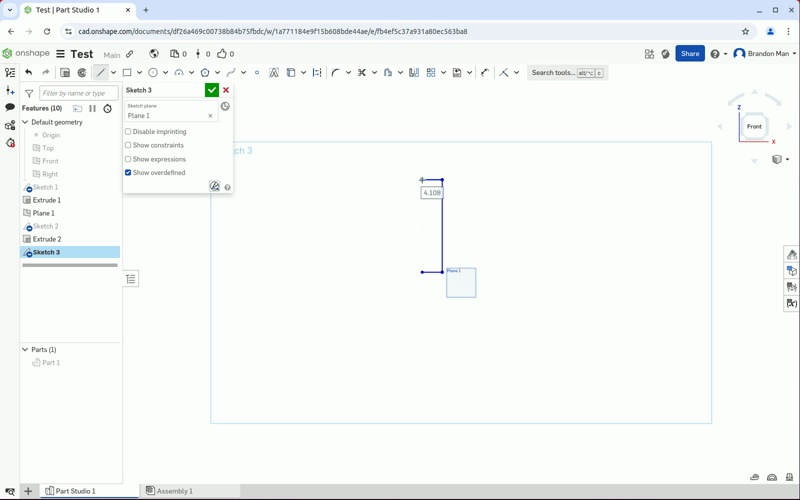
key_down(shift)
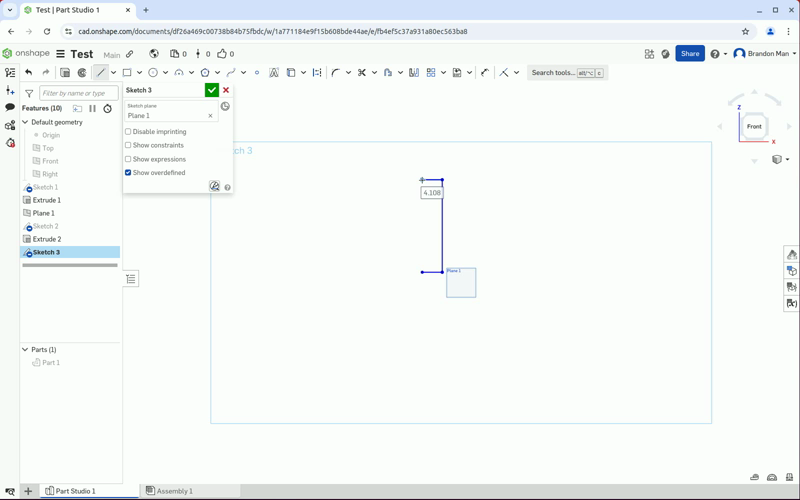
mouse_move(422, 272)
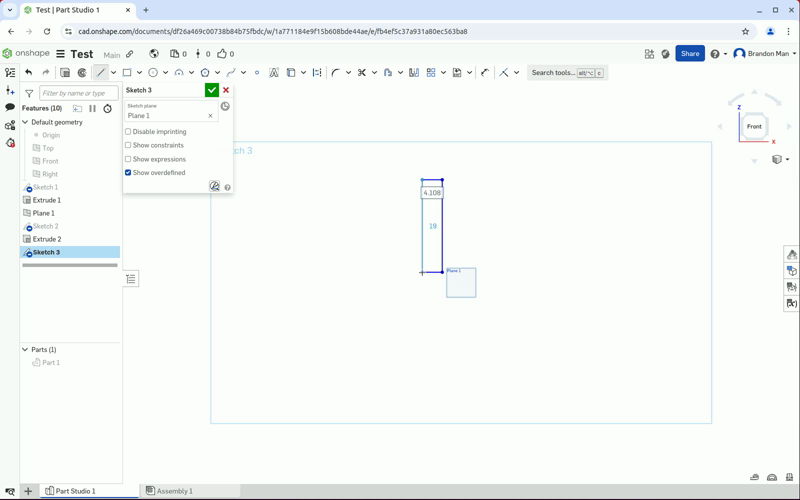
key_up(shift)
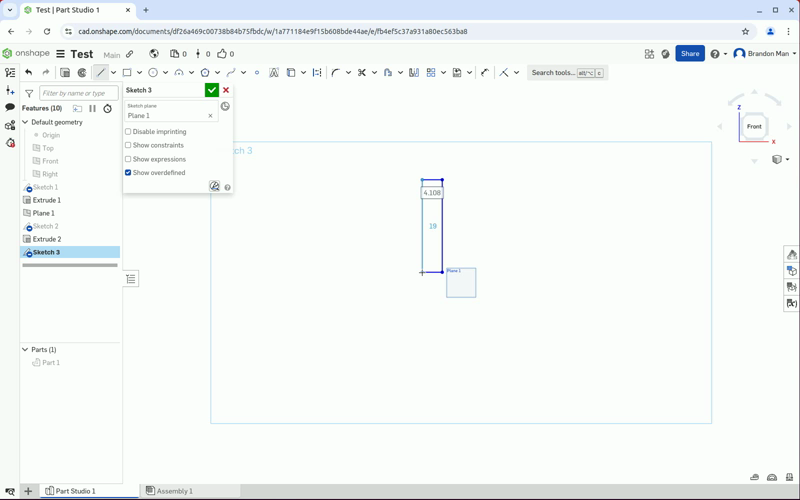
click(422, 272)
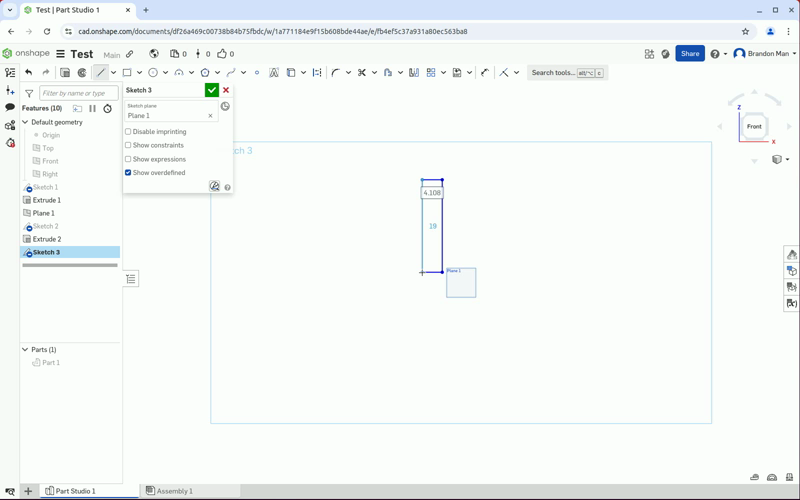
key(esc)
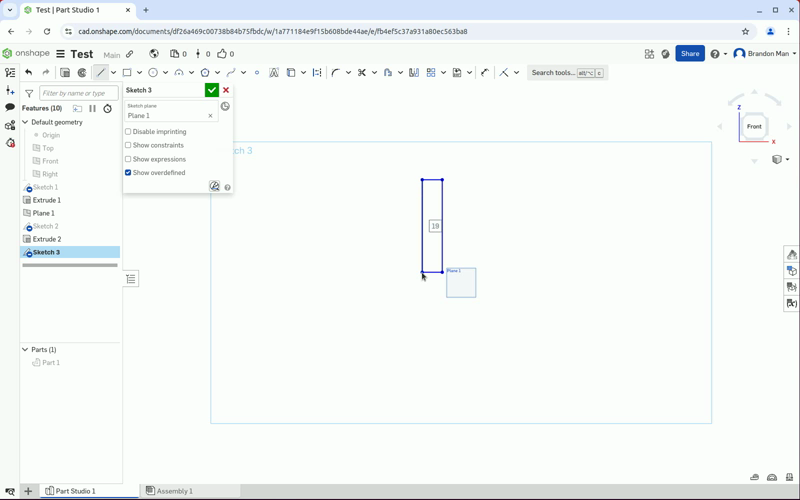
mouse_move(437, 270)
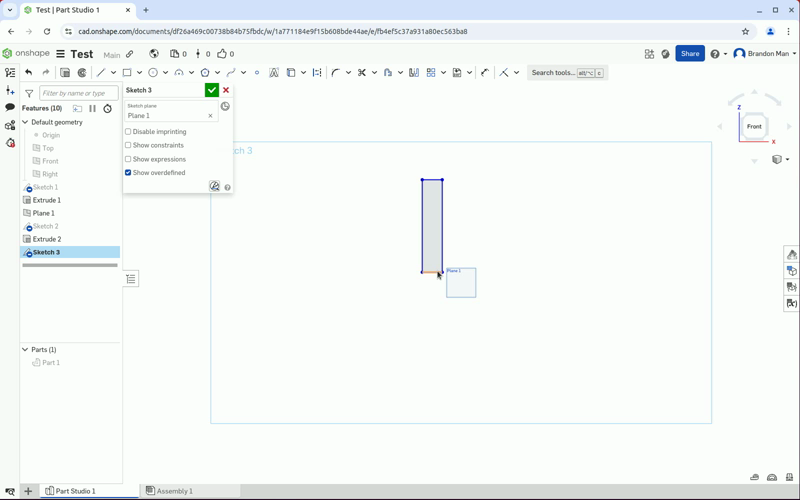
click(437, 270)
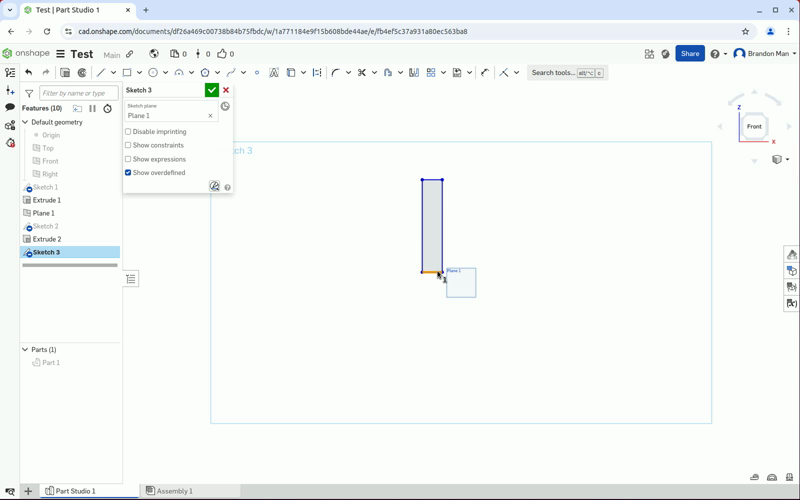
mouse_move(73, 352)
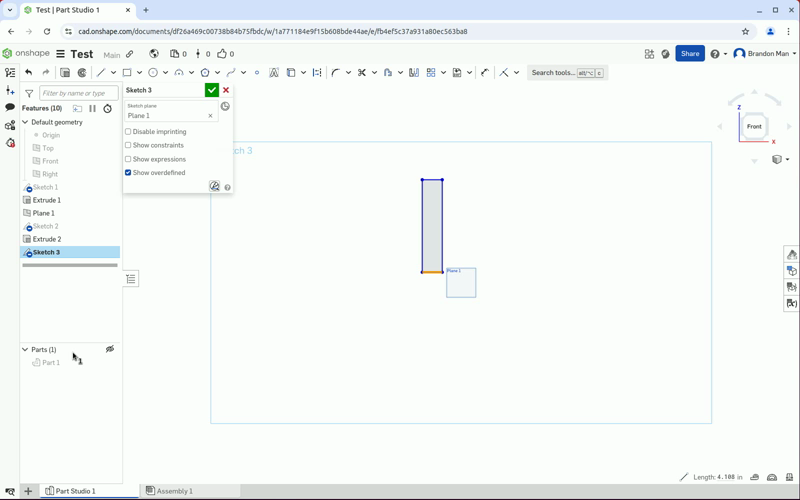
key(shift+y)
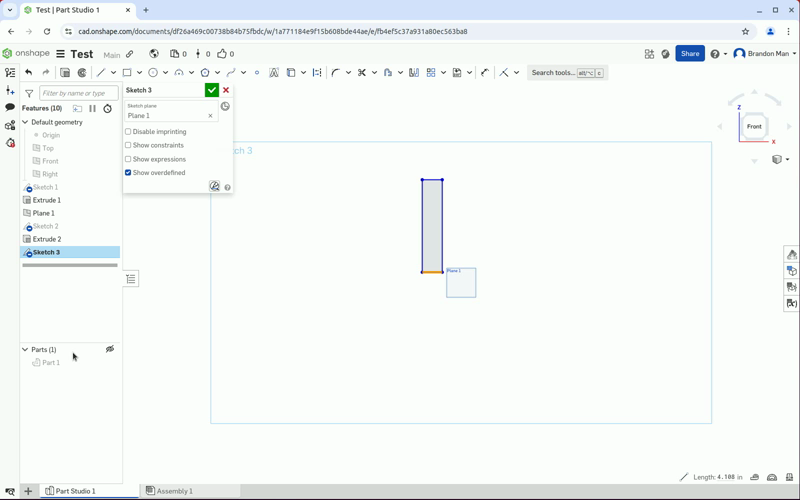
key(shift+e)
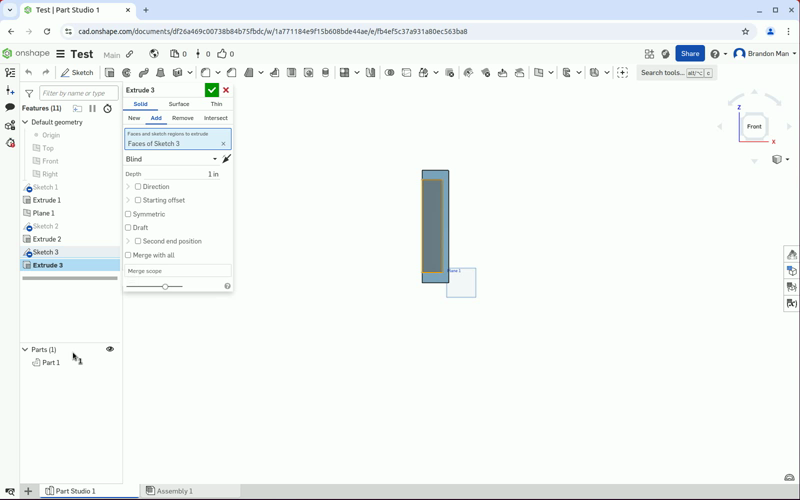
mouse_move(143, 106)
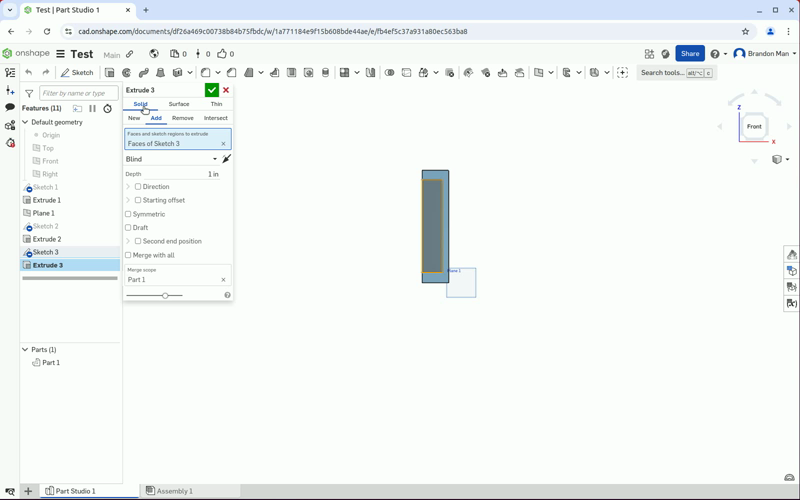
click(143, 106)
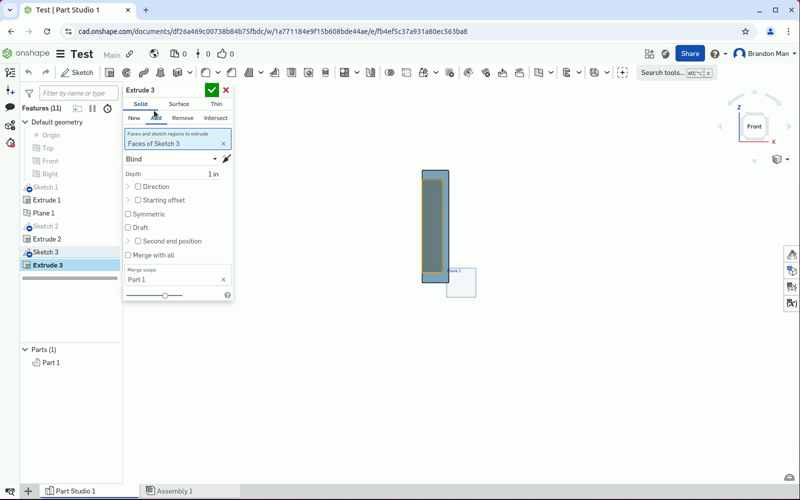
mouse_move(186, 120)
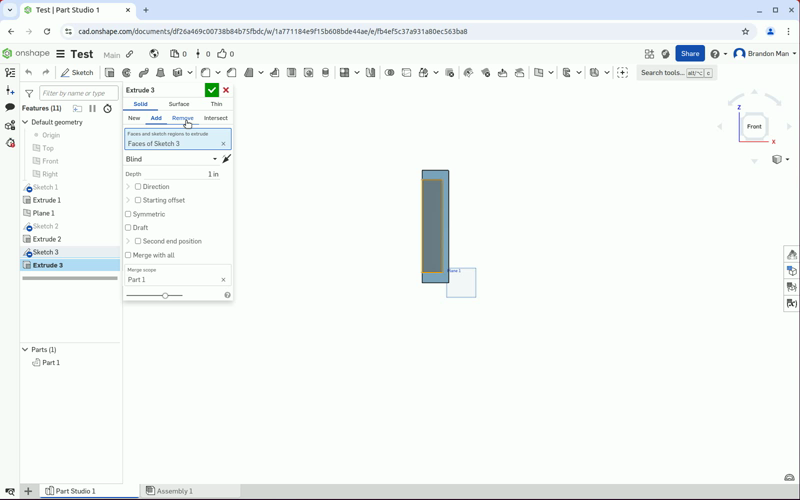
click(186, 120)
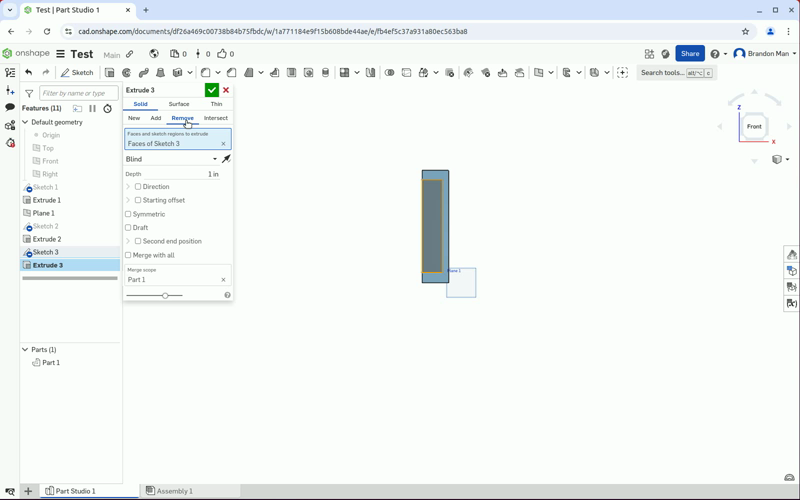
key(tab, 4)
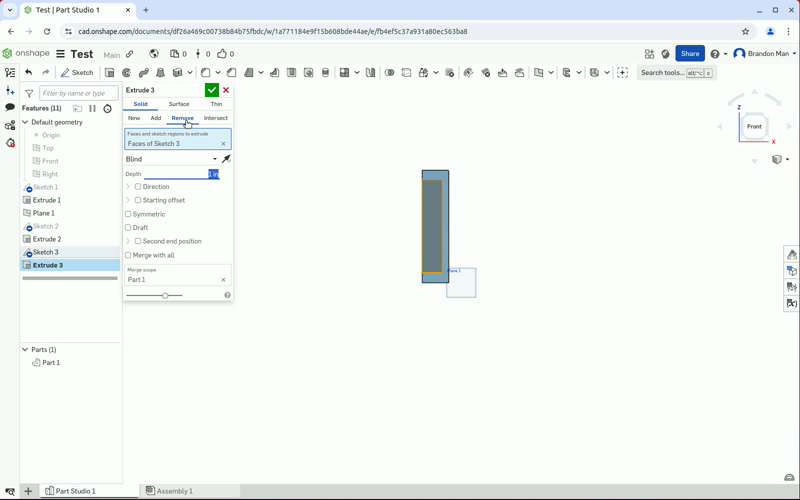
text(4.092)
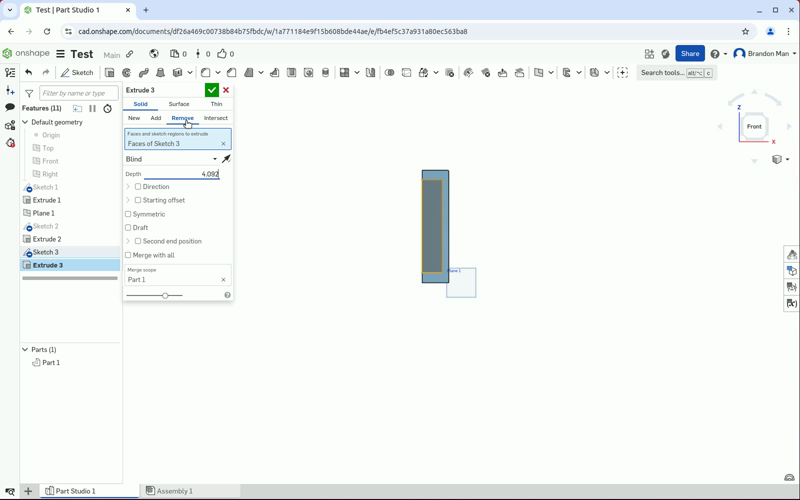
key(tab, 6)
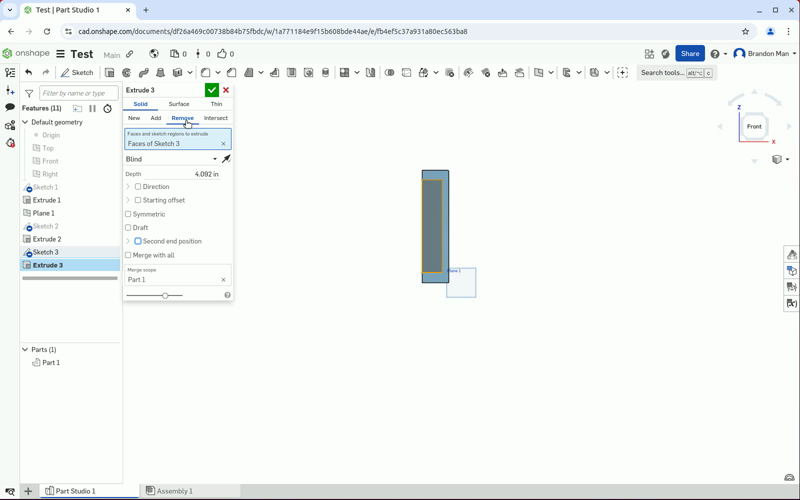
key(space)
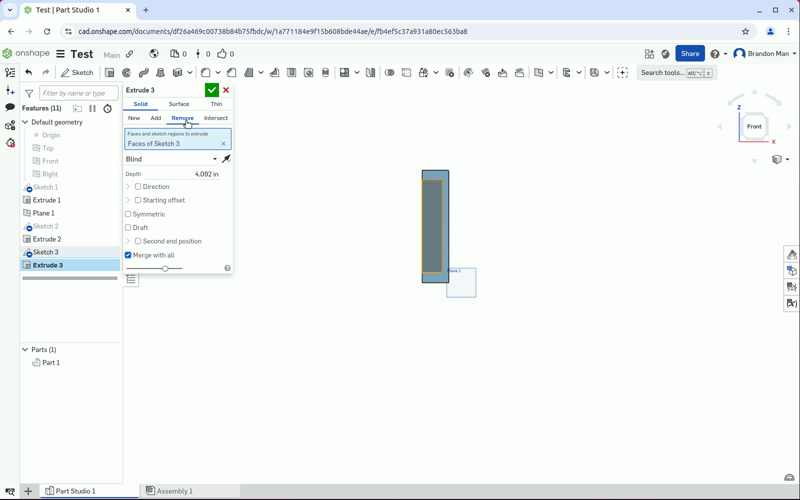
key(enter)
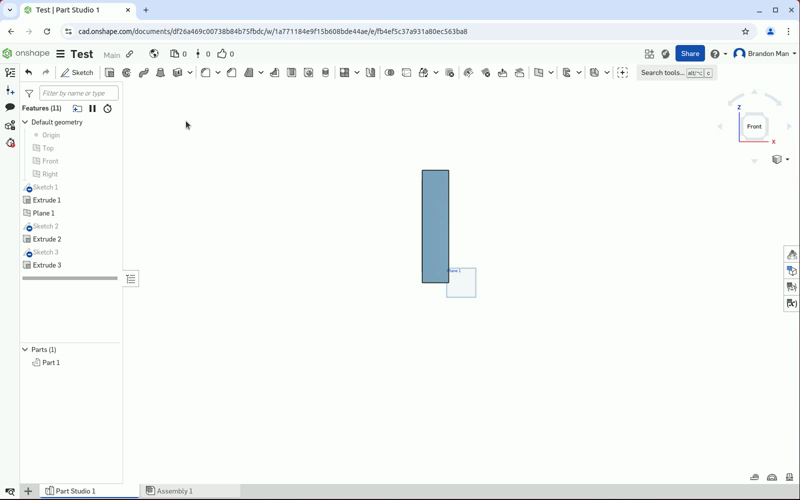
key(shift+h)
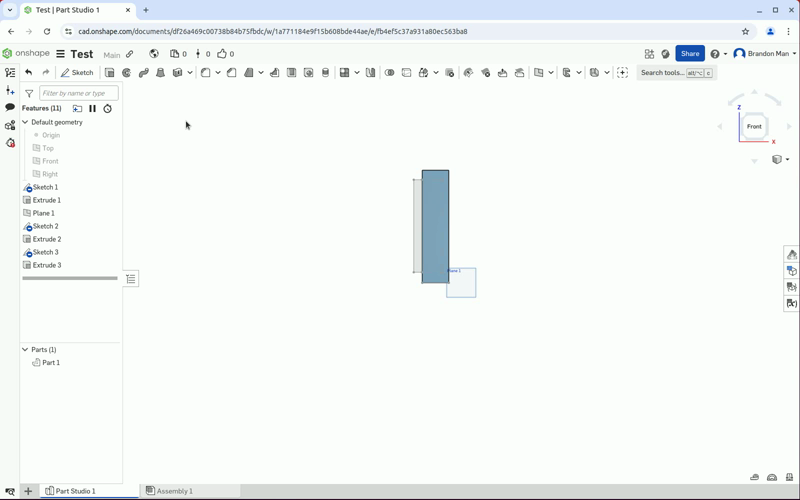
key(shift+h)
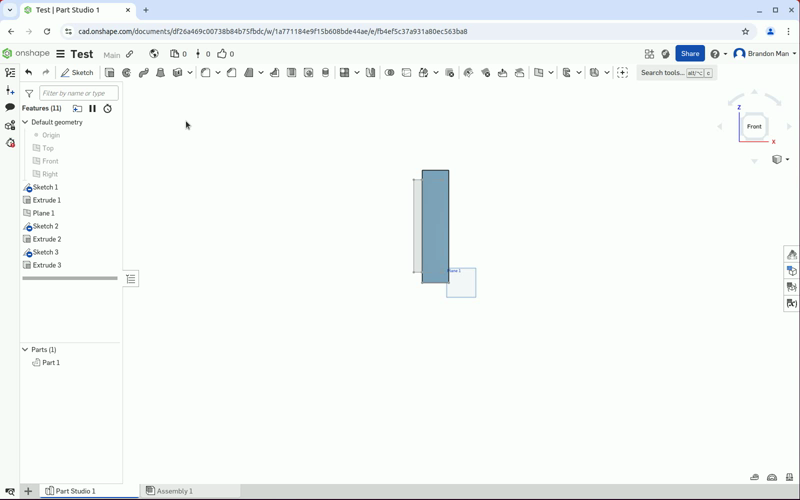
key(shift+7)
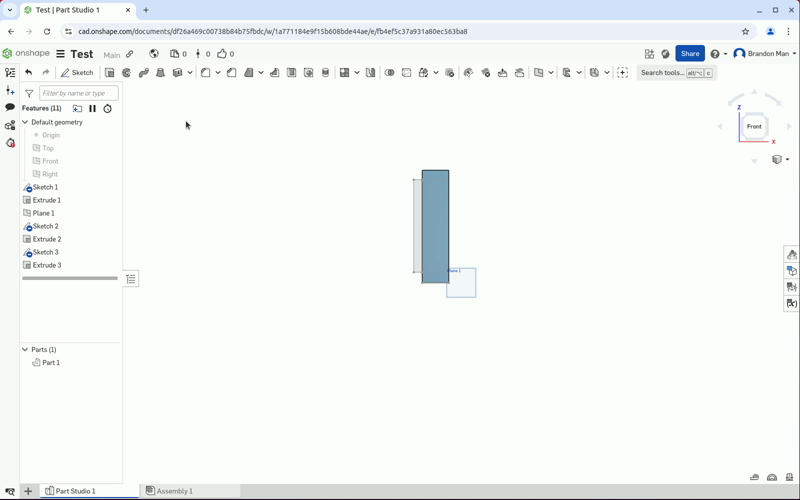
key(left, 2)
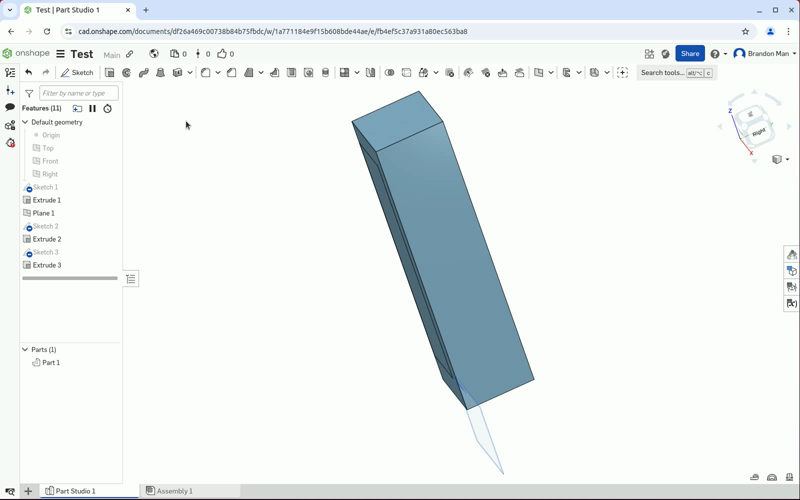
key(down, 2)
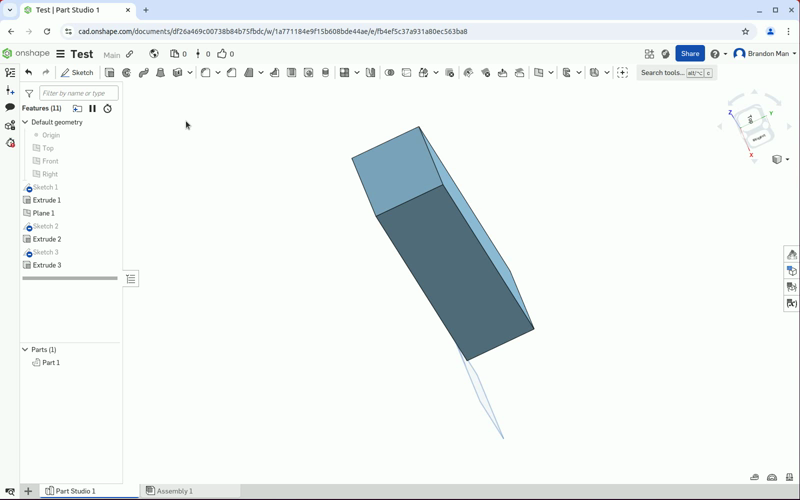
key(up, 2)
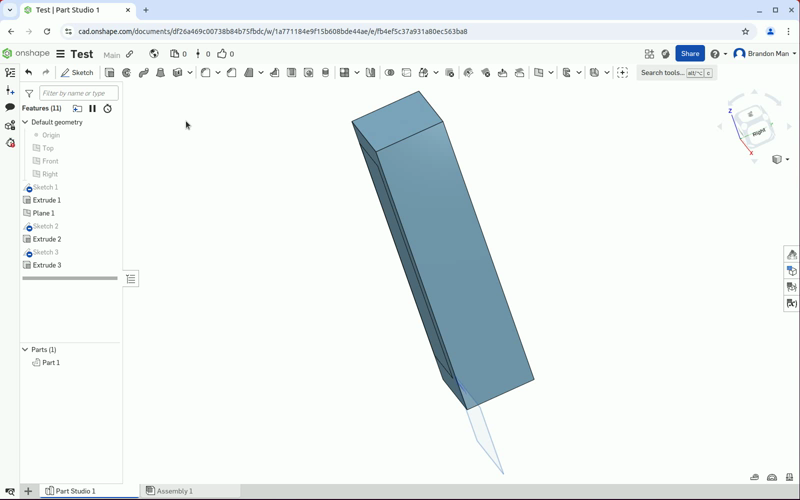
key(right, 2)
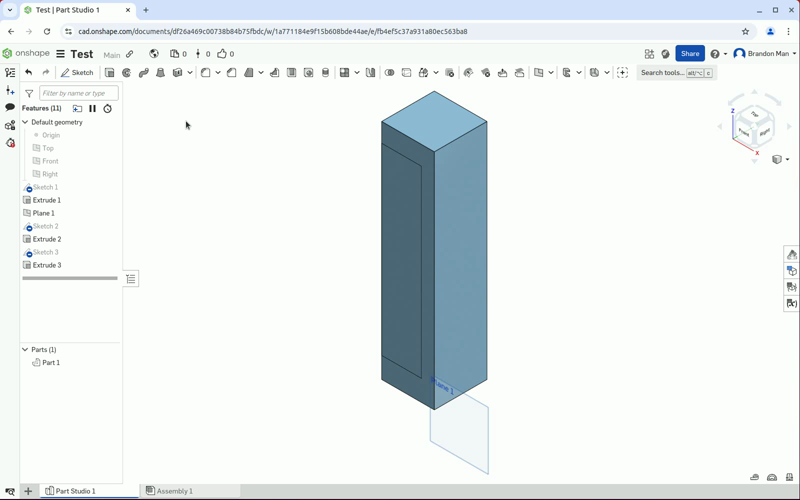
mouse_move(73, 189)
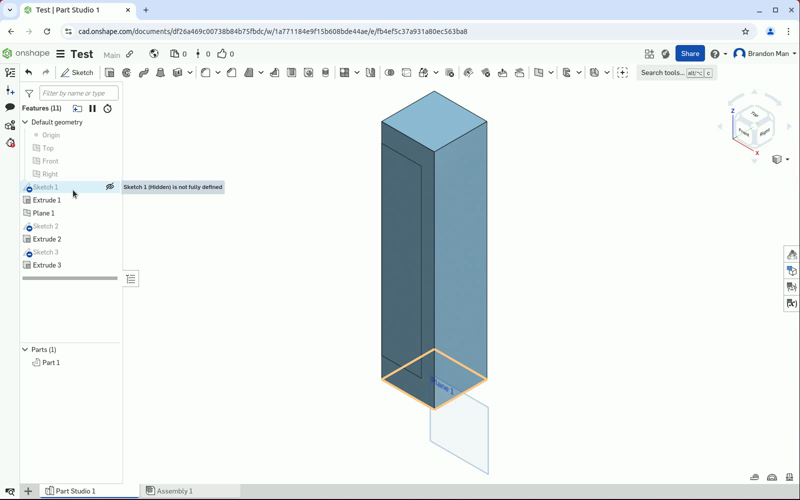
click(73, 189)